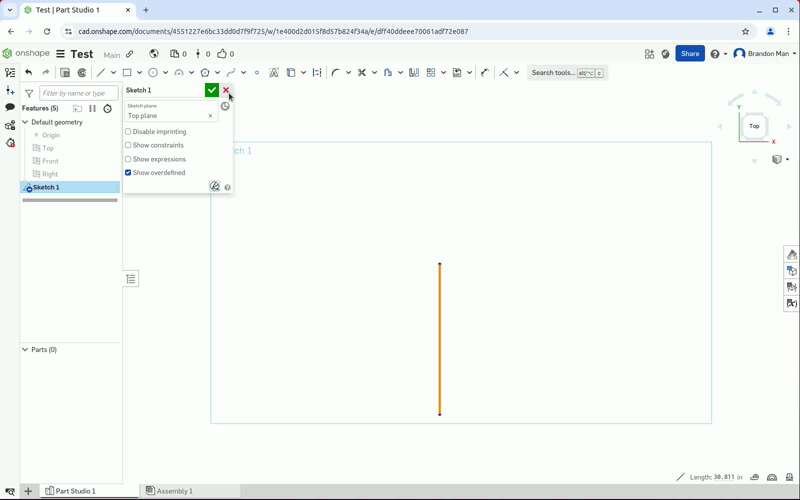
key(shift+h)
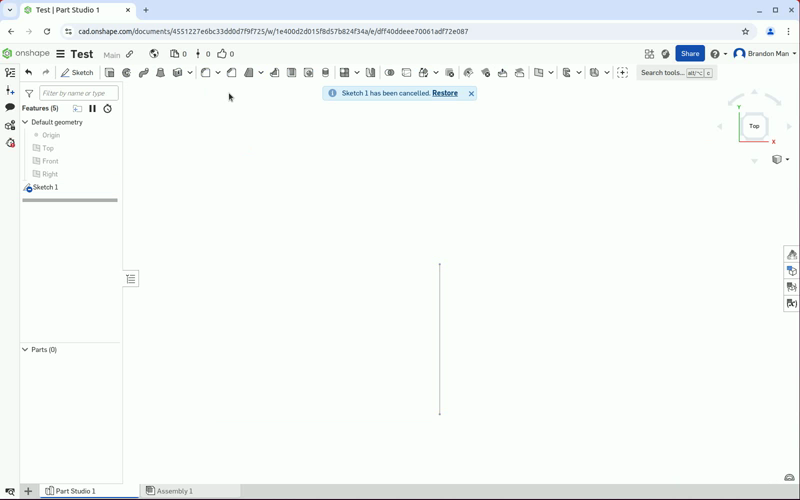
key(shift+s)
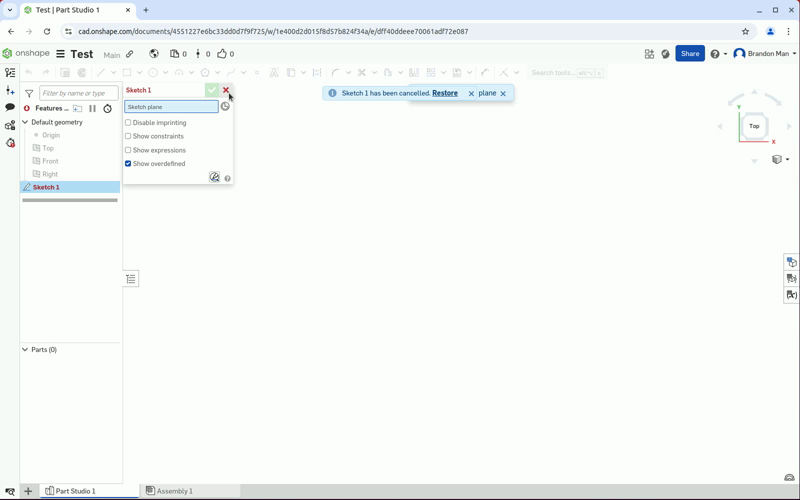
mouse_move(73, 150)
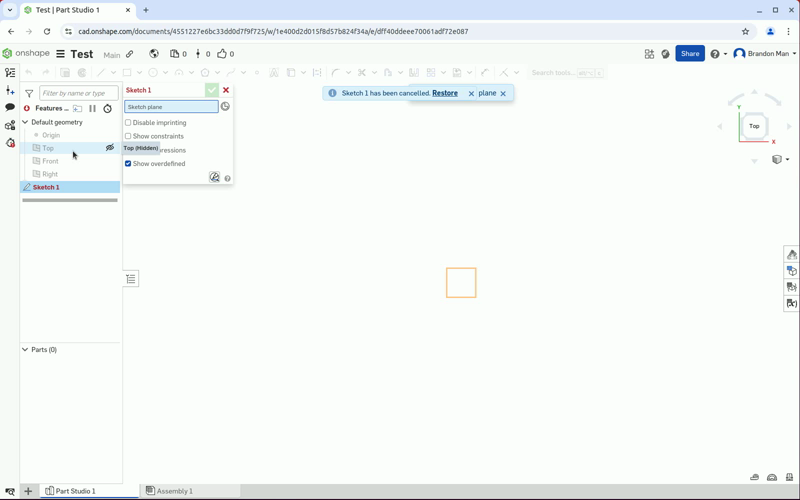
click(73, 150)
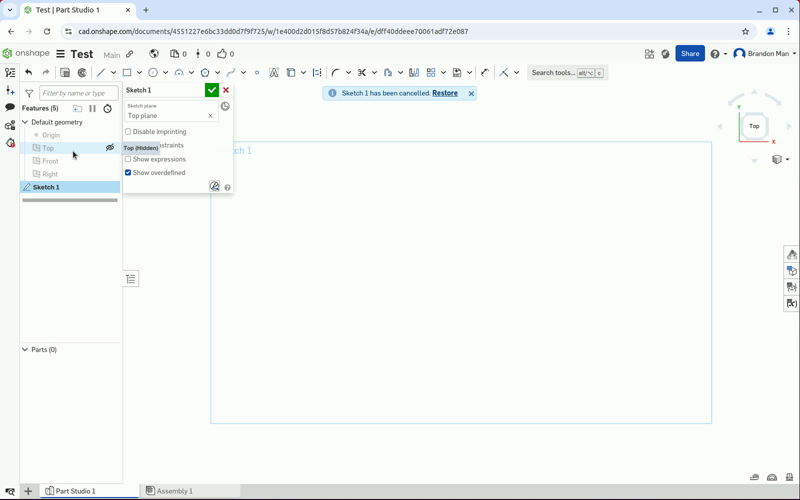
mouse_move(73, 352)
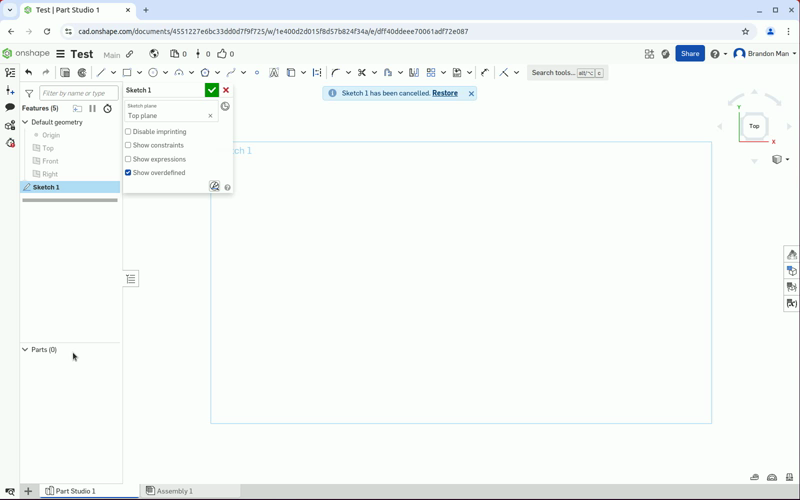
key(y)
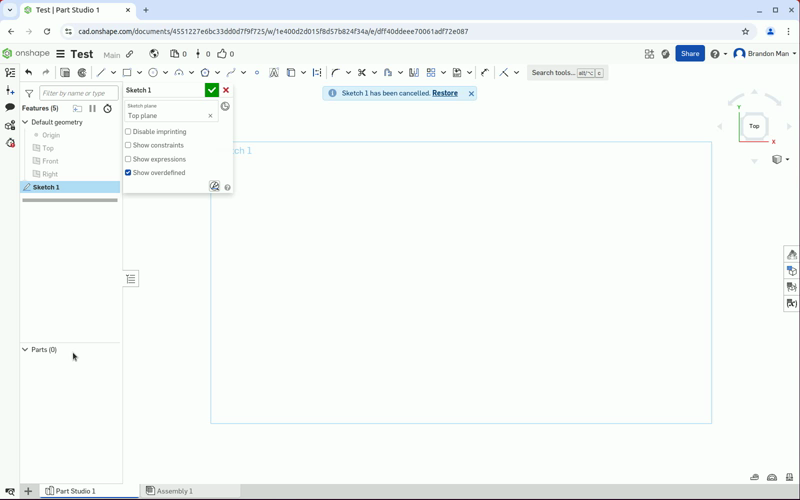
key(l)
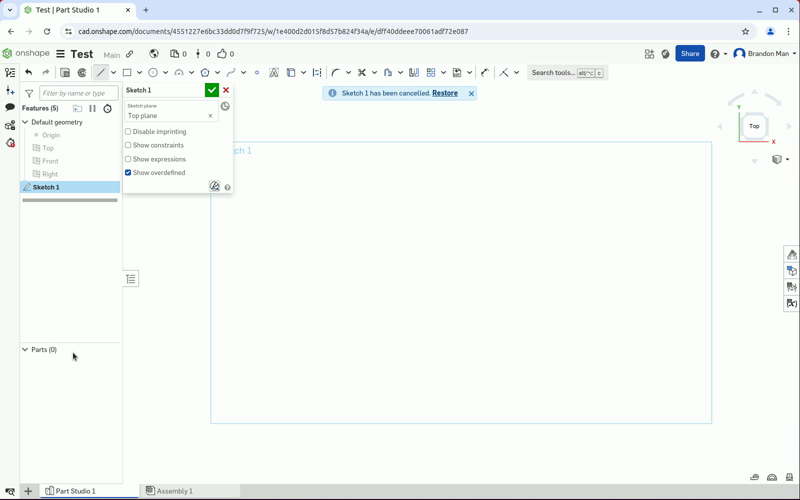
key_down(shift)
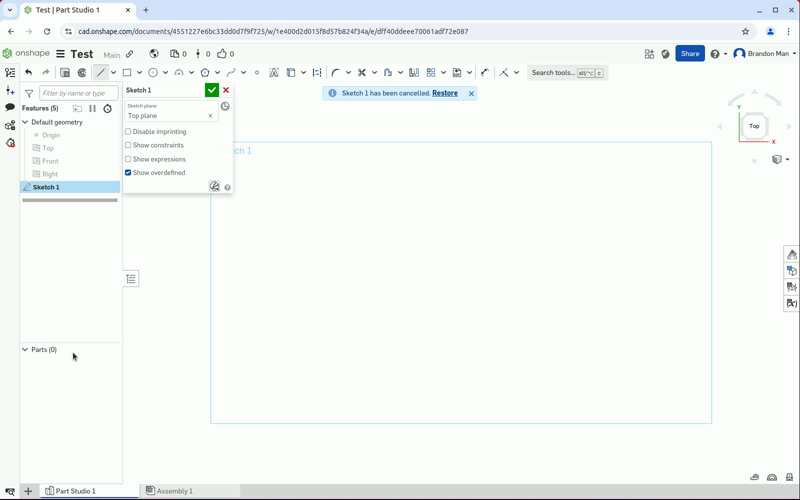
mouse_move(460, 282)
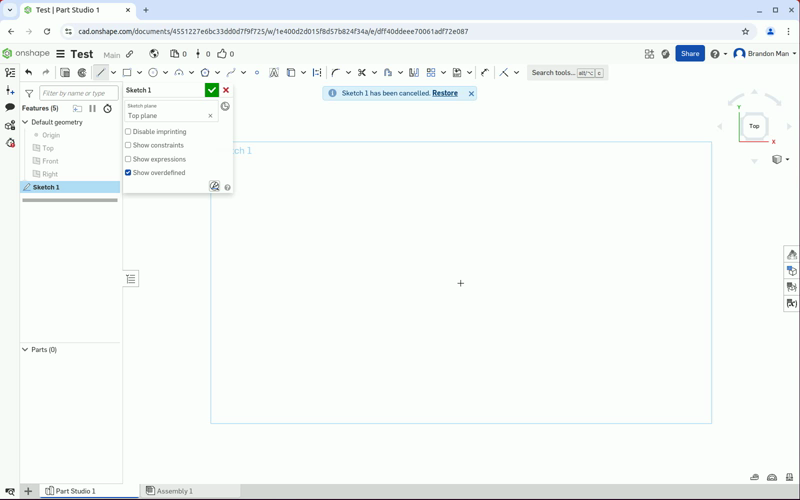
click(460, 282)
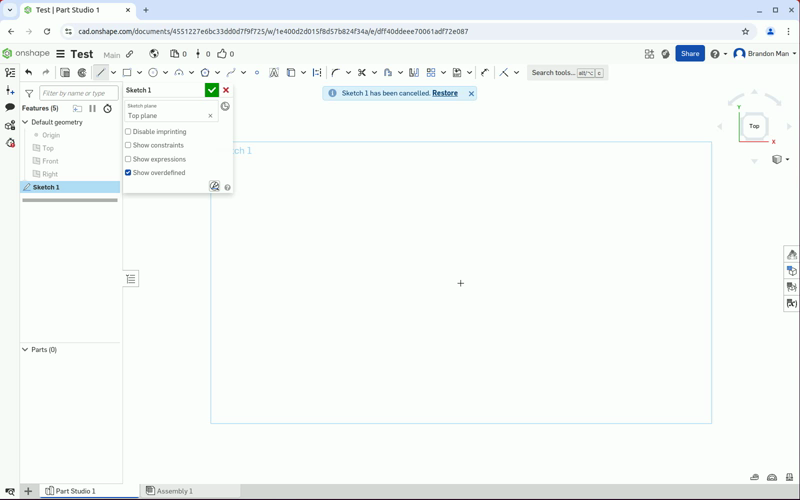
key_up(shift)
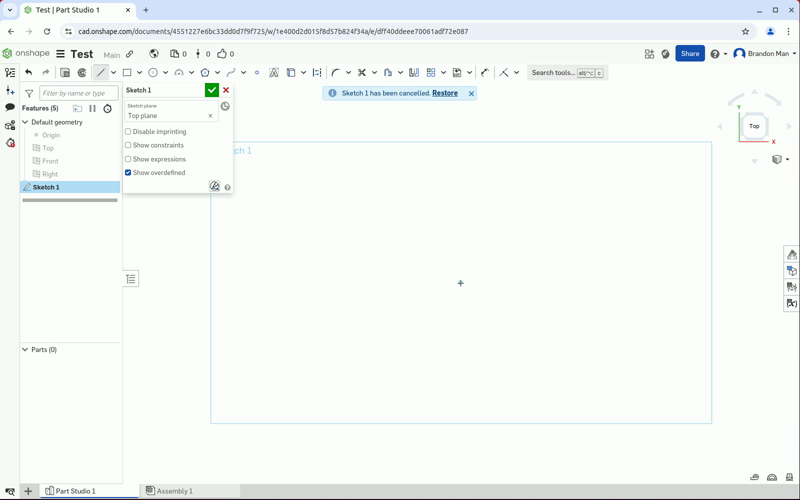
key_down(shift)
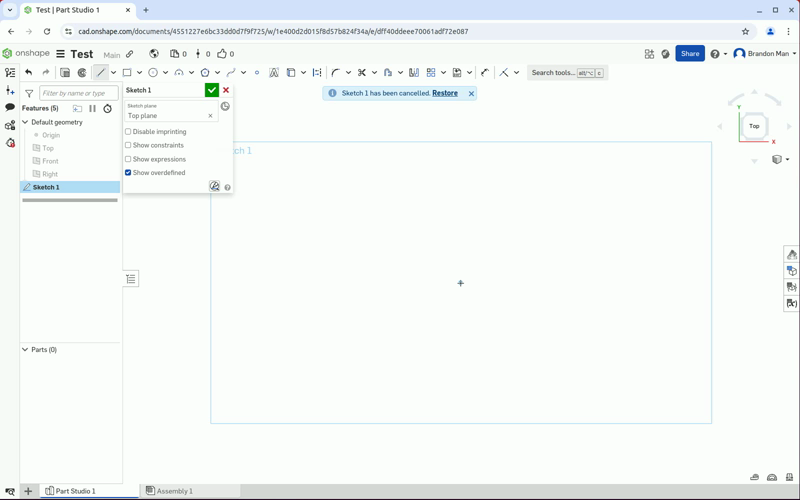
mouse_move(536, 282)
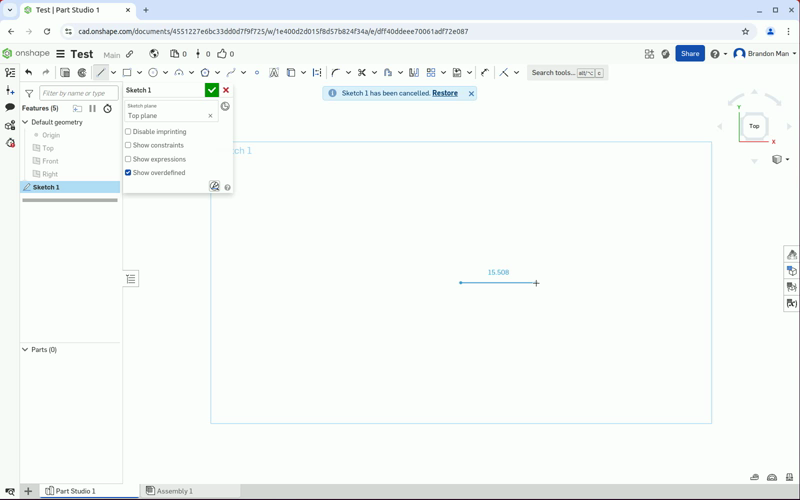
click(536, 282)
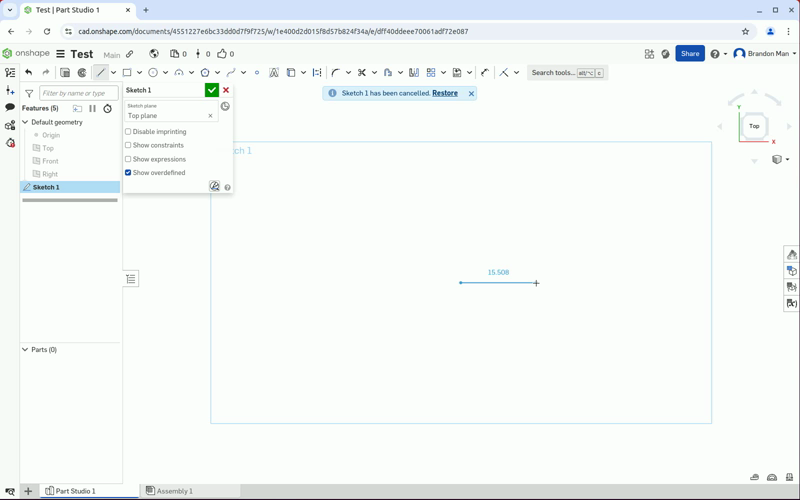
key_up(shift)
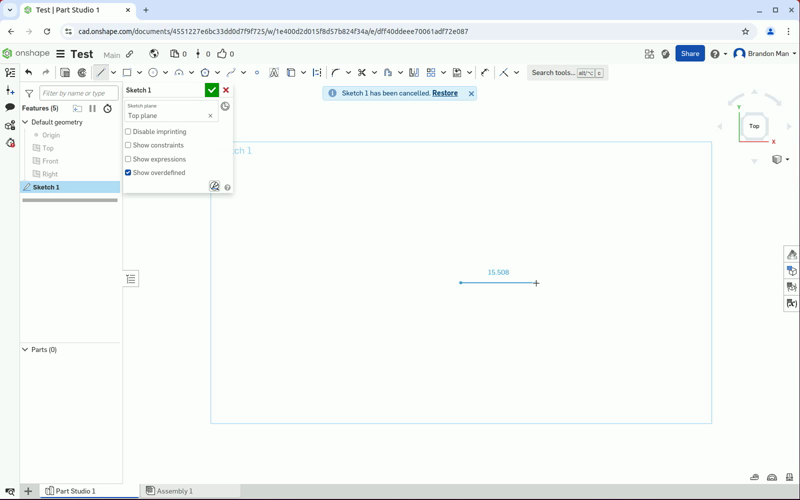
key_down(shift)
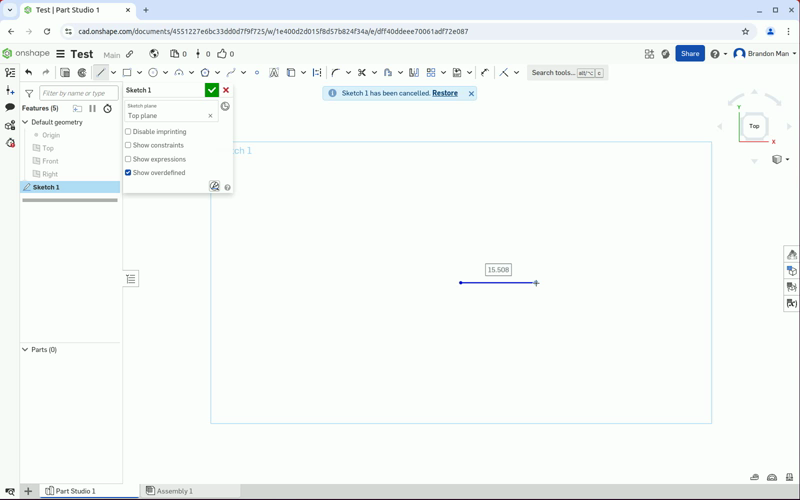
mouse_move(460, 207)
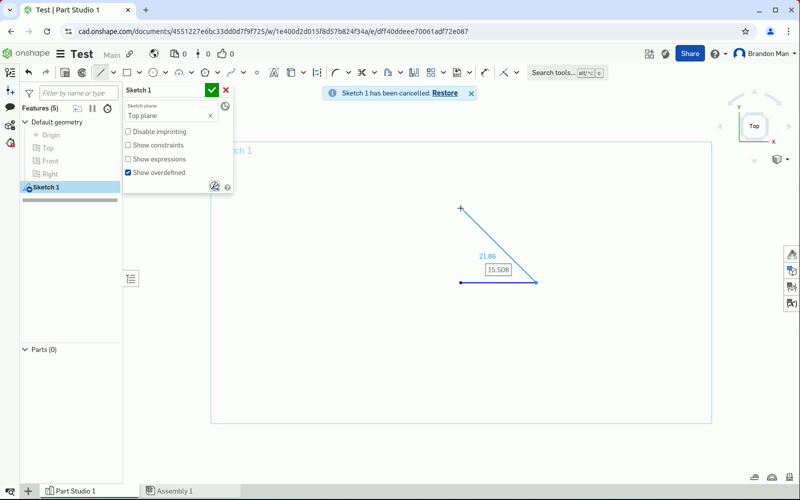
click(460, 207)
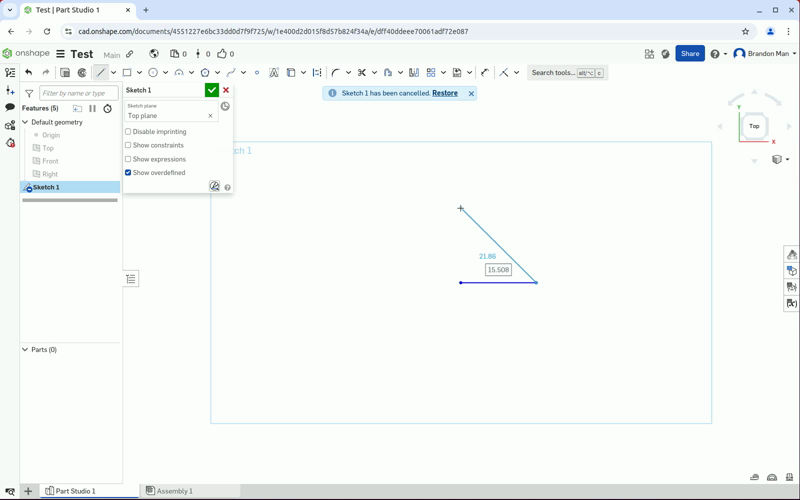
key_up(shift)
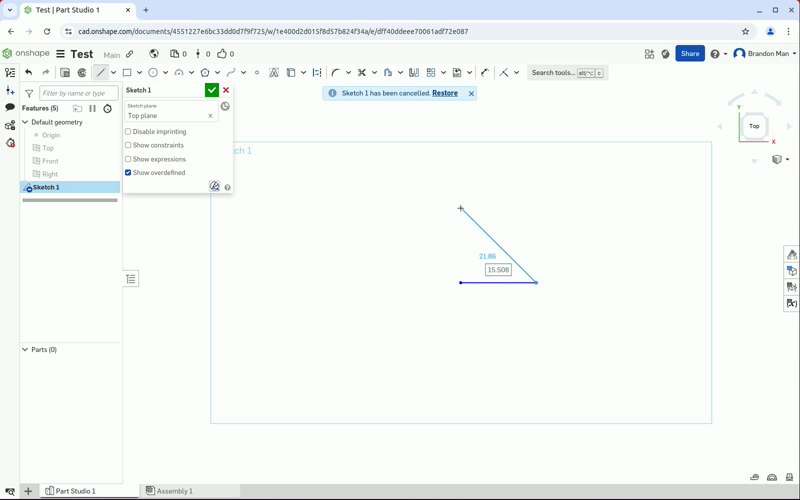
key_down(shift)
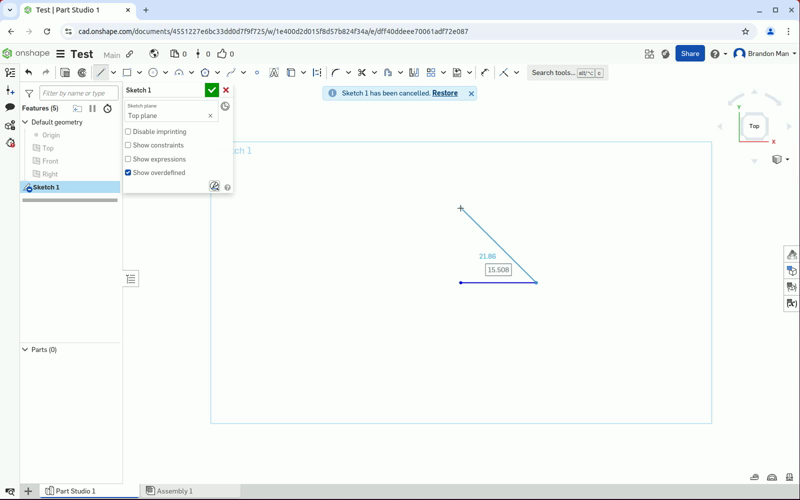
mouse_move(460, 282)
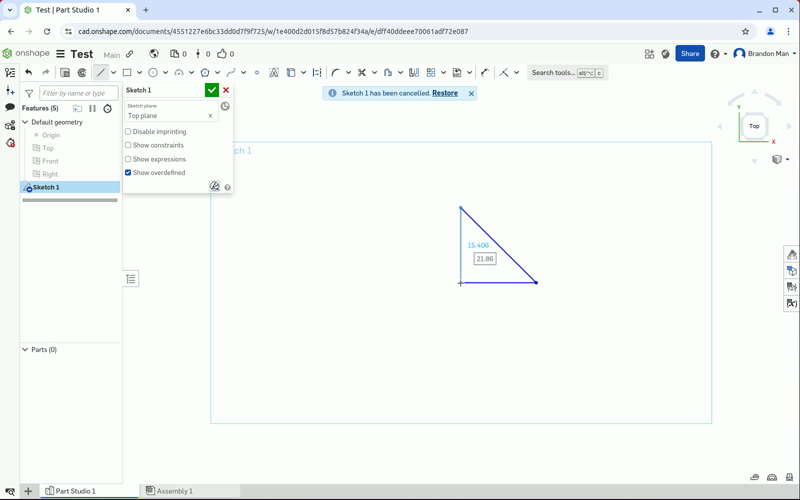
key_up(shift)
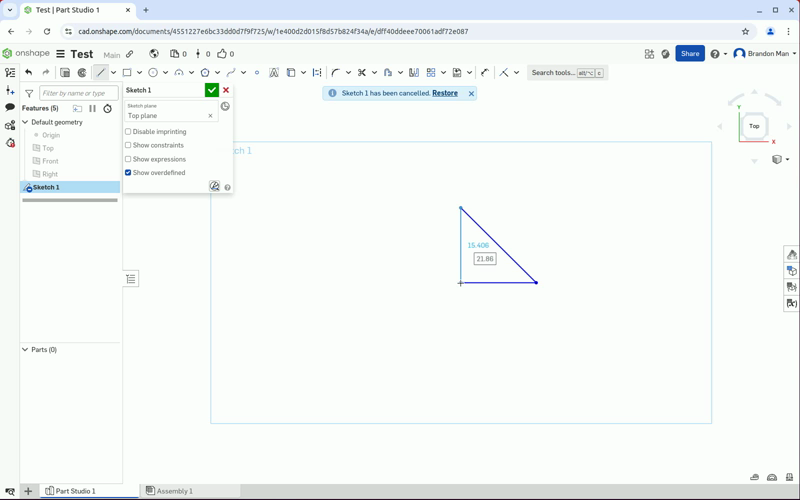
click(460, 282)
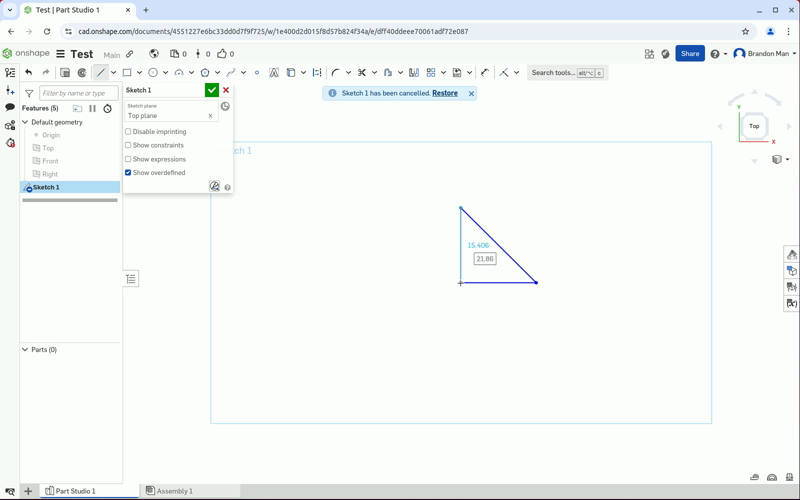
key(esc)
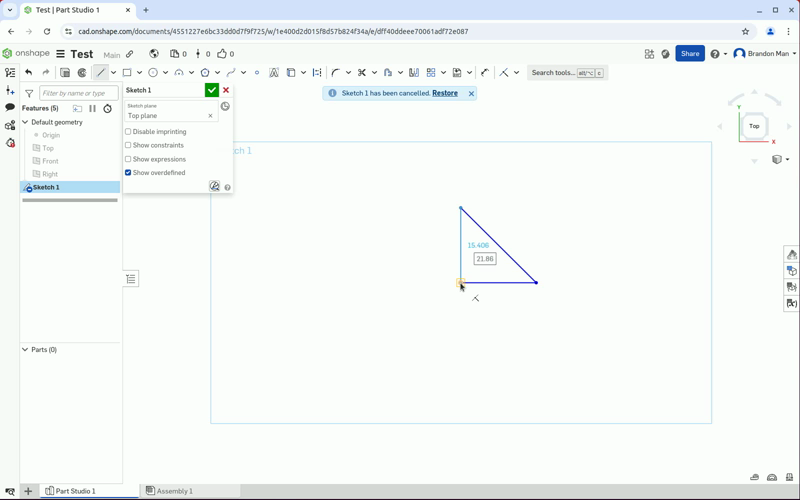
mouse_move(468, 258)
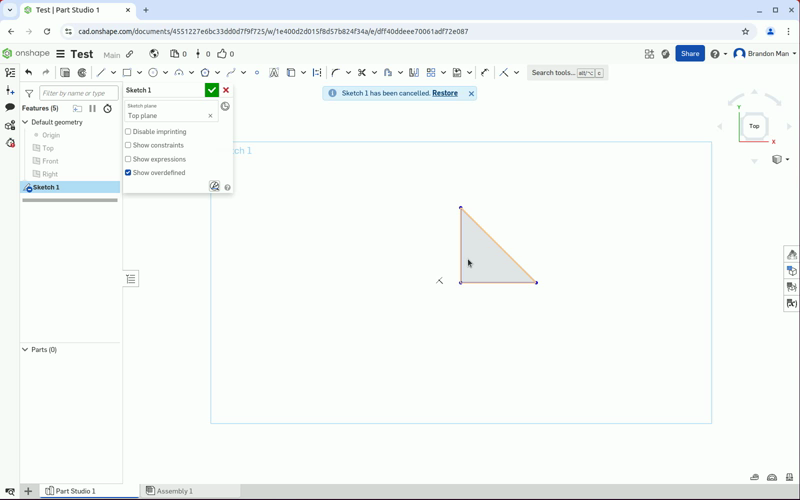
click(468, 258)
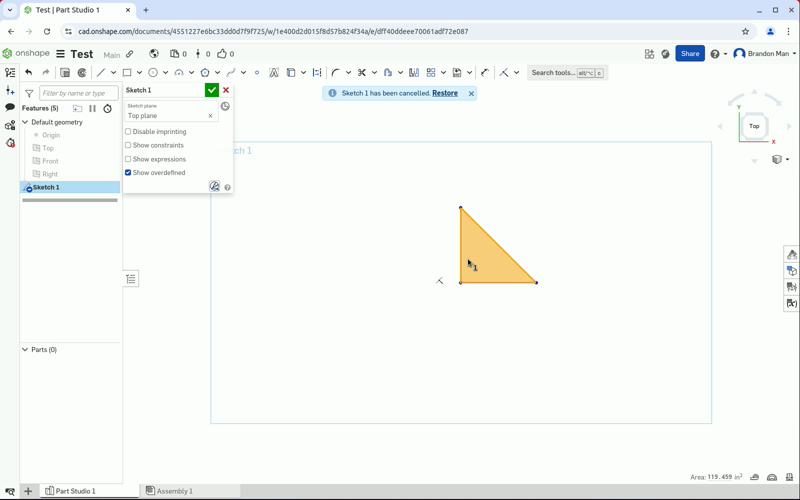
mouse_move(73, 352)
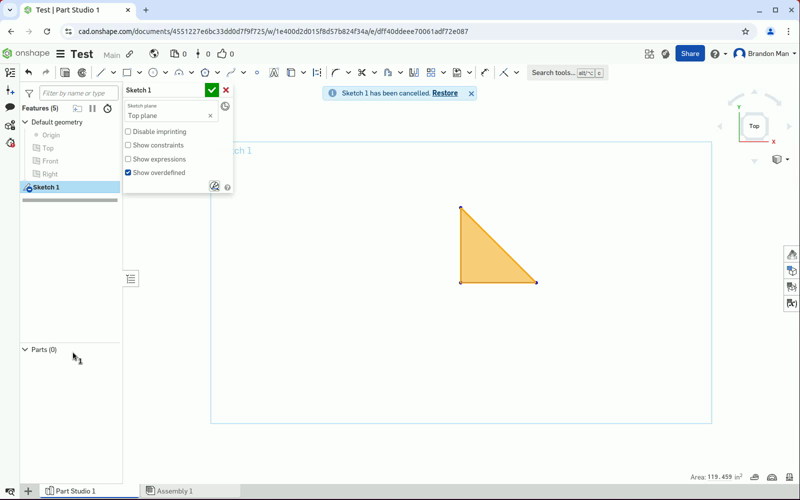
key(shift+y)
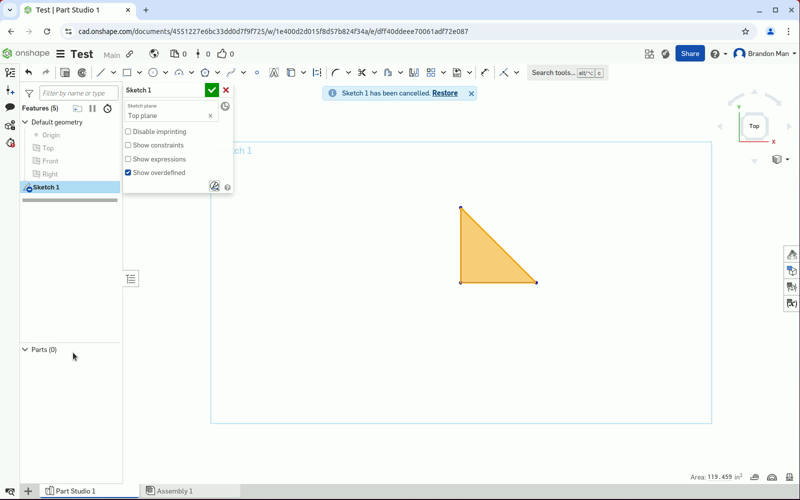
key(shift+e)
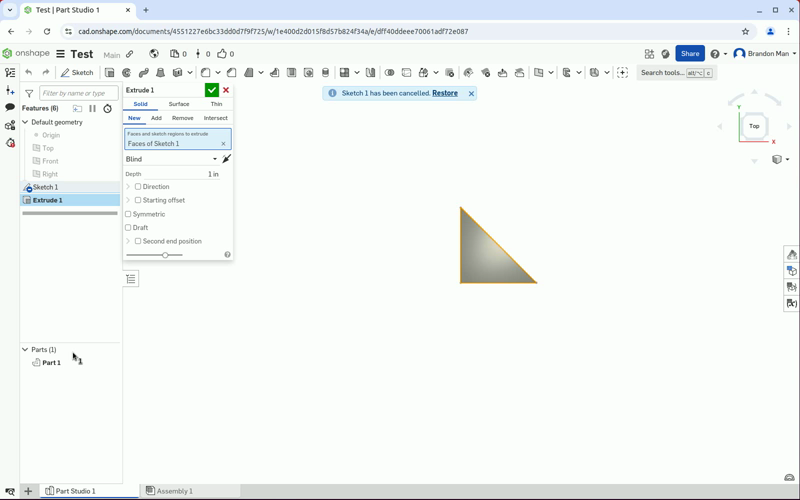
mouse_move(143, 106)
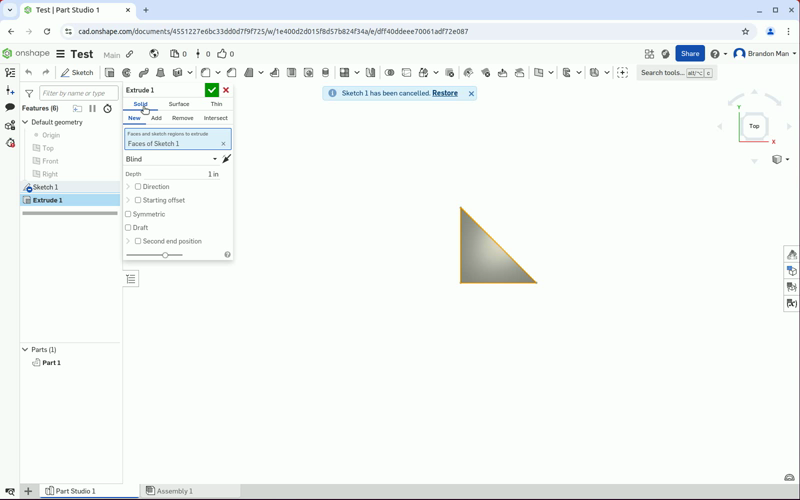
click(143, 106)
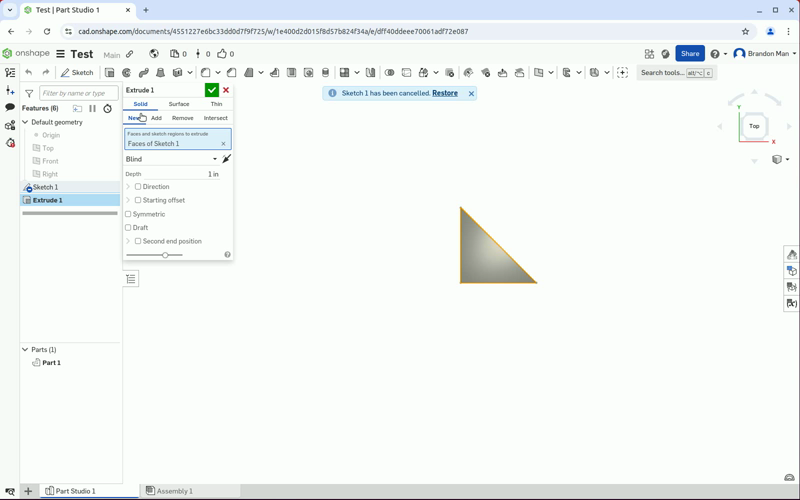
mouse_move(137, 120)
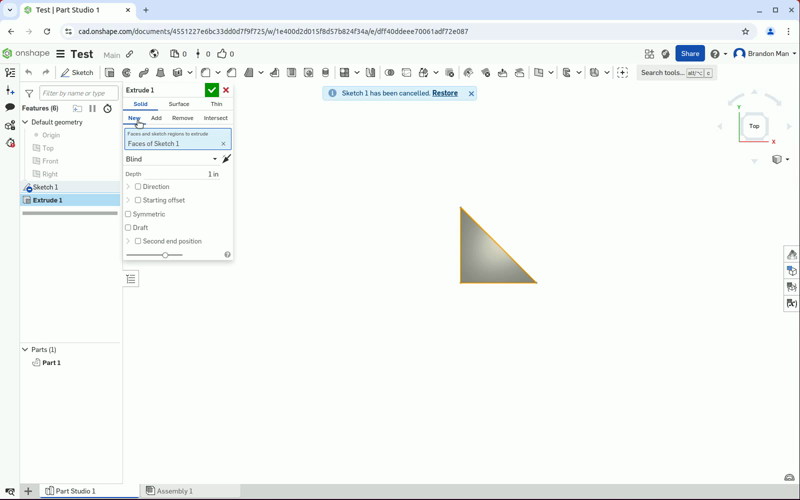
click(137, 120)
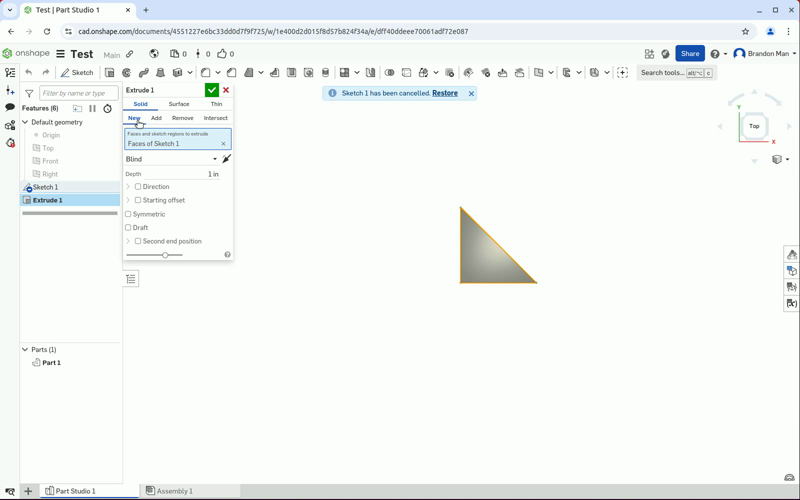
key(tab, 4)
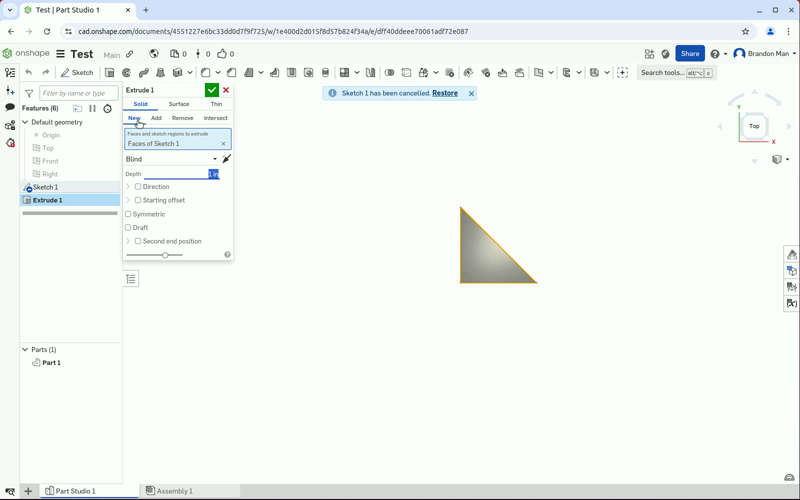
text(-15.405)
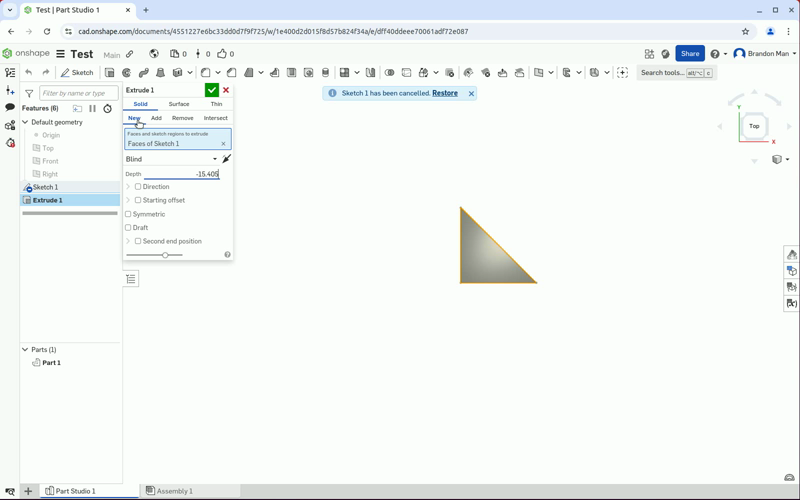
key(enter)
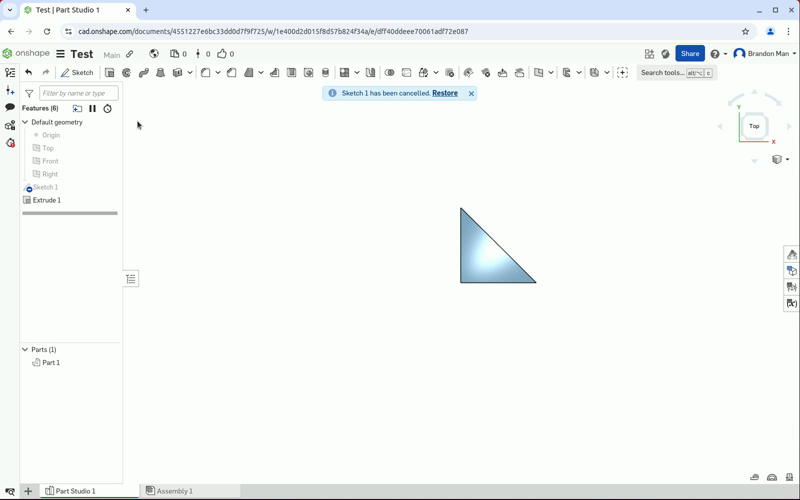
key(shift+h)
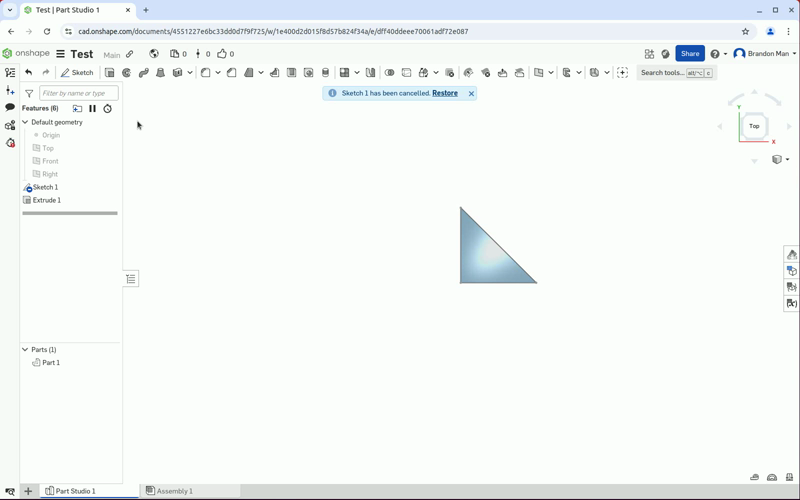
key(shift+h)
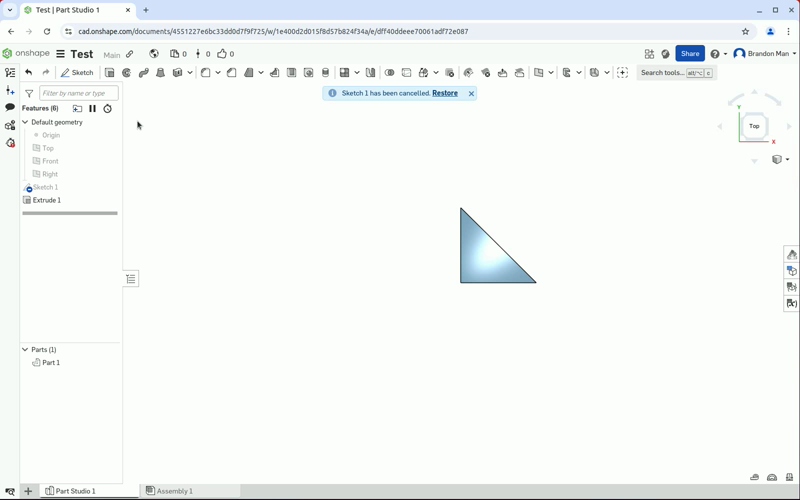
mouse_move(73, 189)
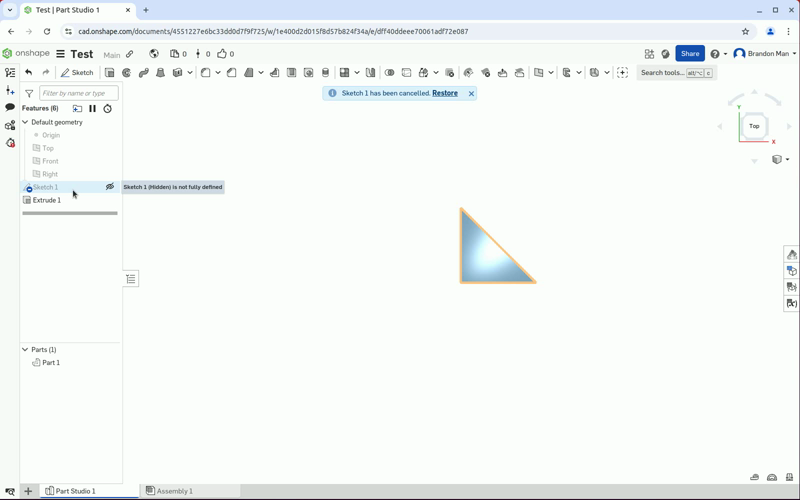
click(73, 189)
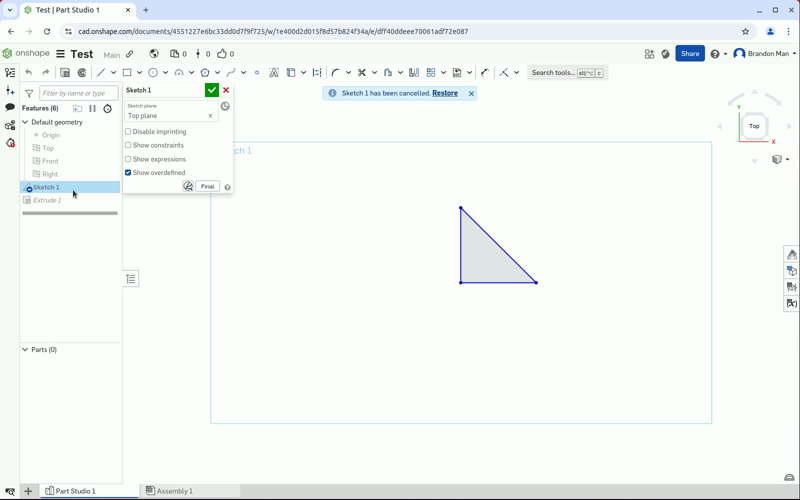
mouse_move(229, 92)
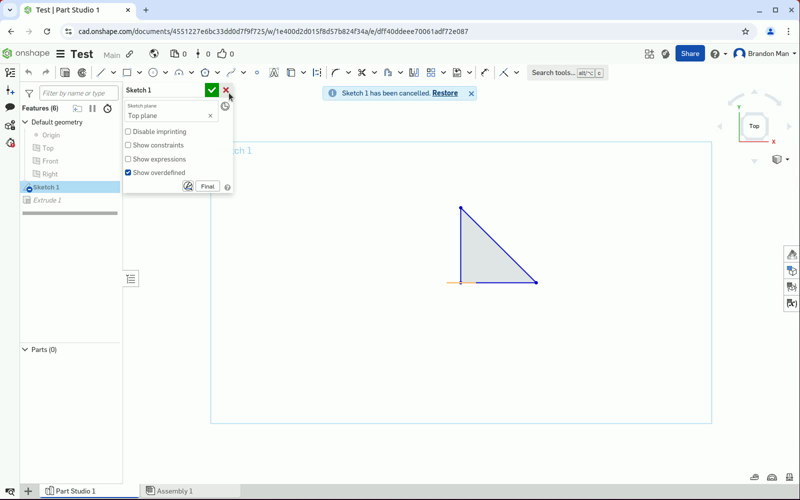
click(229, 92)
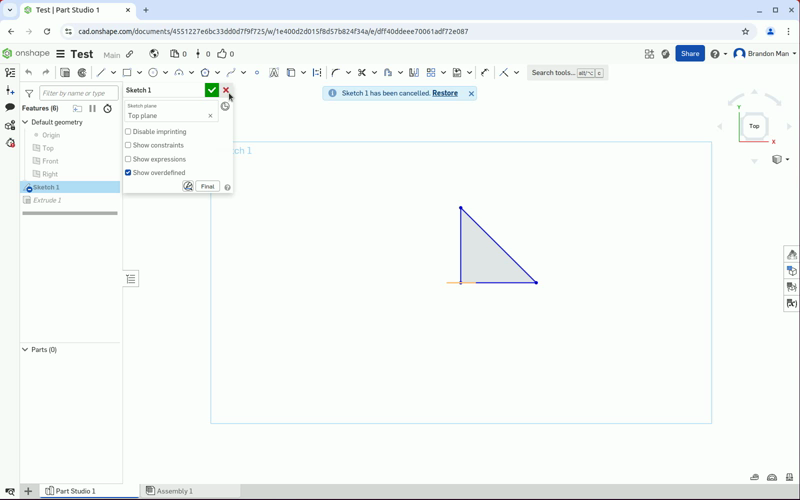
key(shift+s)
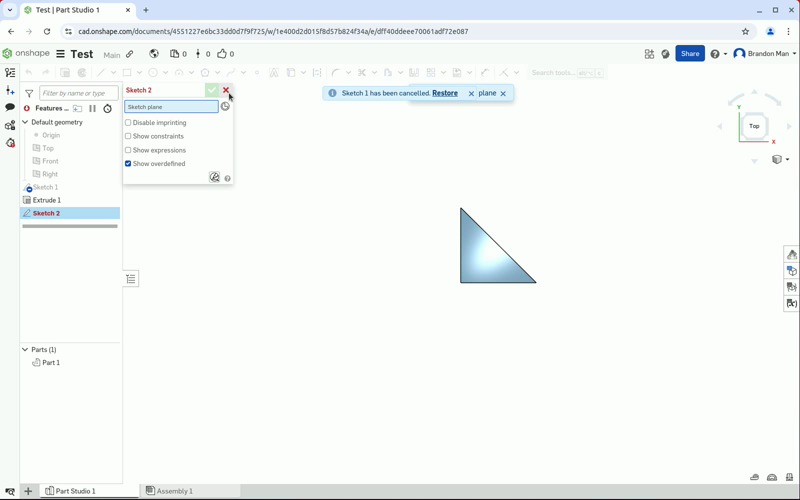
mouse_move(73, 150)
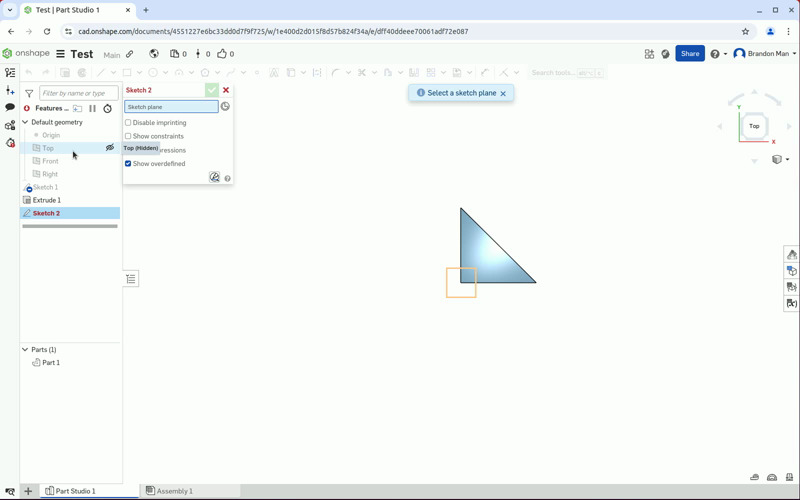
click(73, 150)
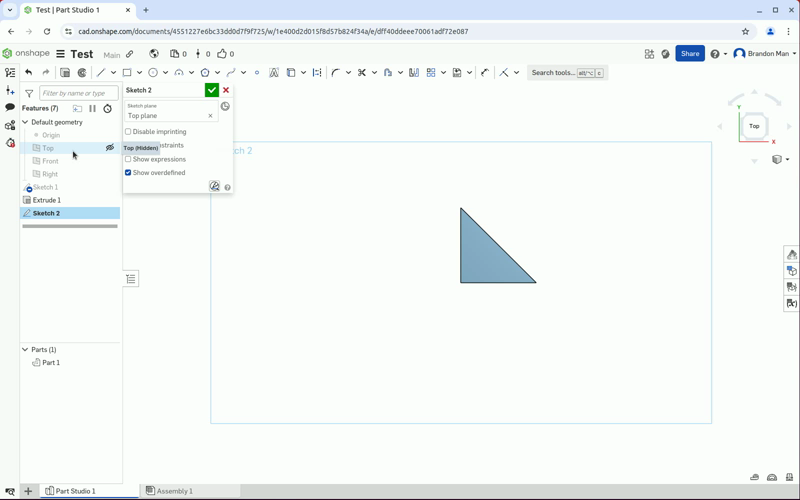
mouse_move(73, 352)
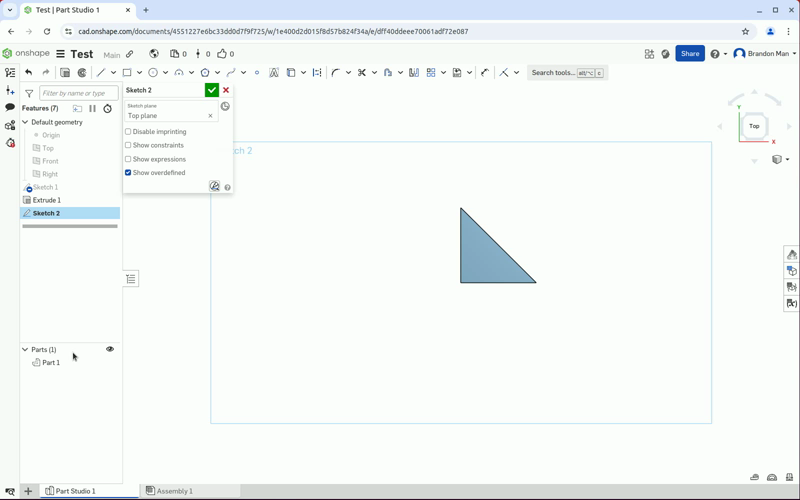
key(y)
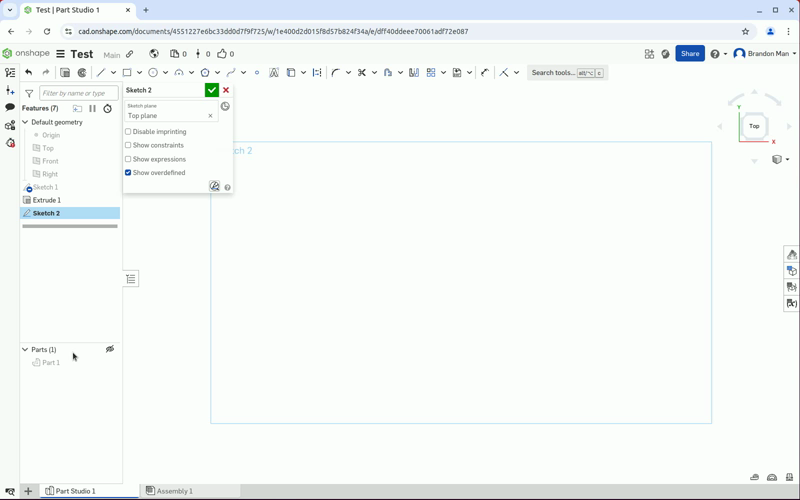
key(l)
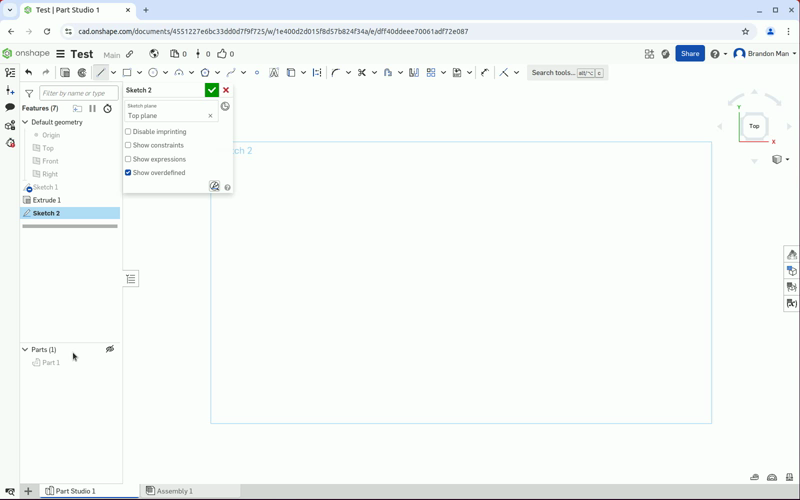
key_down(shift)
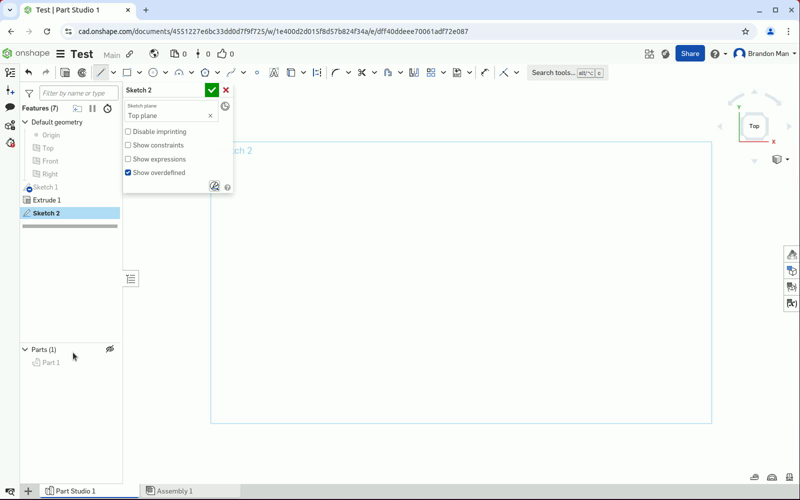
mouse_move(516, 207)
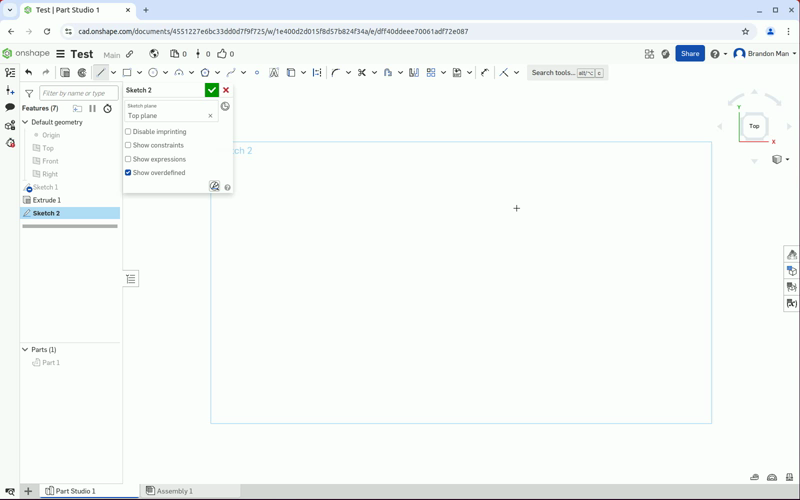
click(516, 207)
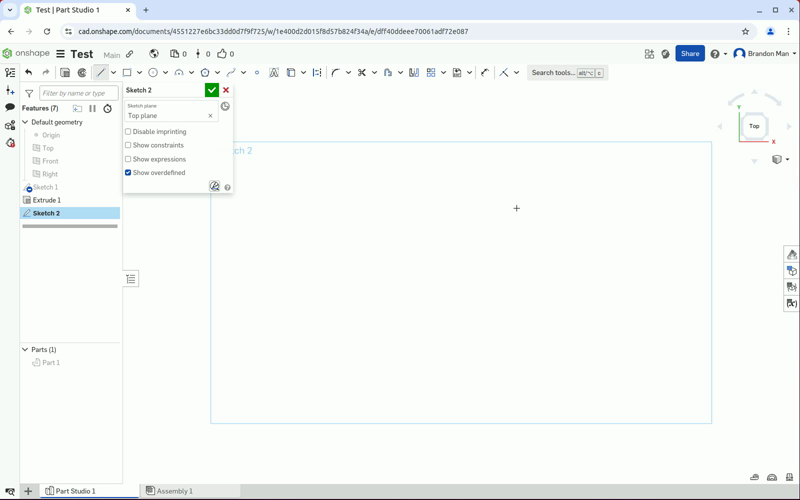
key_up(shift)
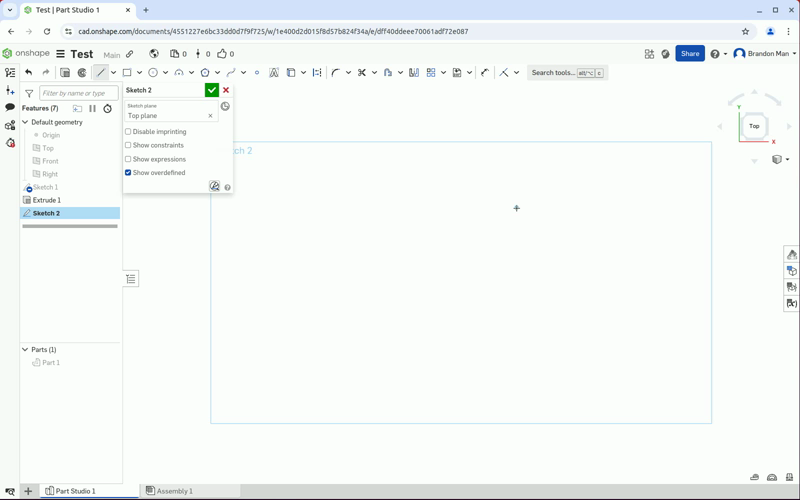
key_down(shift)
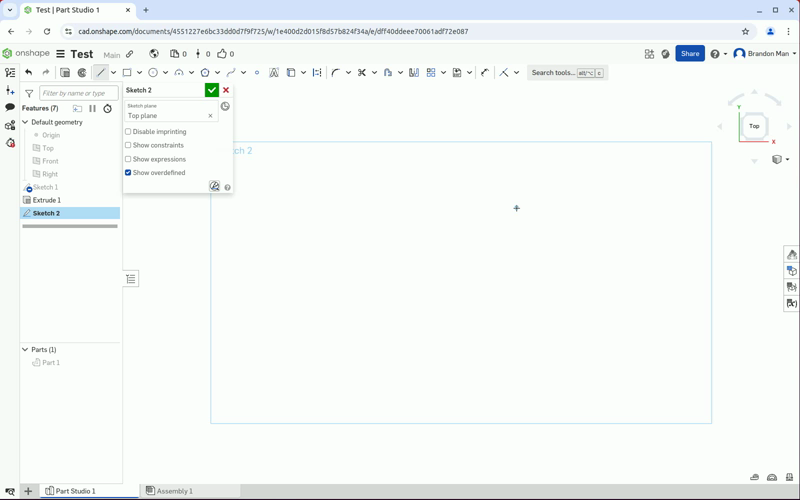
mouse_move(573, 264)
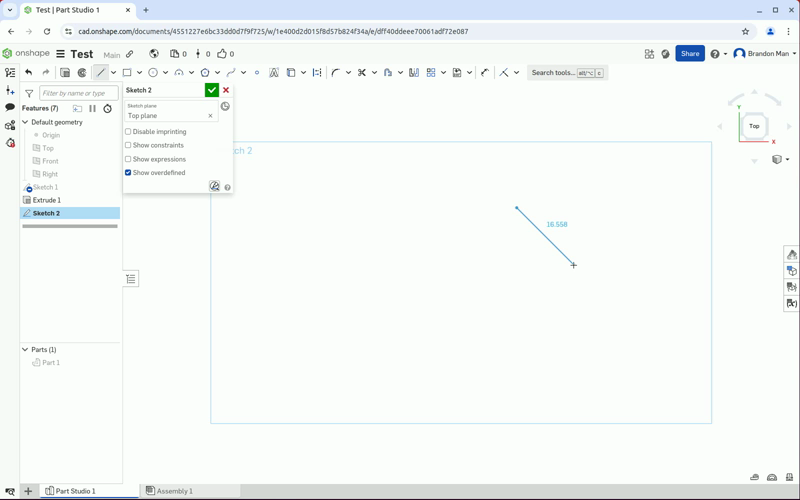
click(573, 264)
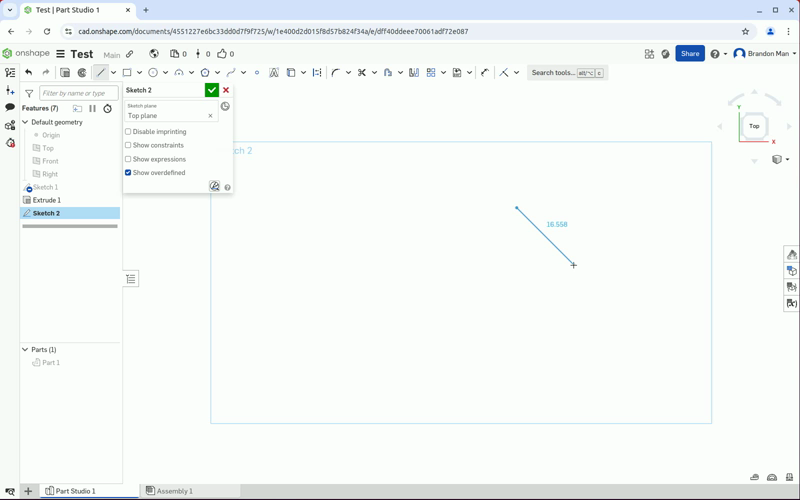
key_up(shift)
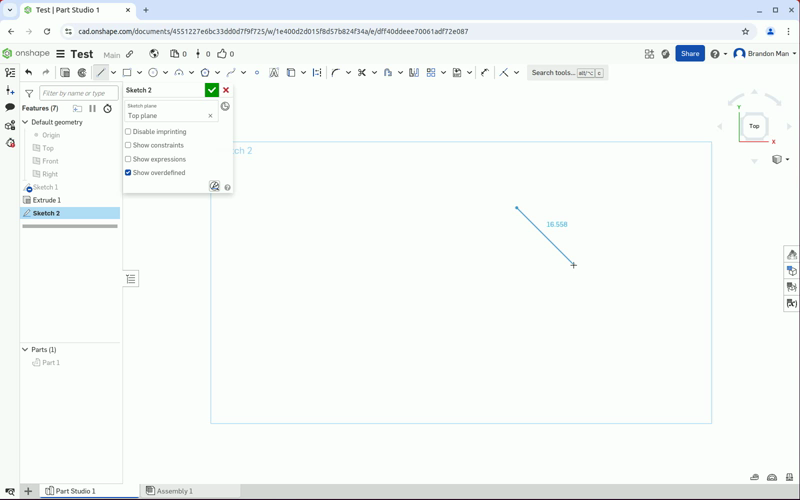
key_down(shift)
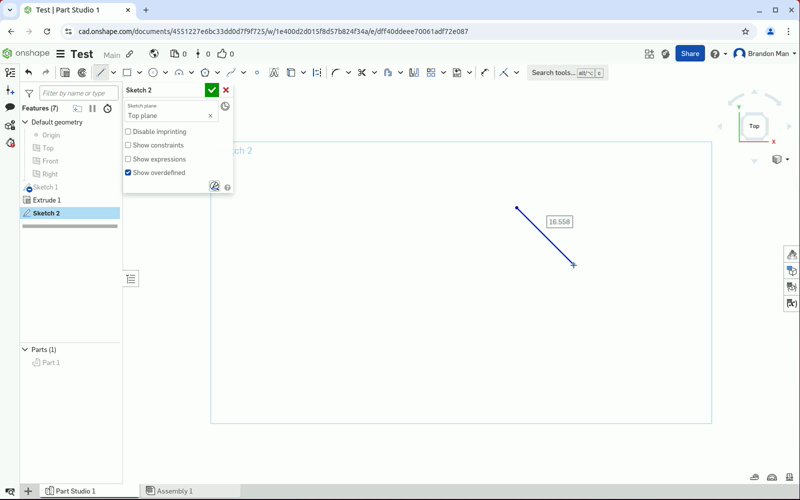
mouse_move(589, 264)
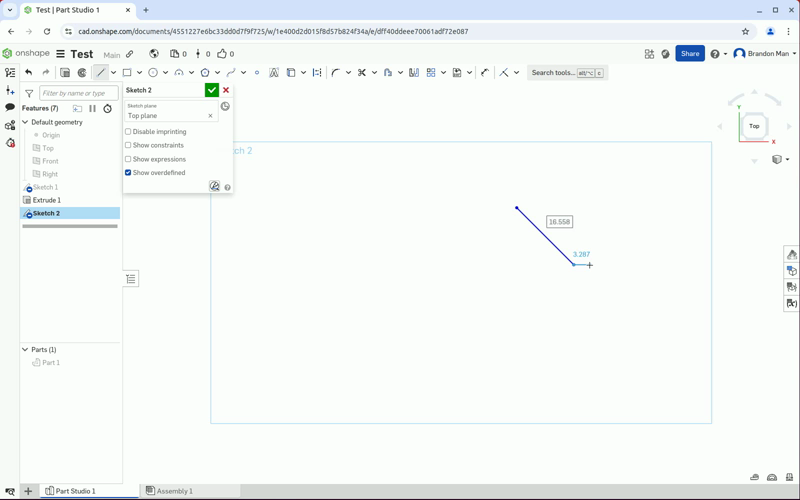
mouse_move(573, 207)
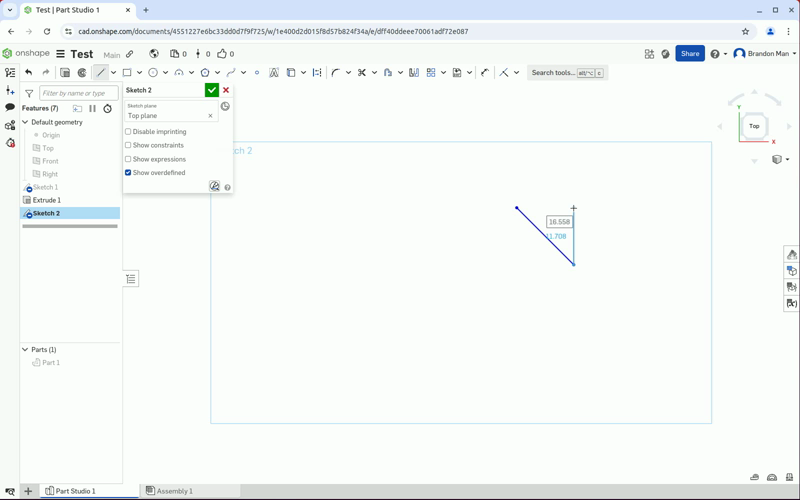
click(573, 207)
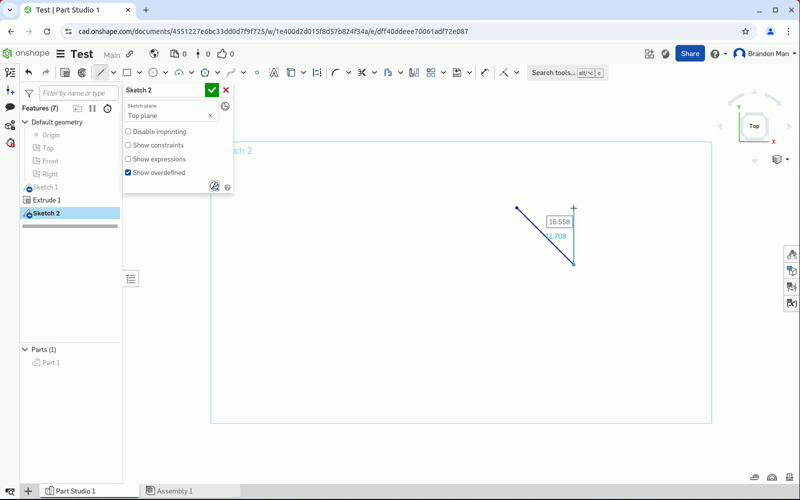
key_up(shift)
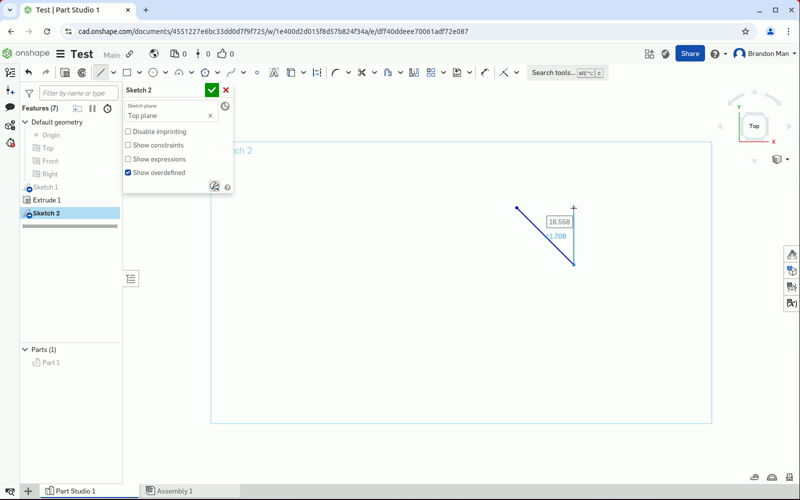
mouse_move(589, 207)
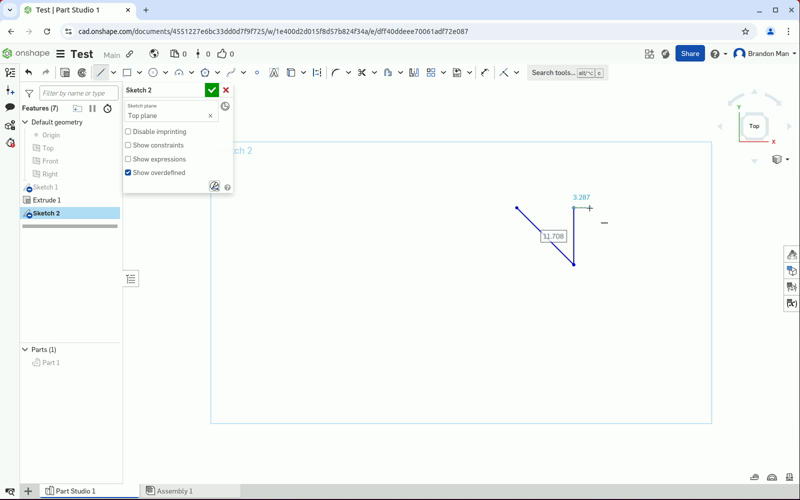
key_down(shift)
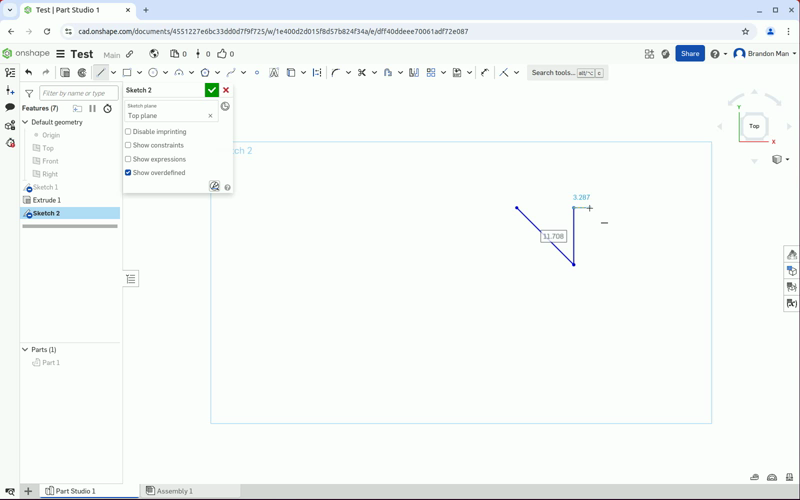
mouse_move(516, 207)
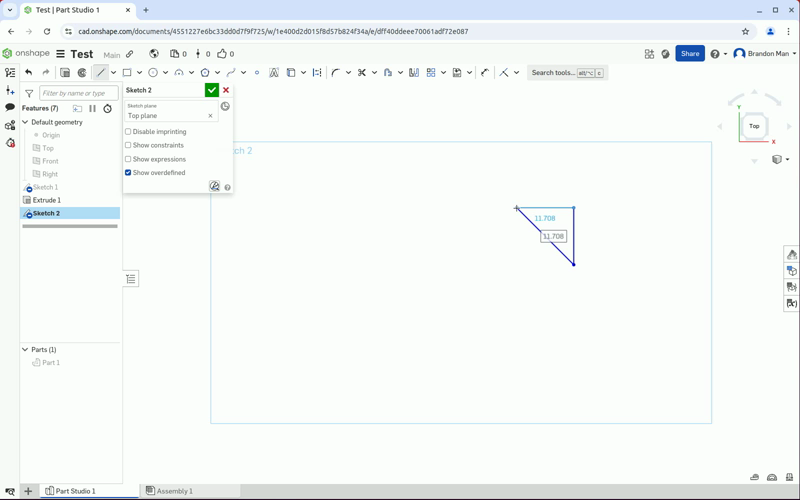
key_up(shift)
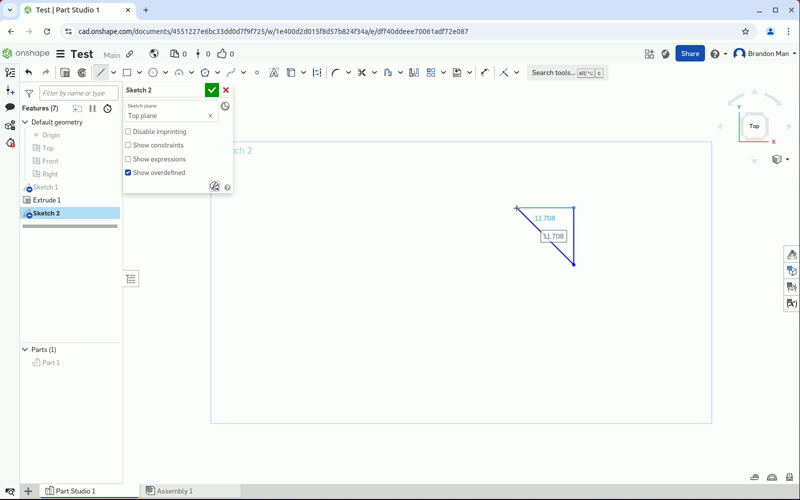
click(516, 207)
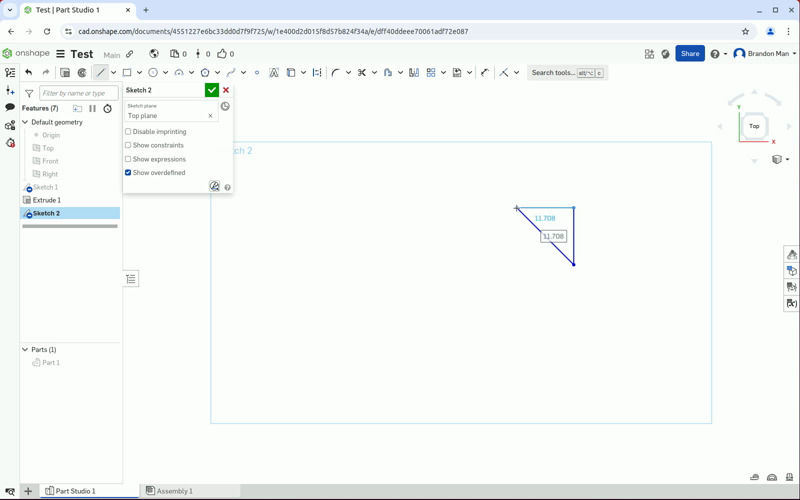
key(esc)
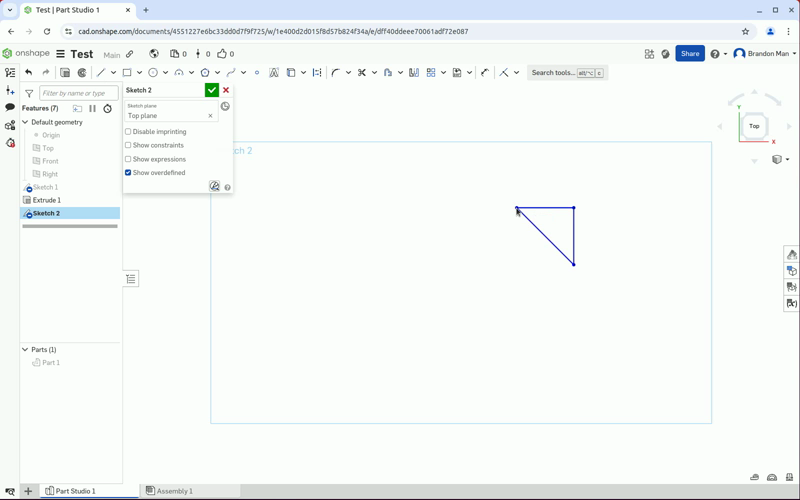
mouse_move(548, 224)
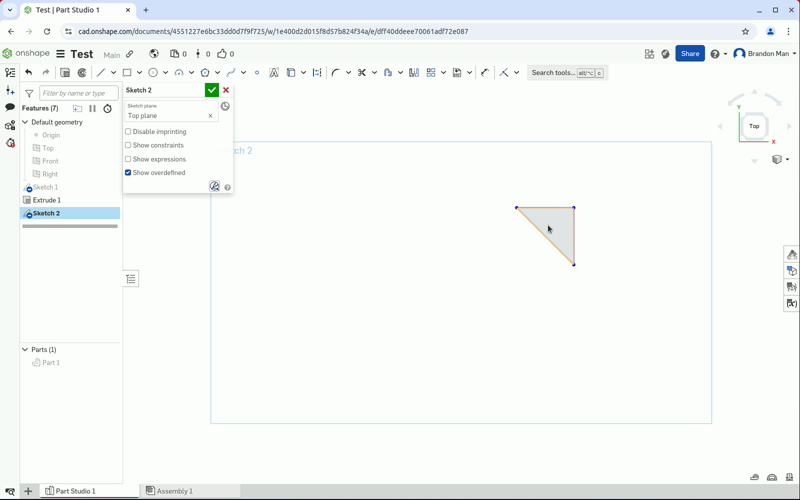
scroll(6)
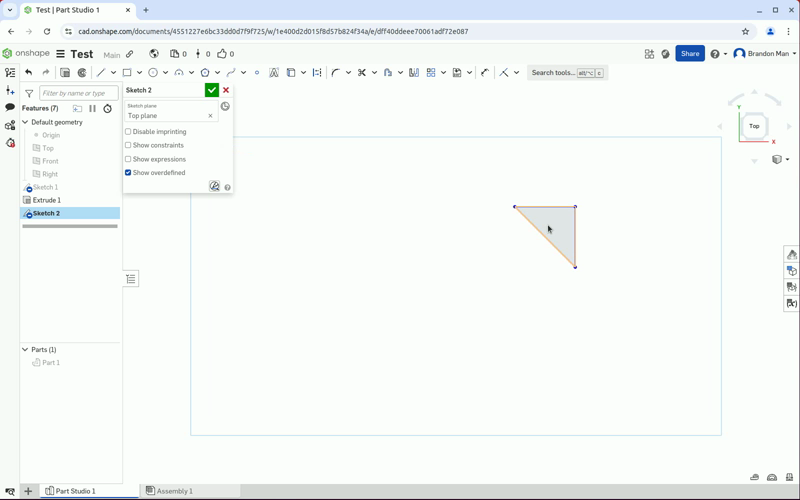
scroll(6)
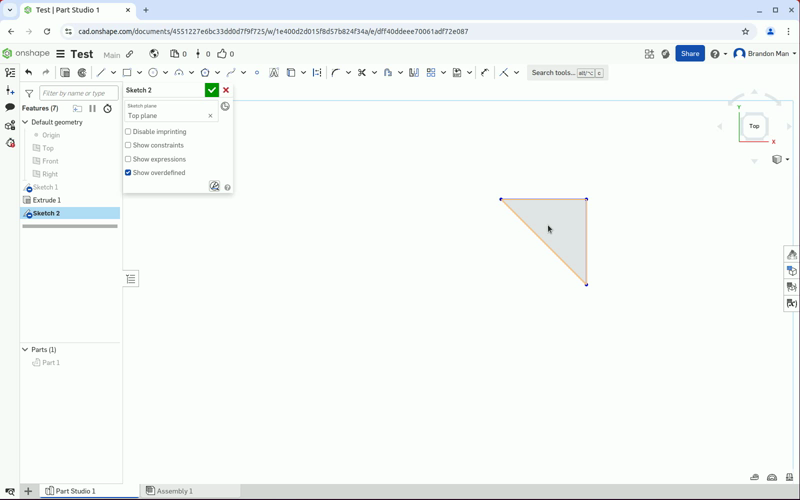
scroll(6)
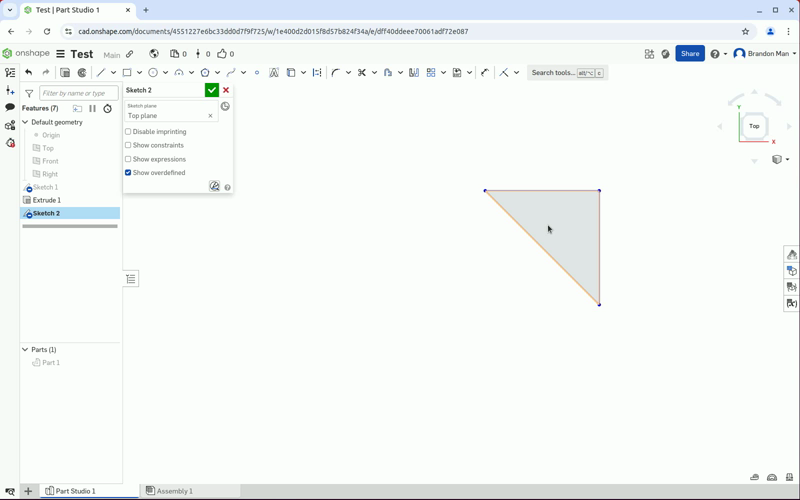
scroll(6)
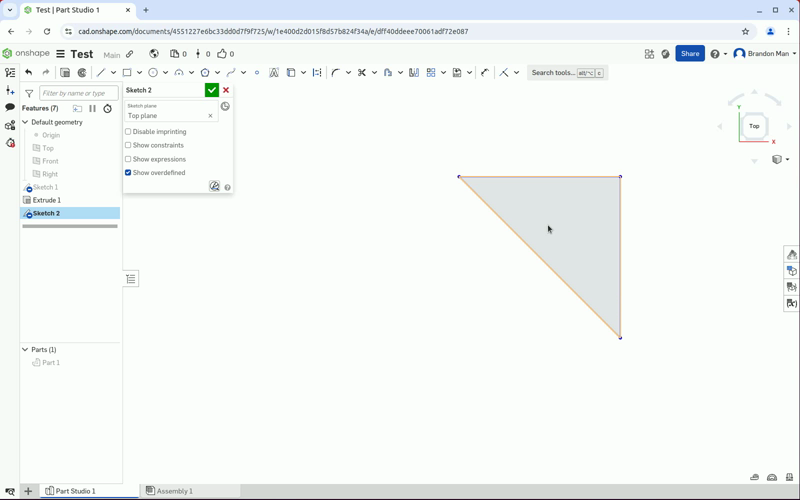
scroll(6)
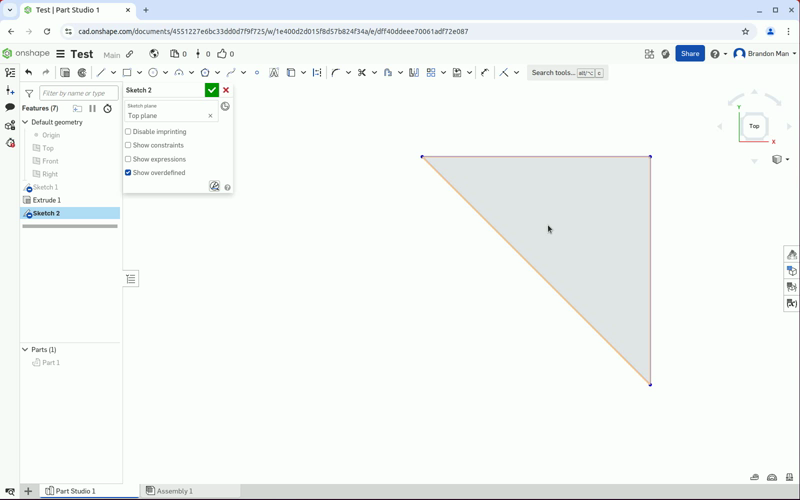
scroll(6)
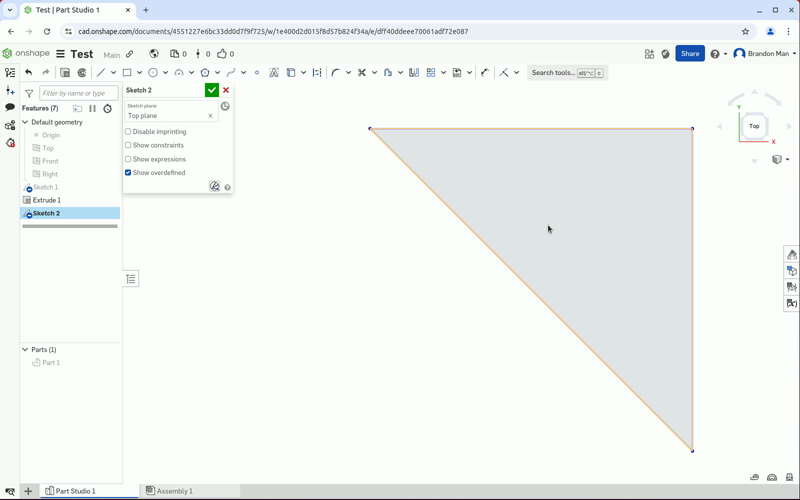
scroll(6)
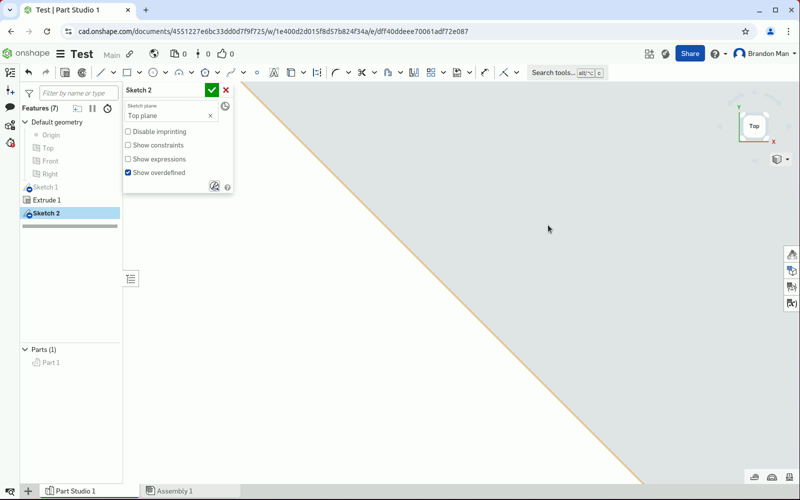
click(548, 224)
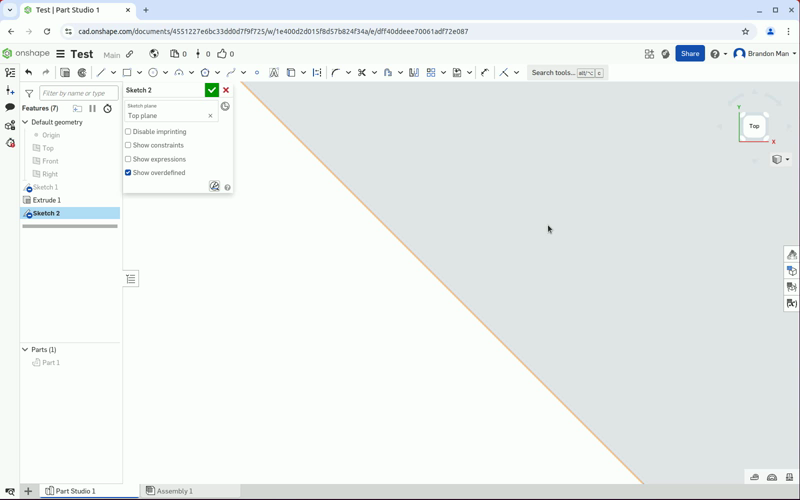
scroll(-6)
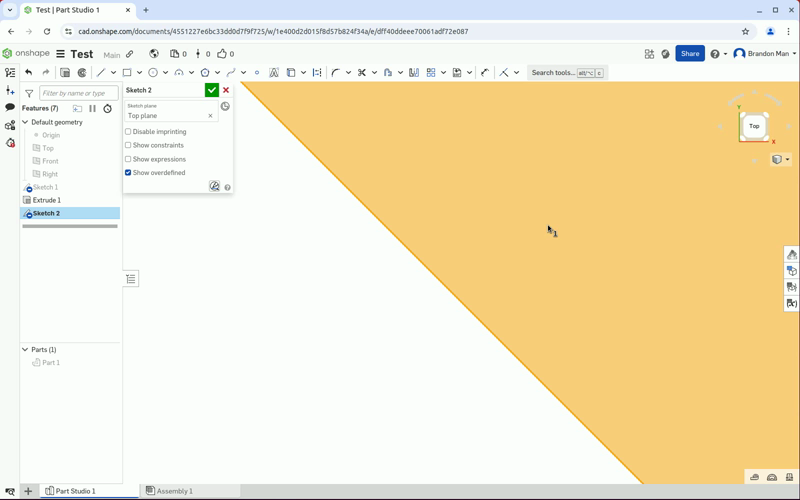
scroll(-6)
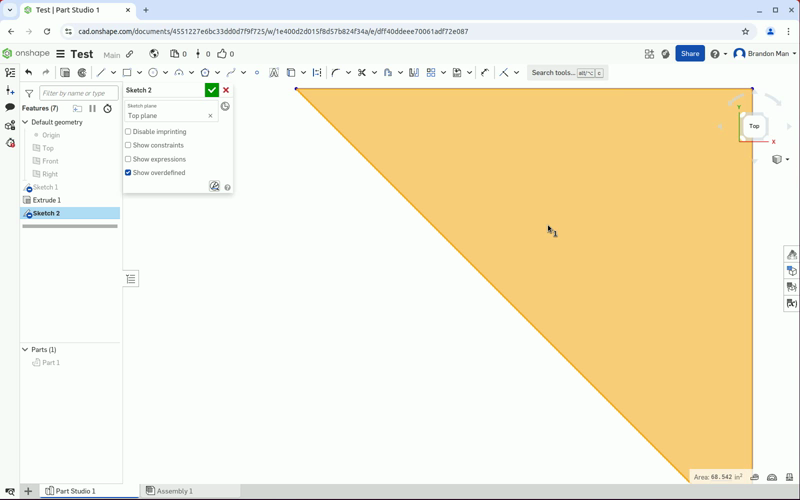
scroll(-6)
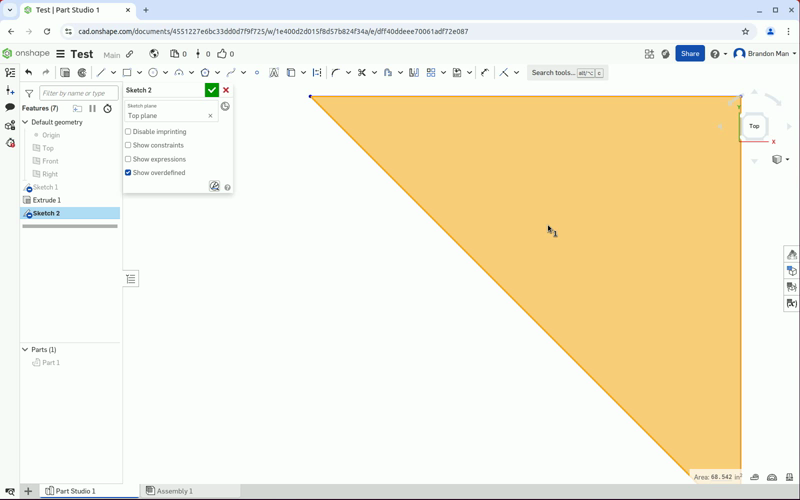
scroll(-6)
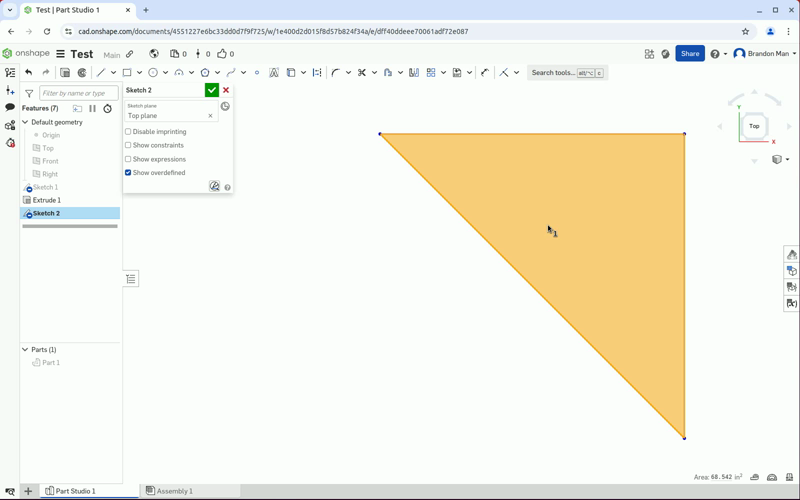
scroll(-6)
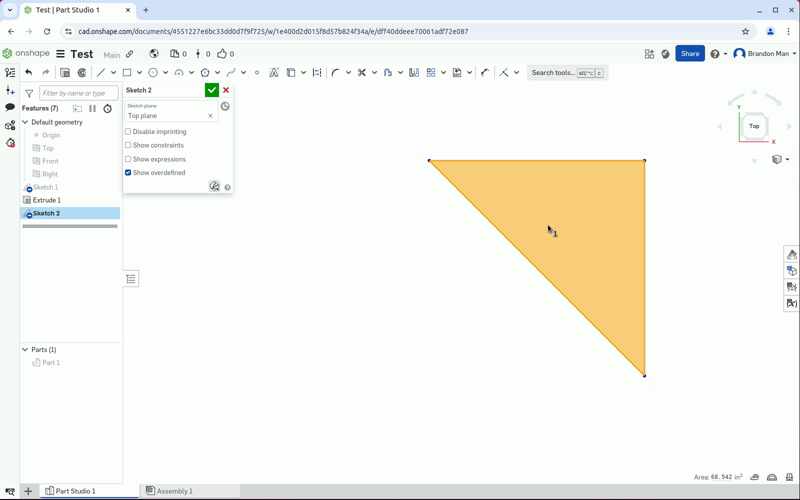
scroll(-6)
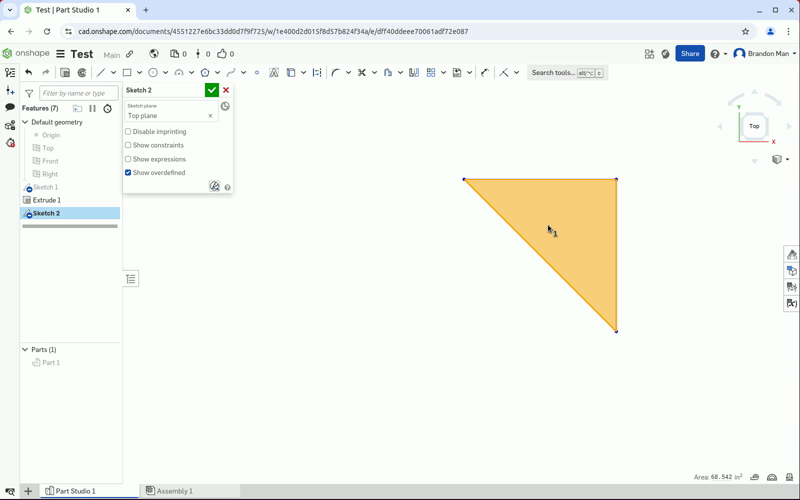
scroll(-6)
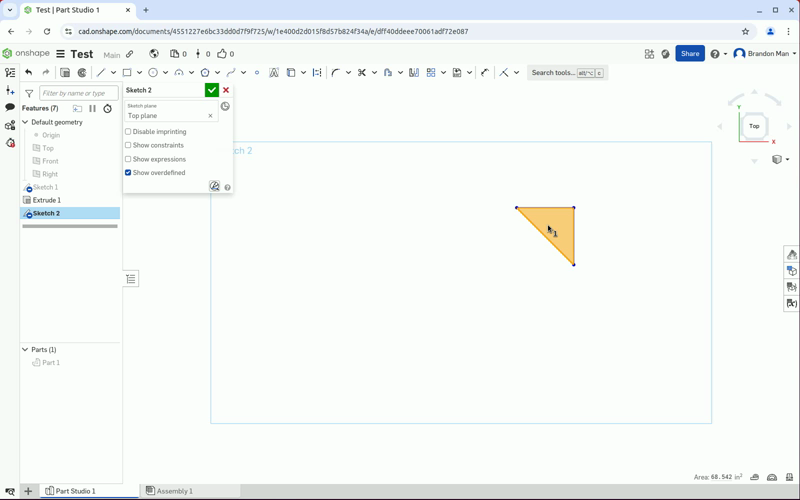
mouse_move(73, 352)
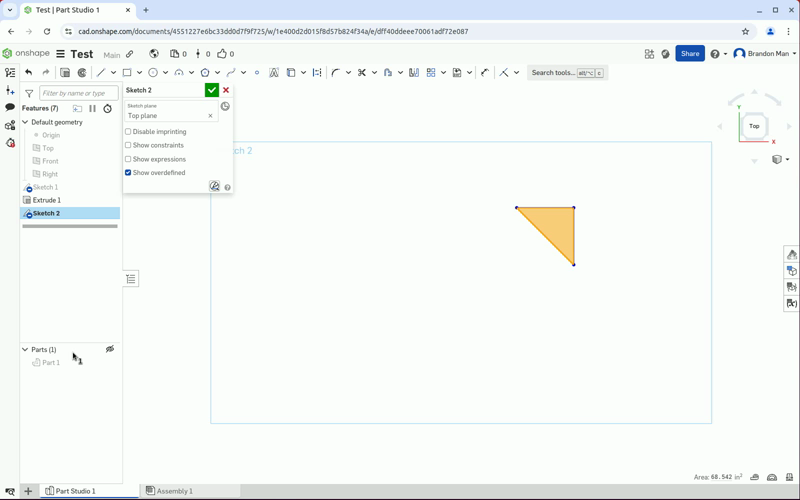
key(shift+y)
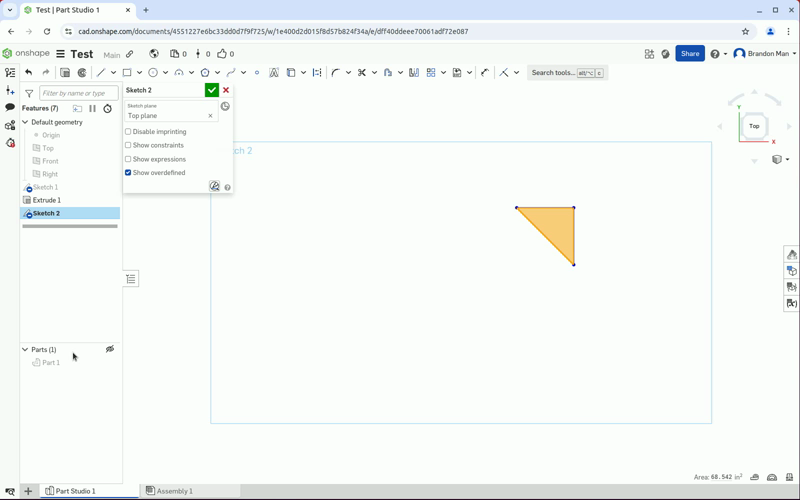
key(shift+e)
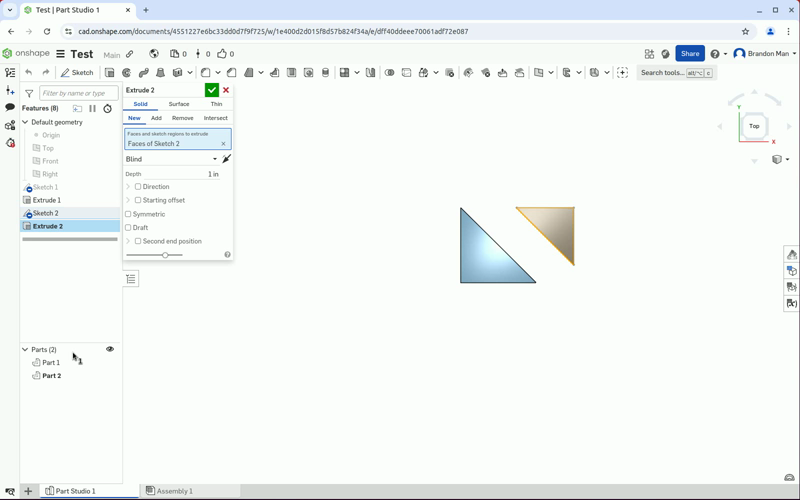
mouse_move(143, 106)
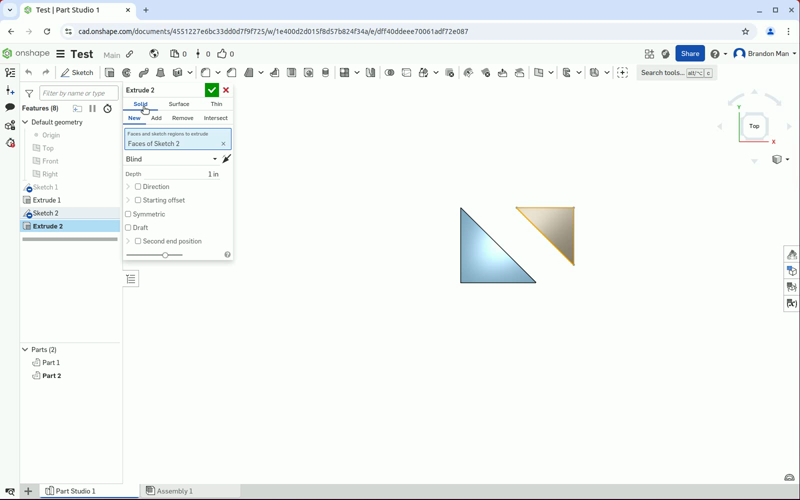
click(143, 106)
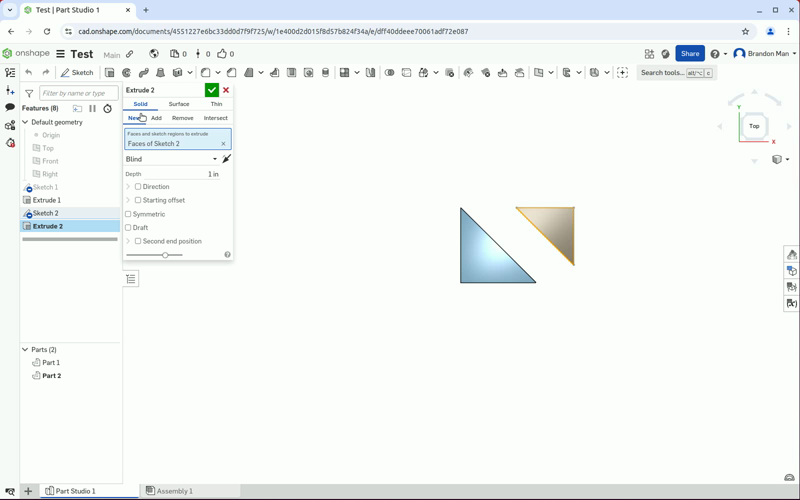
mouse_move(137, 120)
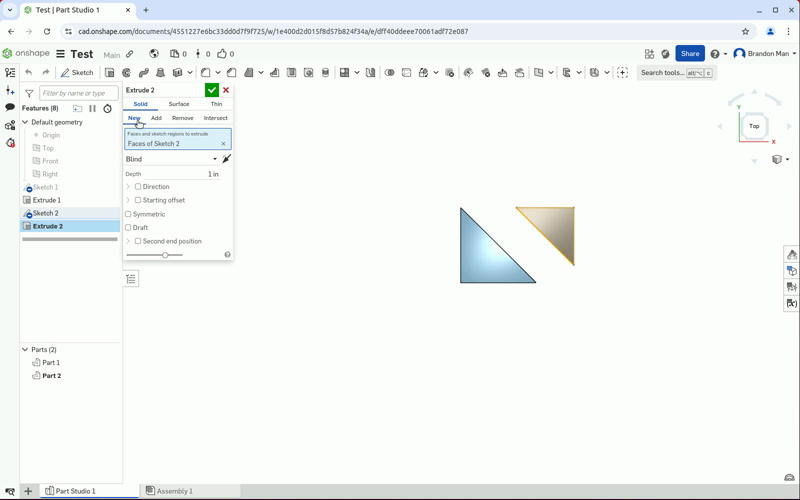
click(137, 120)
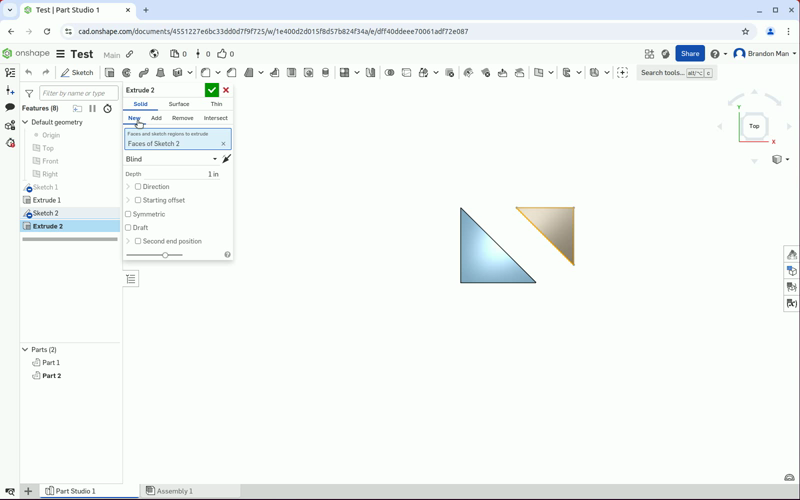
key(tab, 4)
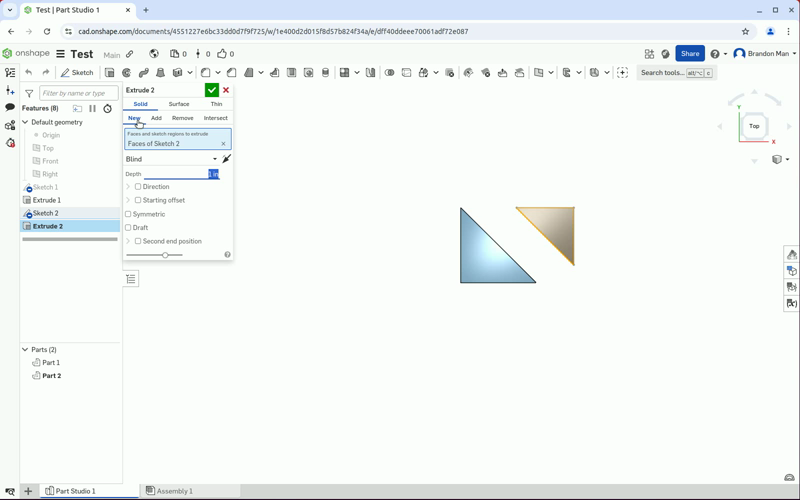
text(-15.405)
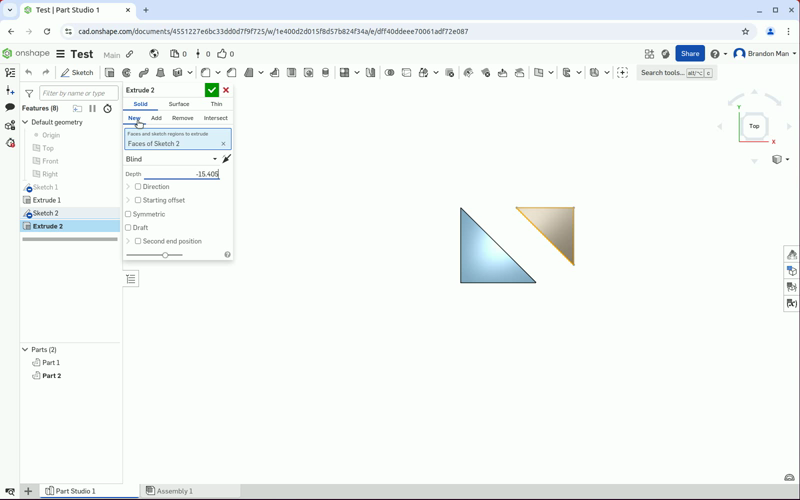
key(enter)
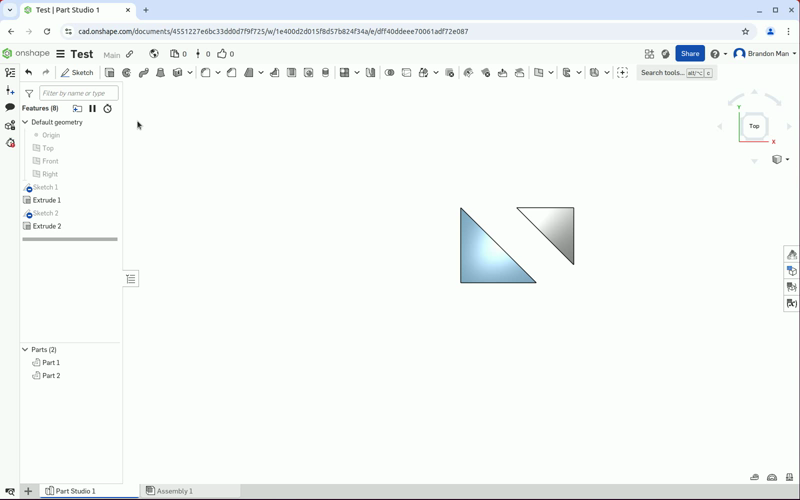
key(shift+h)
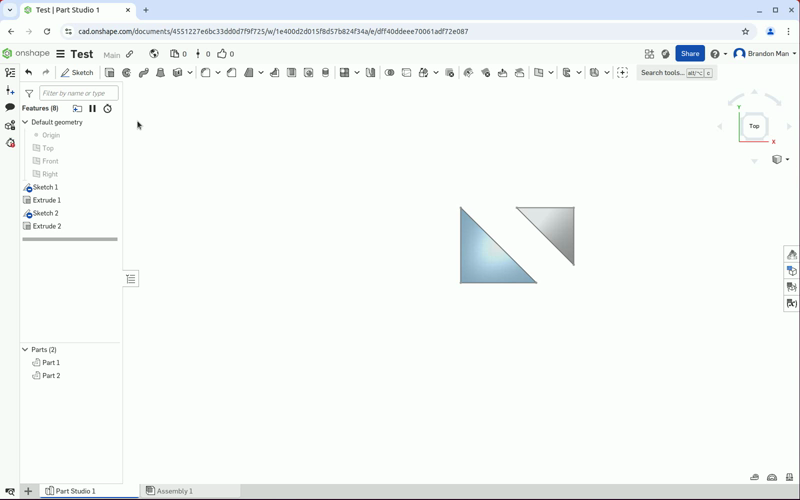
key(shift+h)
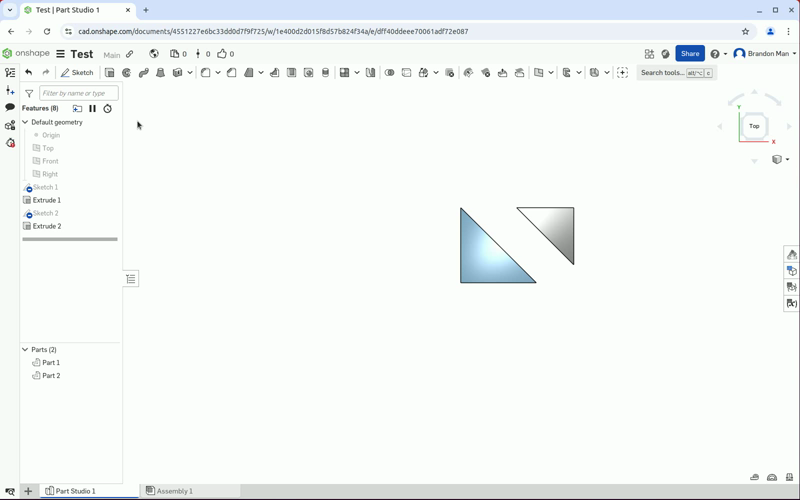
mouse_move(73, 189)
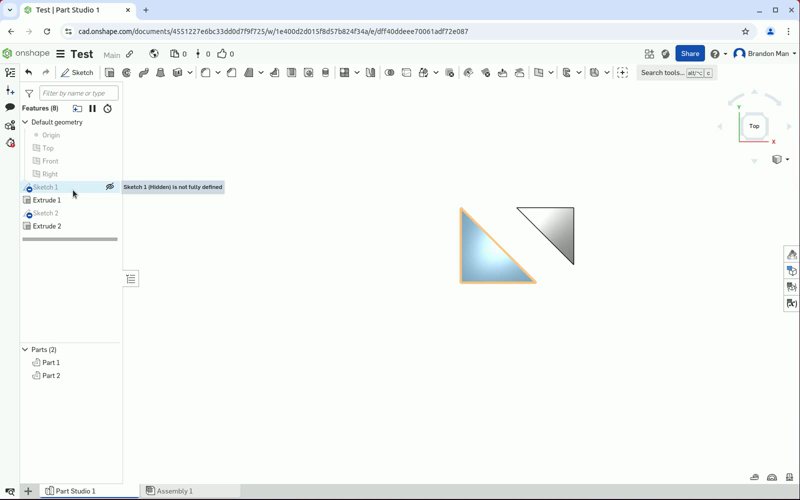
click(73, 189)
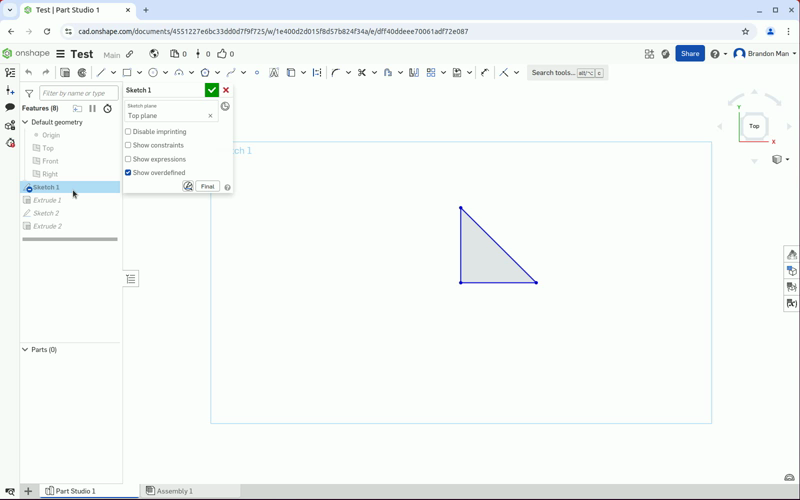
mouse_move(229, 92)
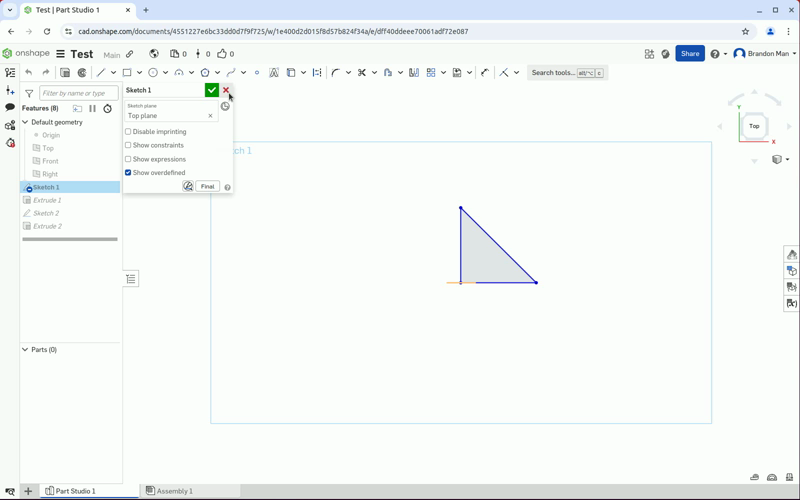
click(229, 92)
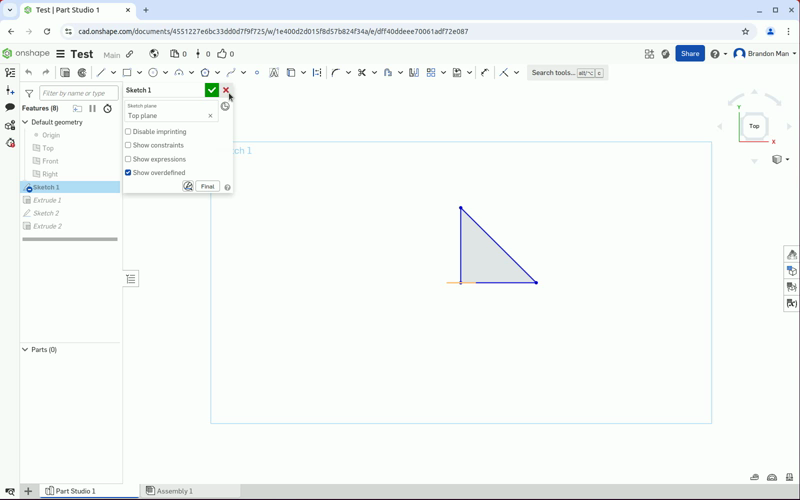
key(shift+s)
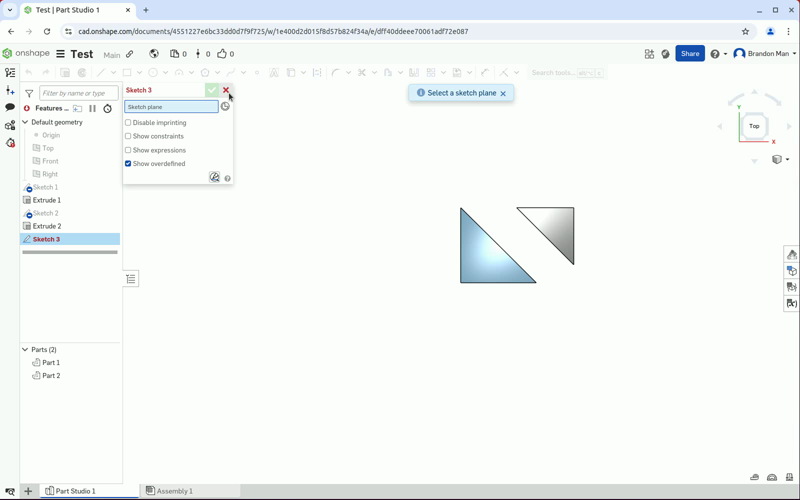
mouse_move(73, 150)
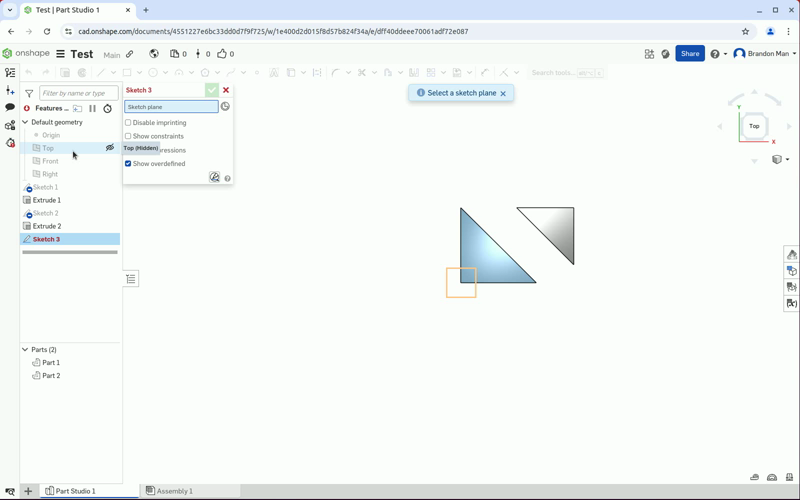
click(73, 150)
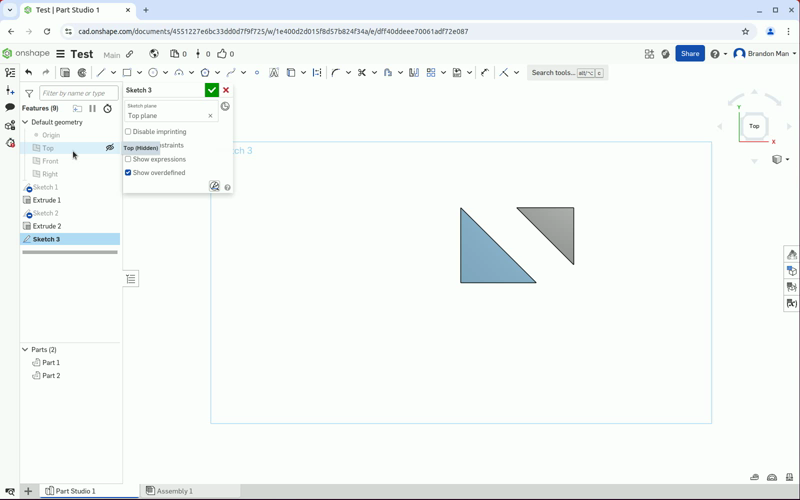
mouse_move(73, 352)
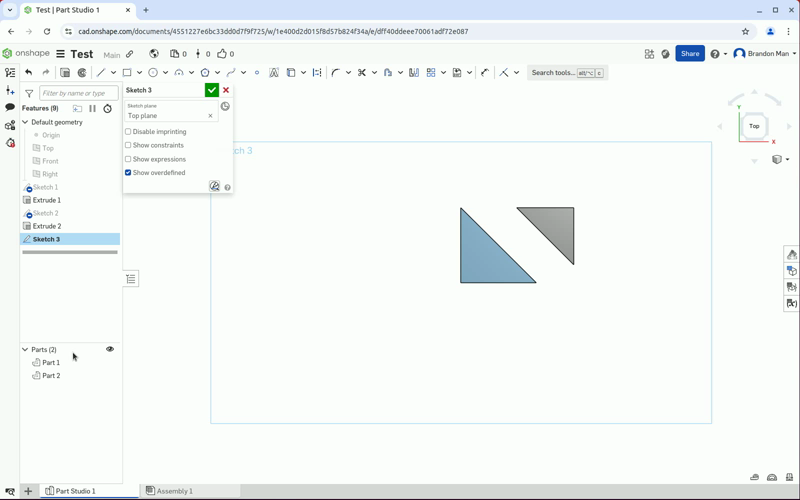
key(y)
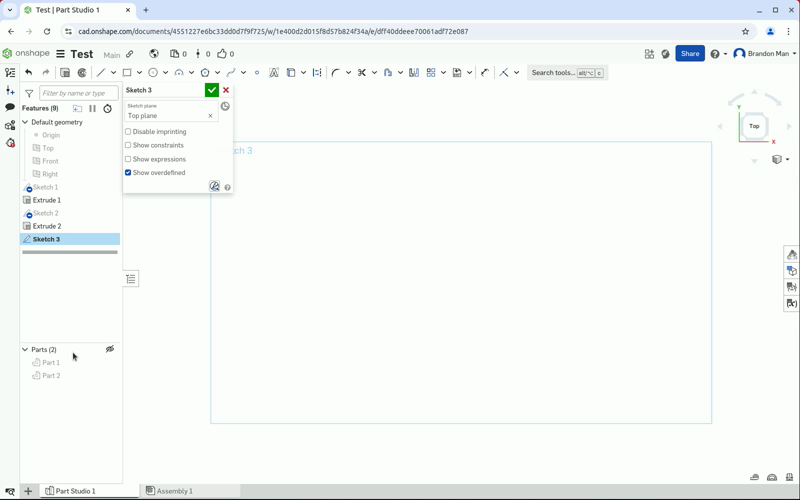
key(l)
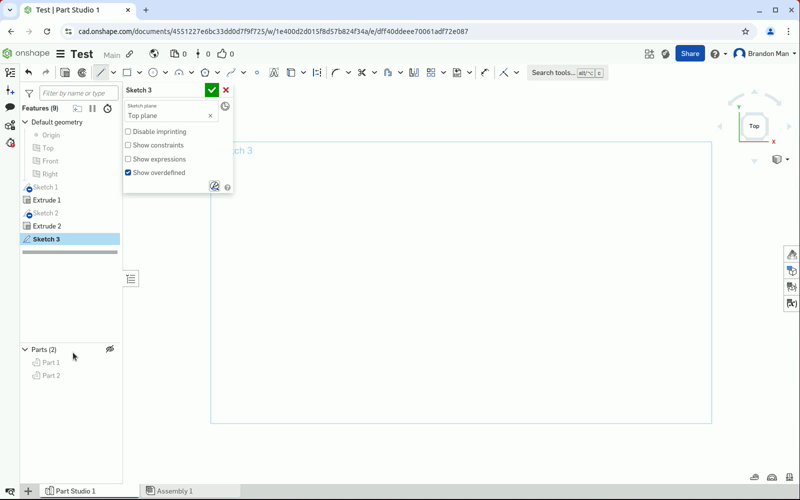
key_down(shift)
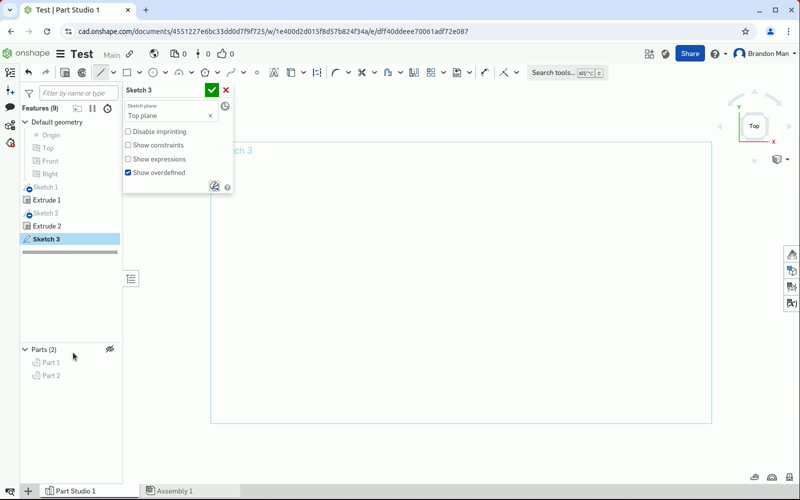
mouse_move(460, 207)
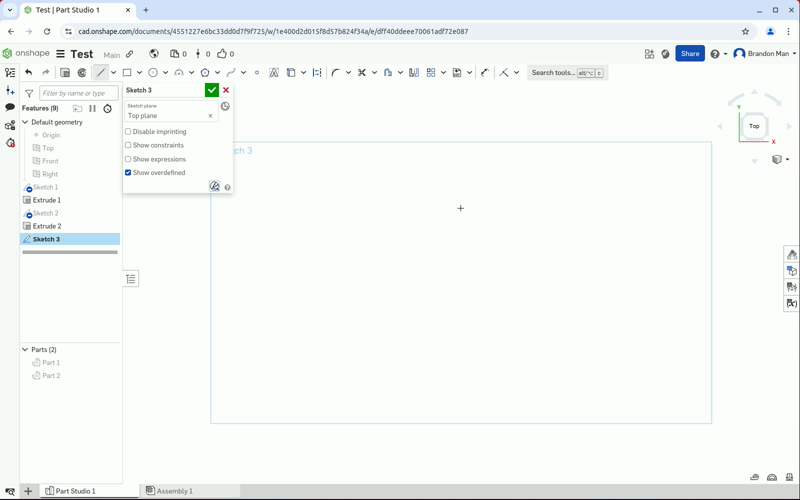
click(460, 207)
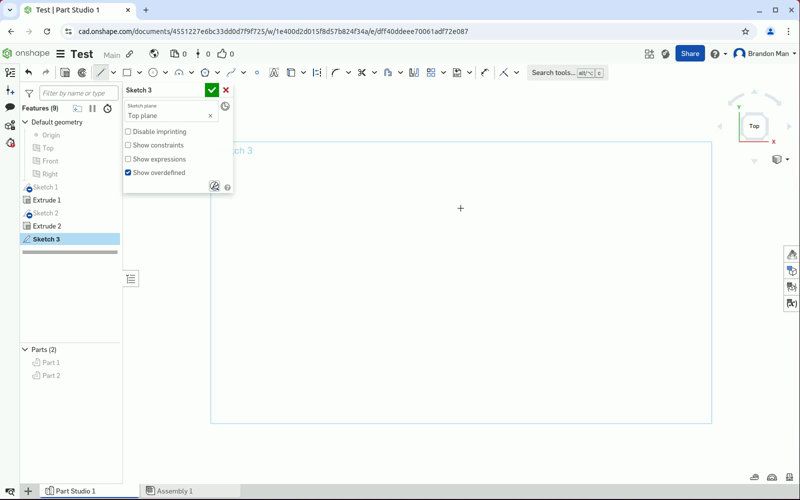
key_up(shift)
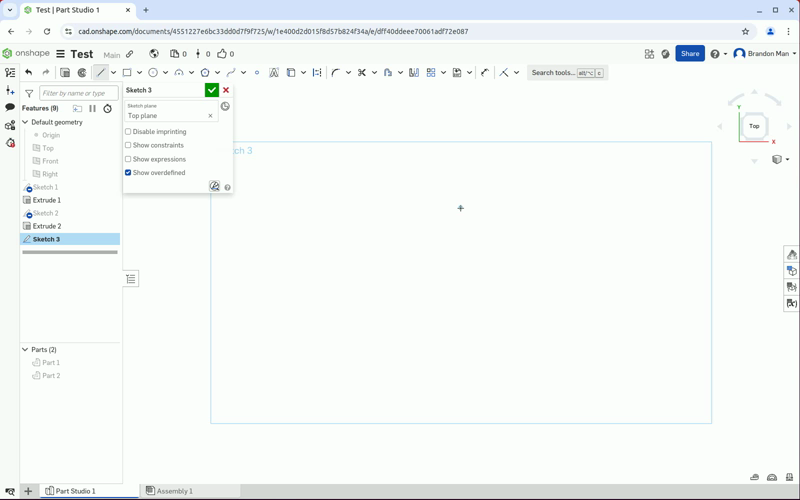
key_down(shift)
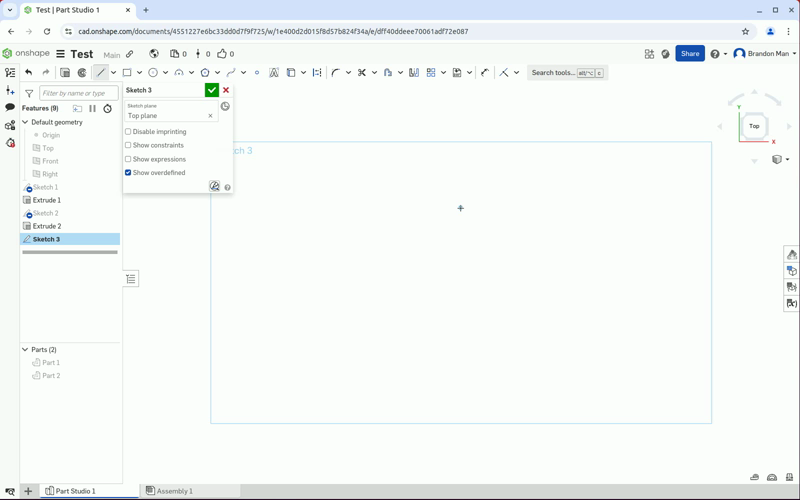
mouse_move(535, 282)
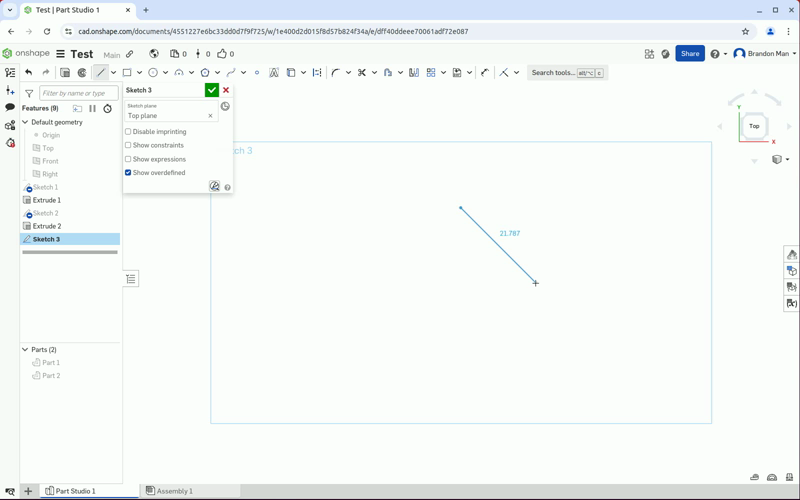
click(535, 282)
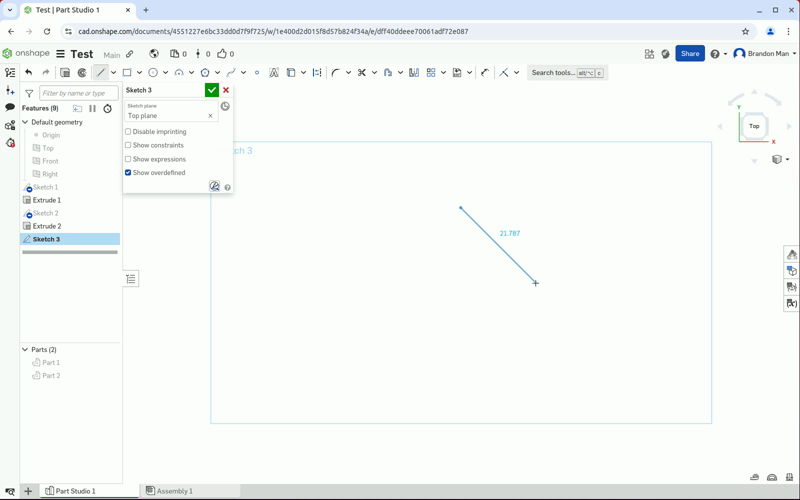
key_up(shift)
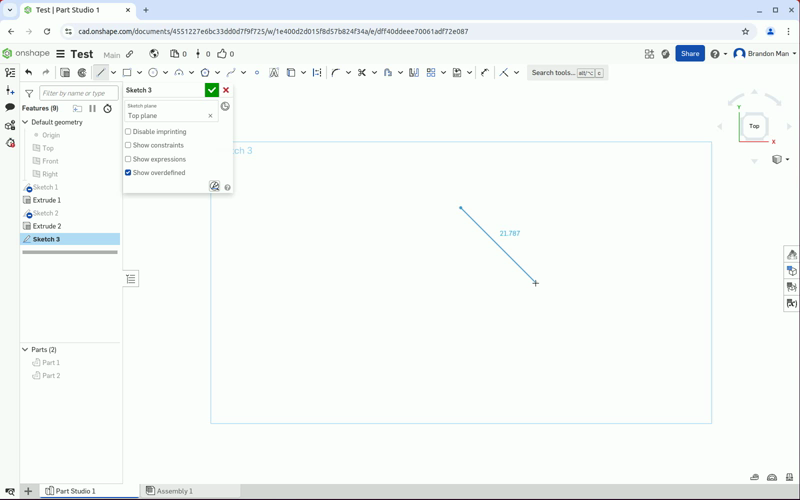
key_down(shift)
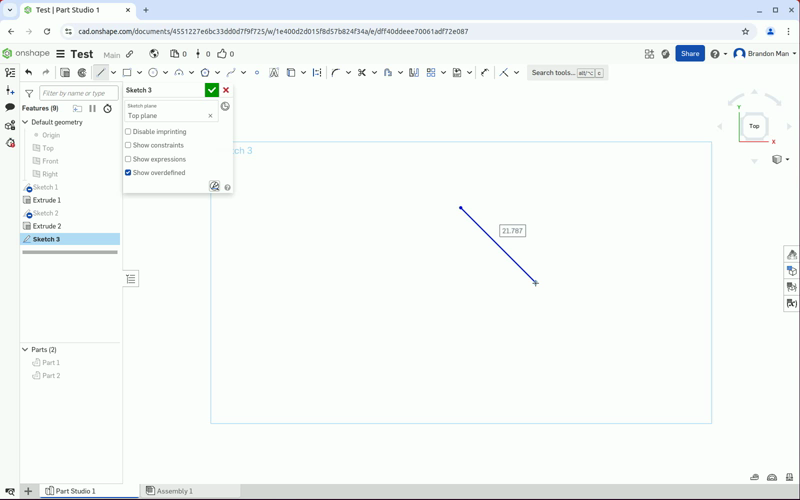
mouse_move(565, 282)
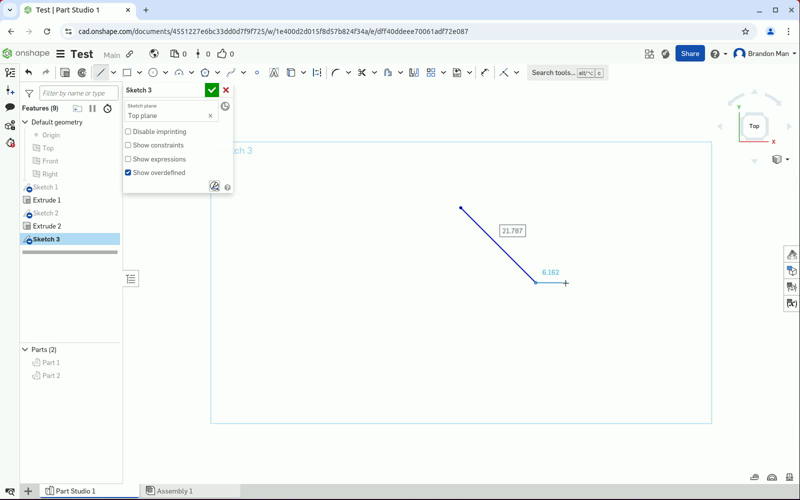
mouse_move(573, 282)
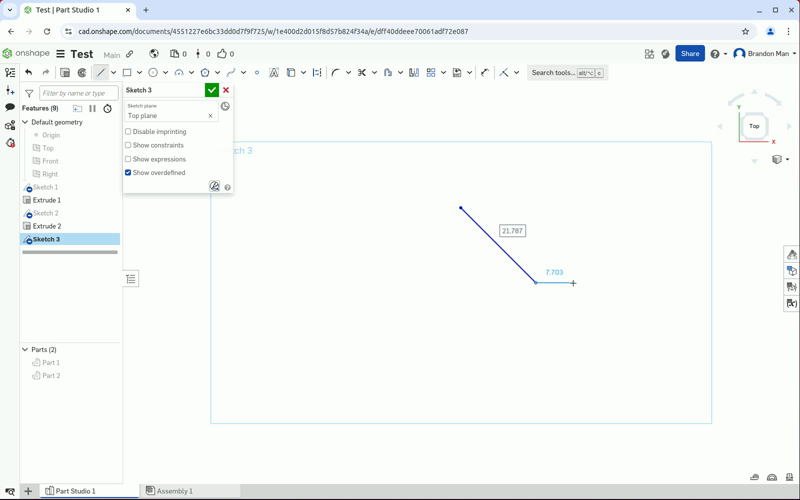
click(573, 282)
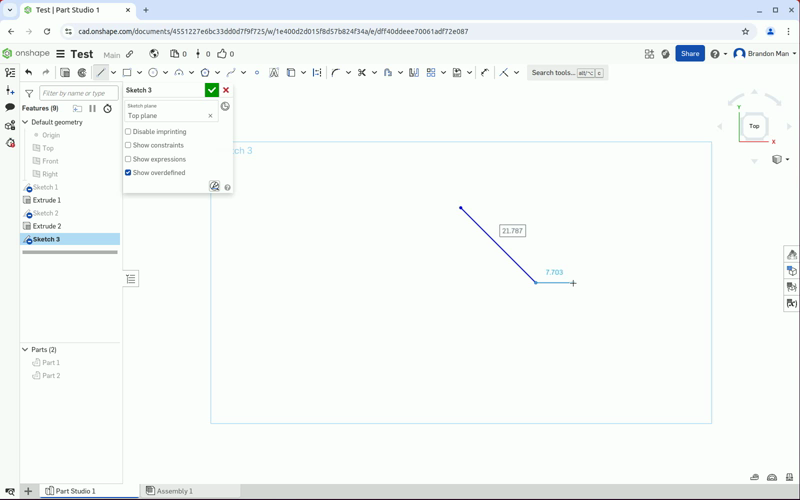
key_up(shift)
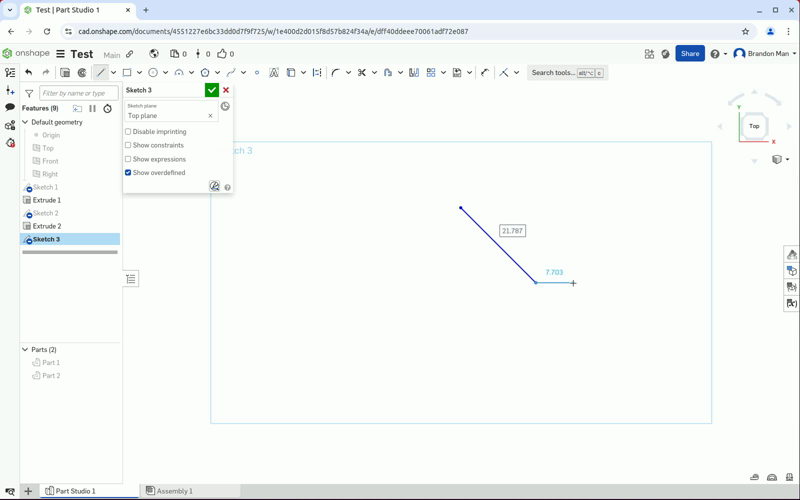
key_down(shift)
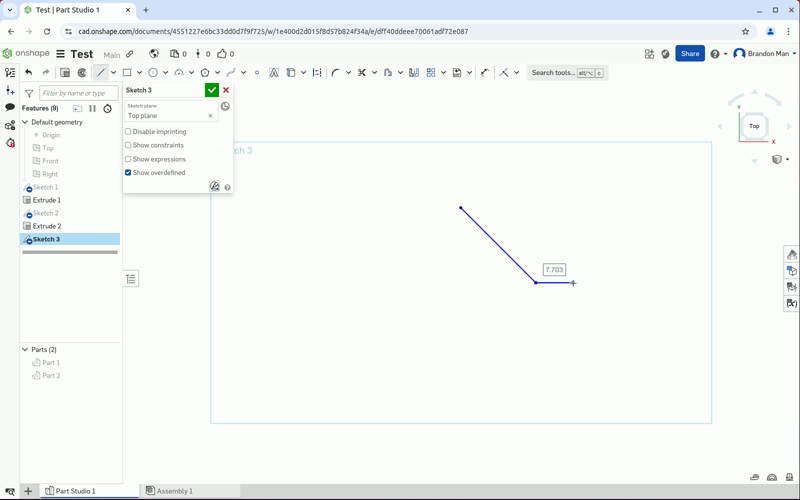
mouse_move(589, 282)
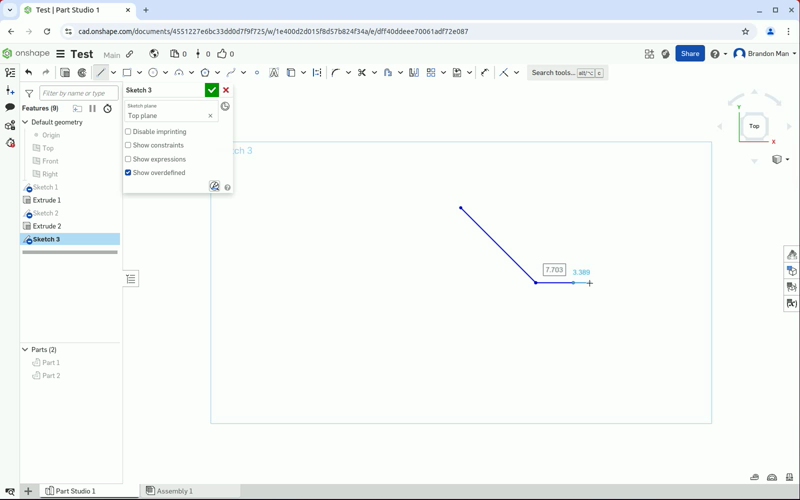
mouse_move(573, 263)
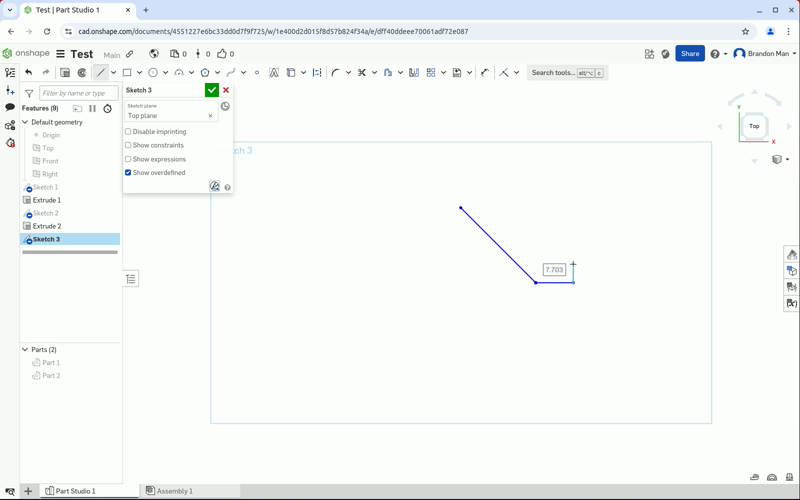
click(573, 263)
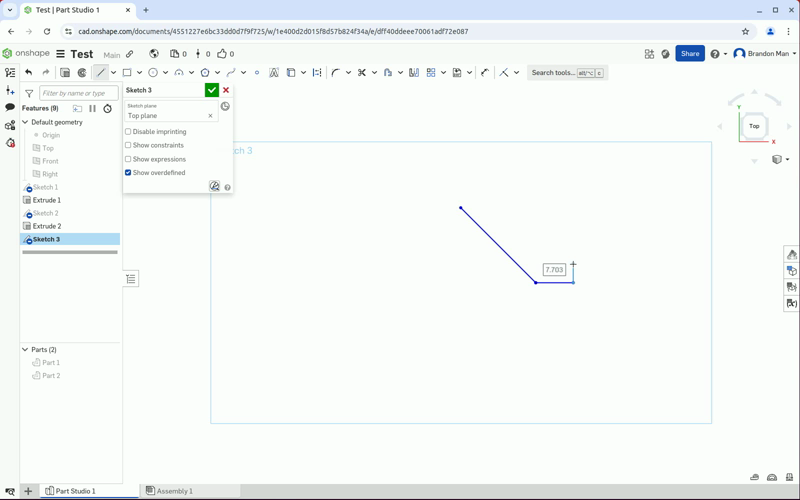
key_up(shift)
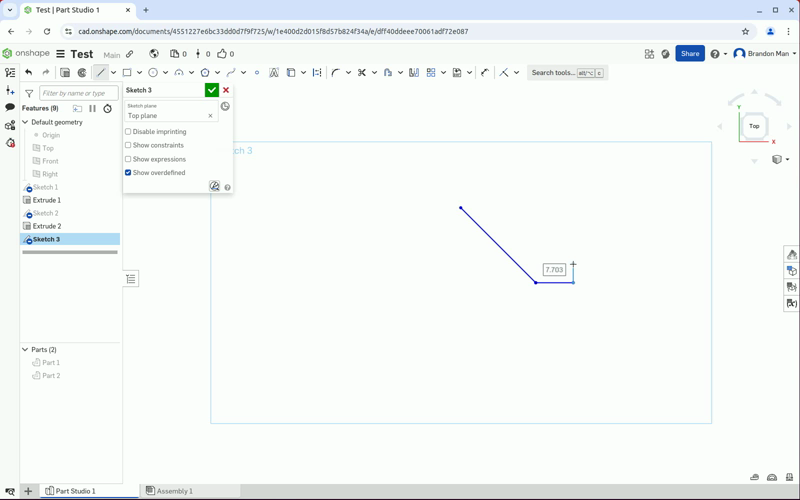
key_down(shift)
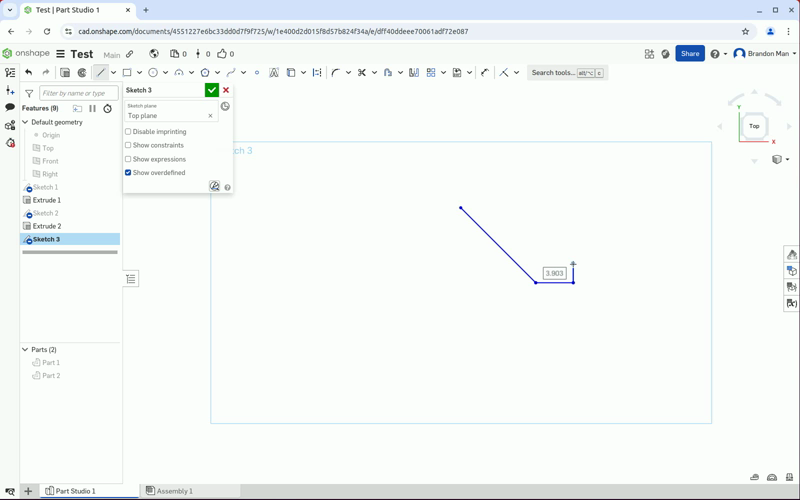
mouse_move(517, 207)
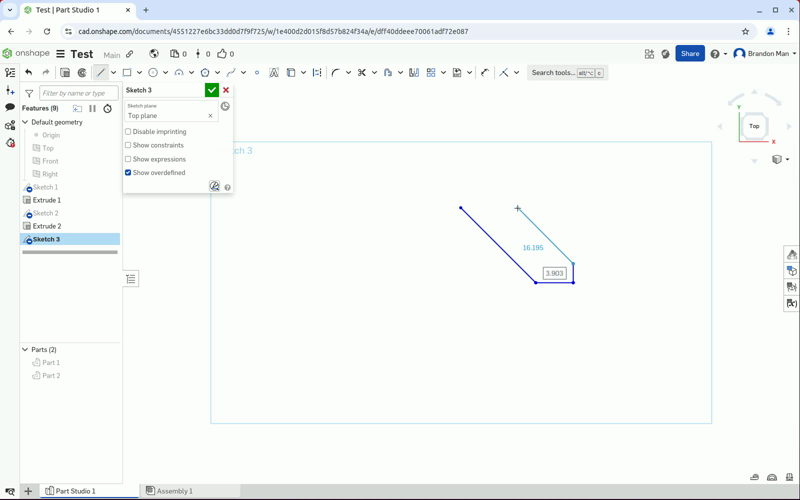
click(517, 207)
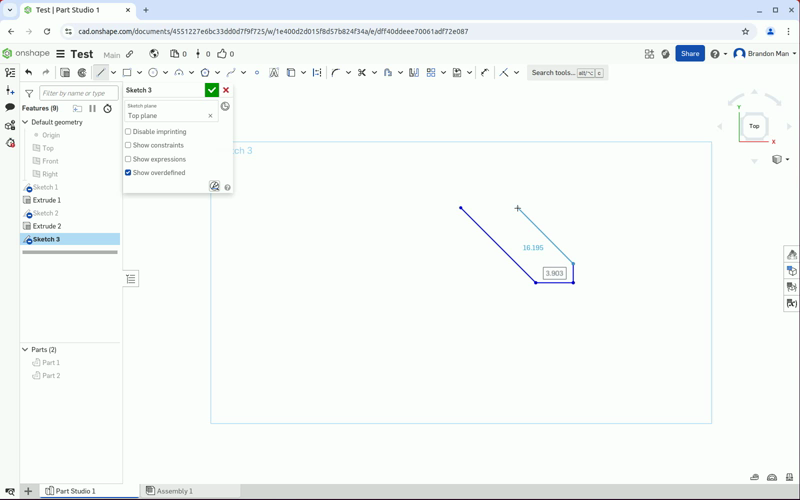
key_up(shift)
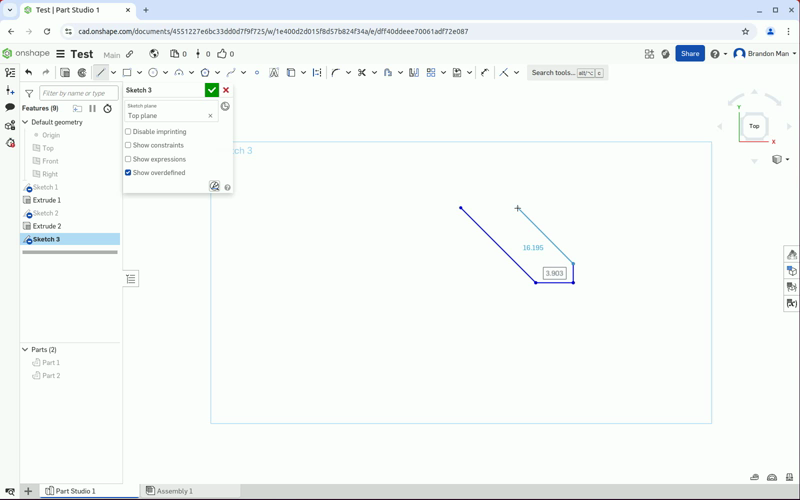
mouse_move(547, 207)
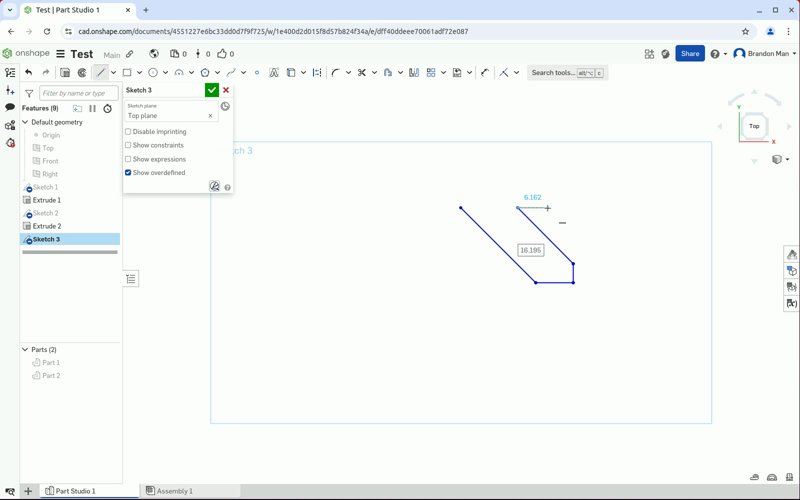
key_down(shift)
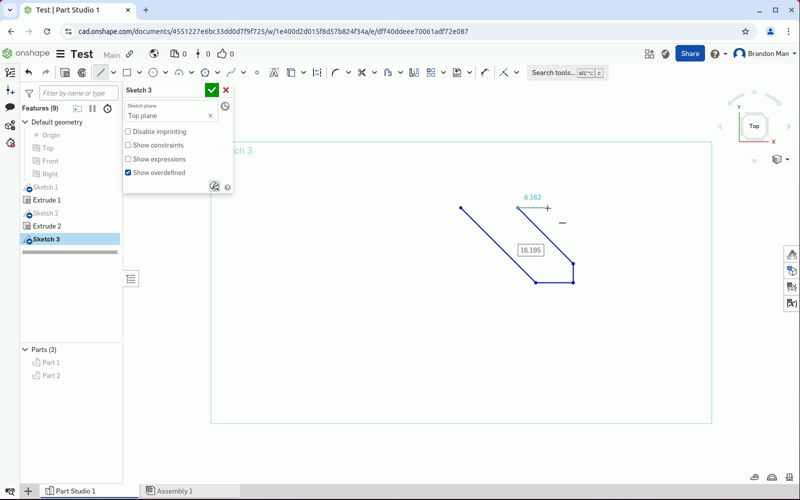
mouse_move(460, 207)
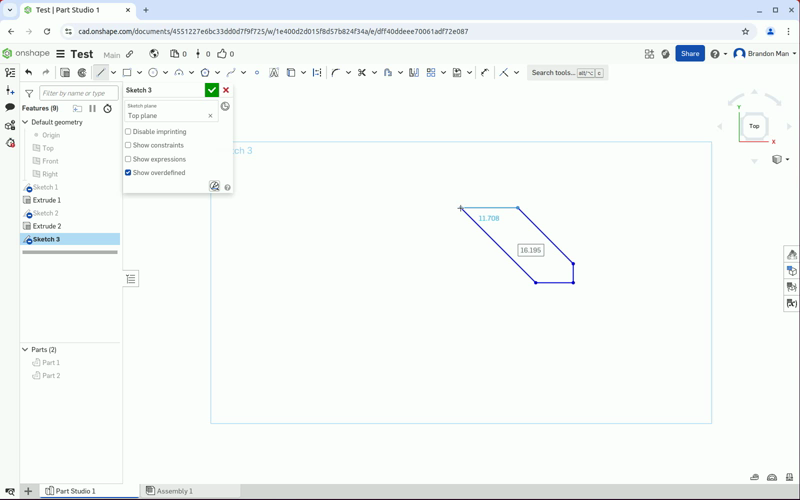
key_up(shift)
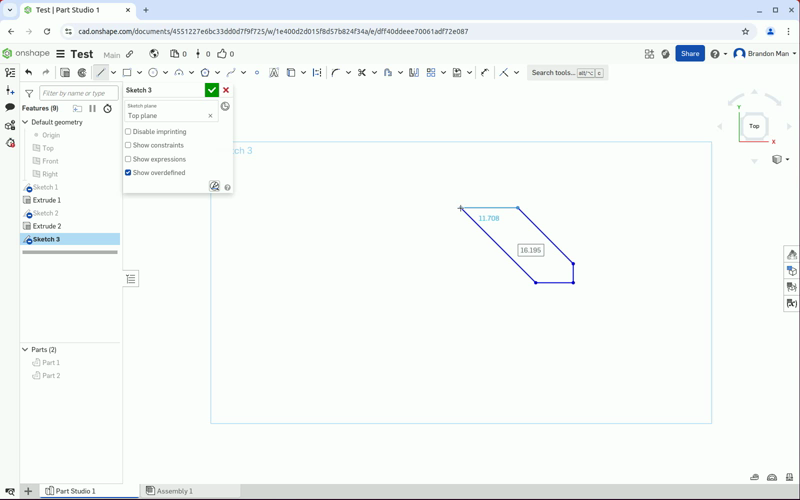
click(460, 207)
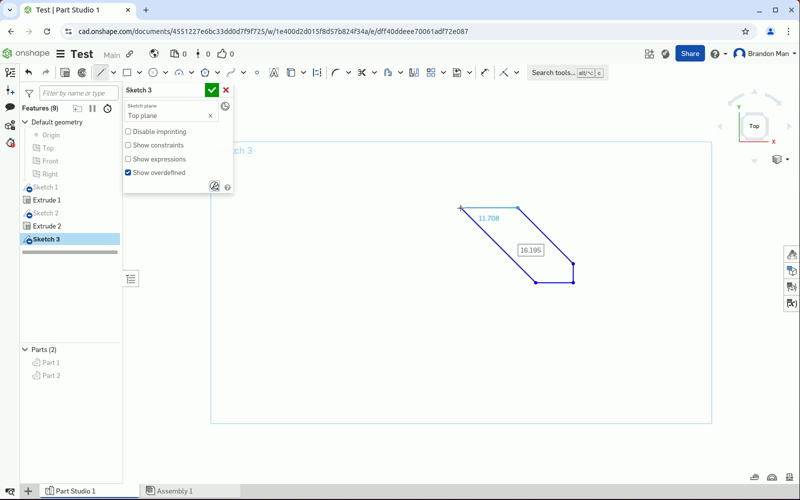
key(esc)
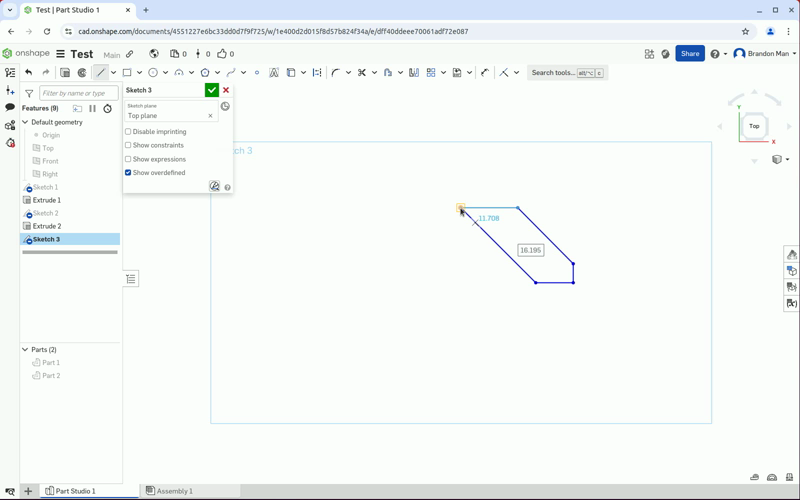
mouse_move(510, 240)
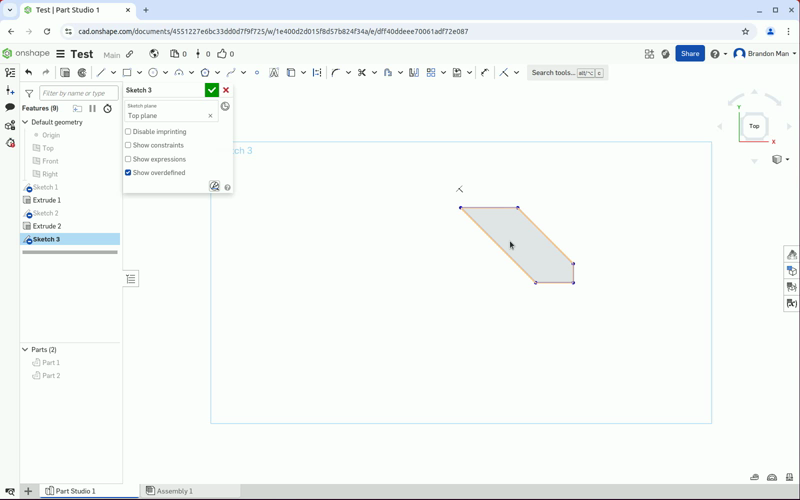
click(510, 240)
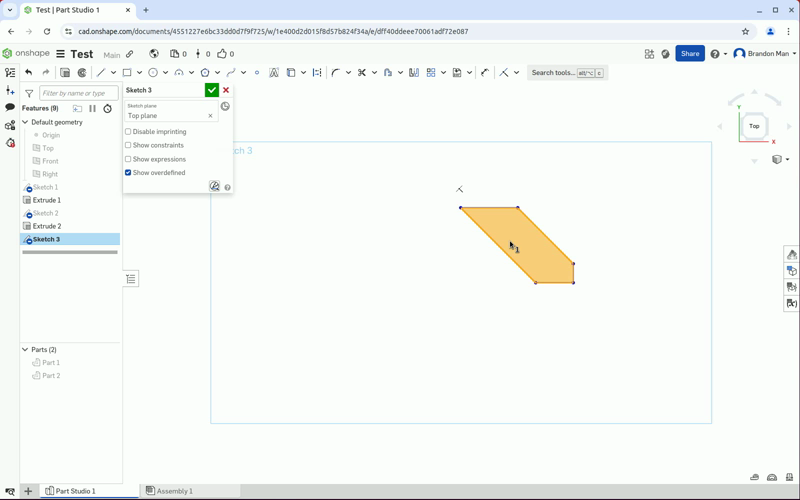
mouse_move(73, 352)
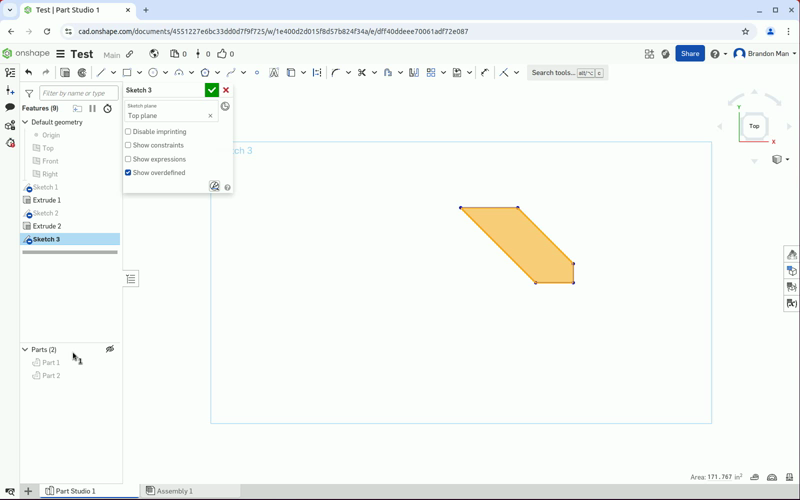
key(shift+y)
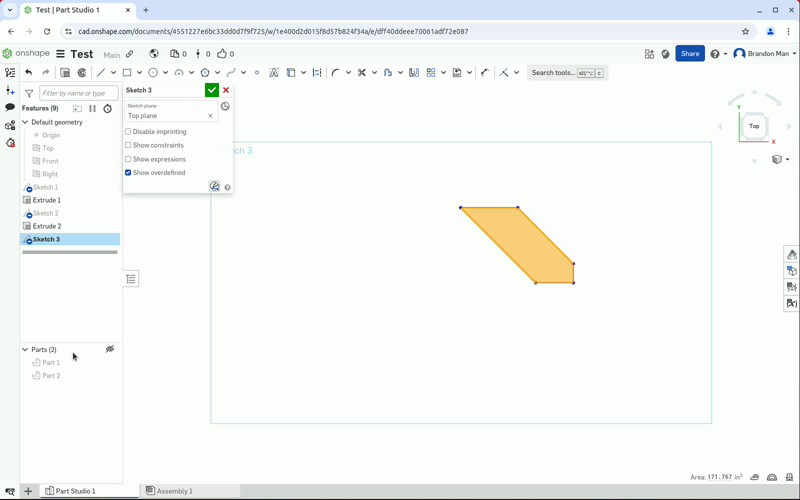
key(shift+e)
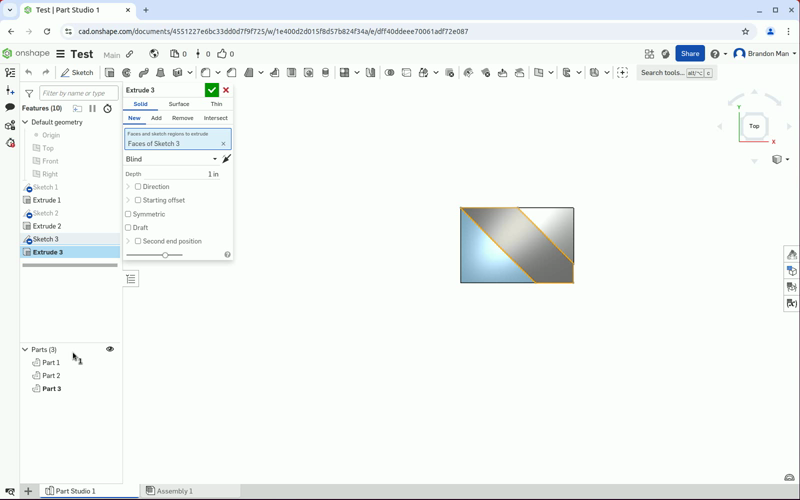
mouse_move(143, 106)
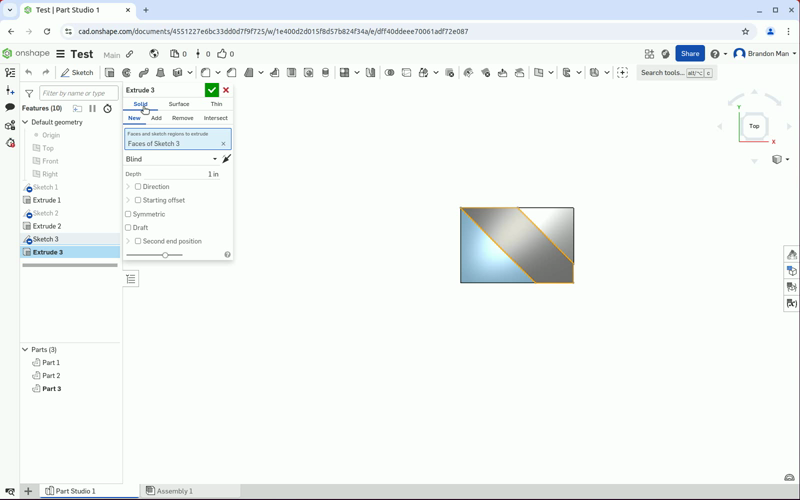
click(143, 106)
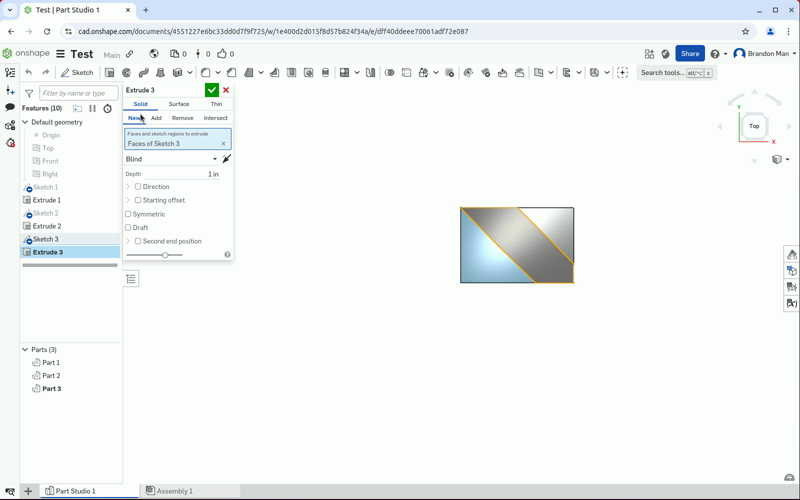
mouse_move(137, 120)
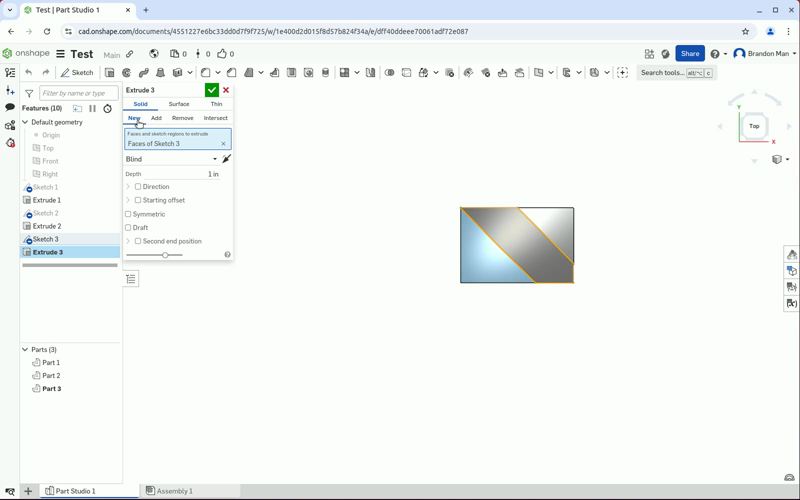
click(137, 120)
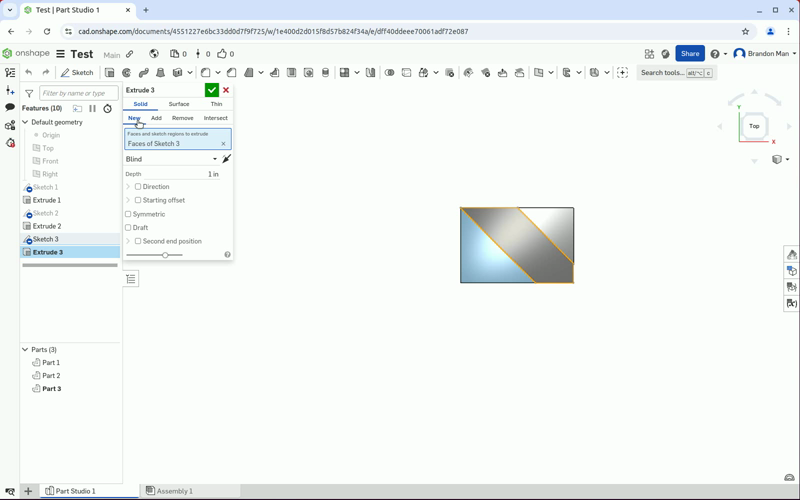
key(tab, 4)
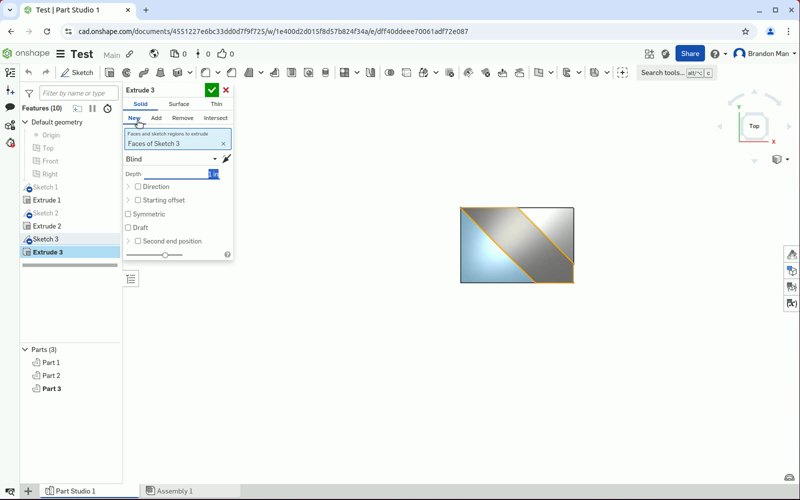
text(-15.405)
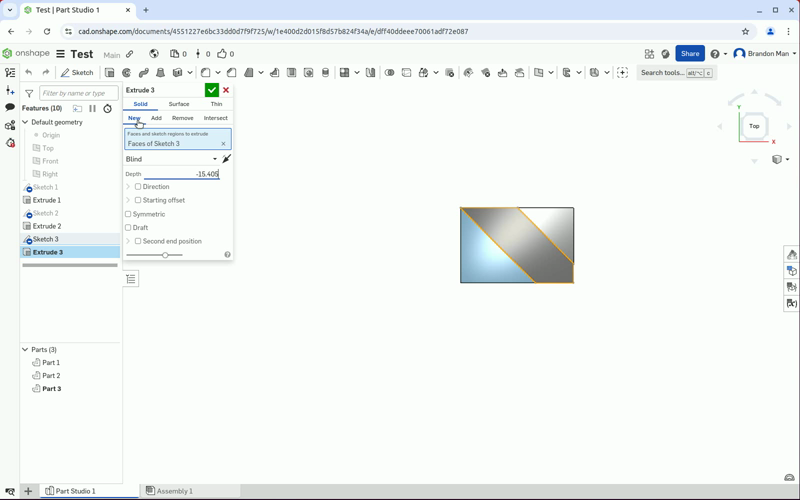
key(enter)
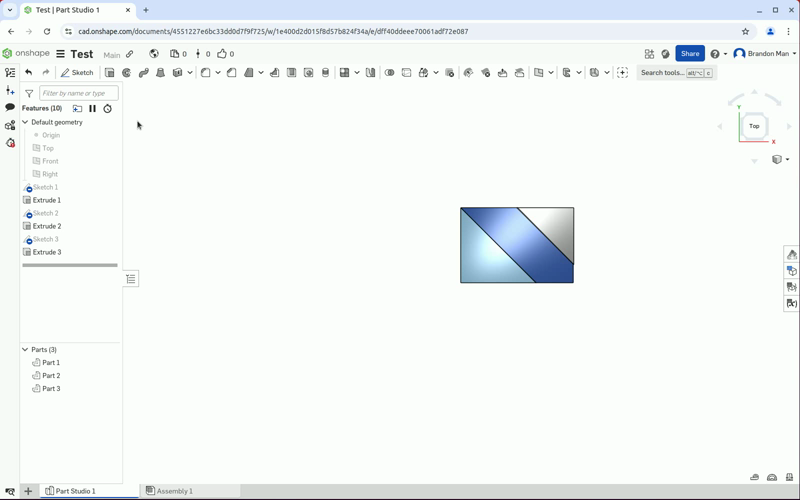
key(shift+h)
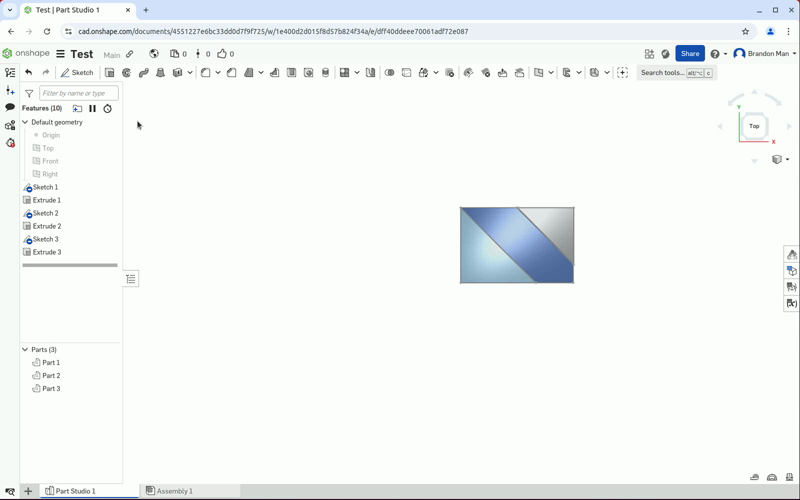
key(shift+h)
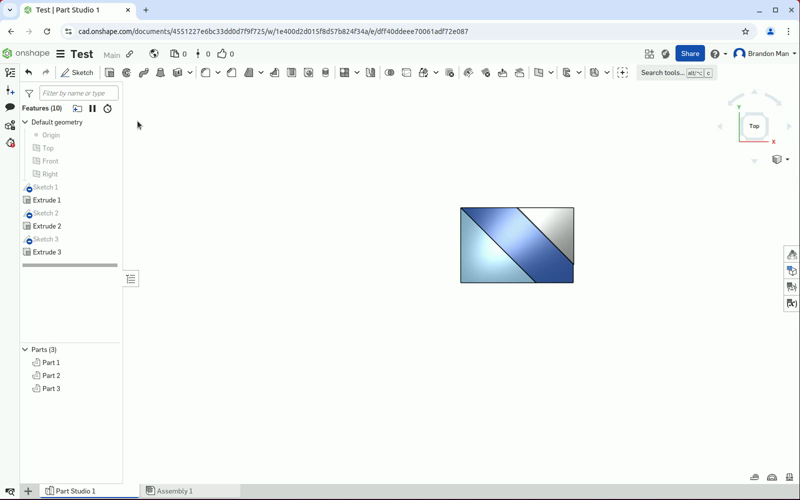
mouse_move(73, 189)
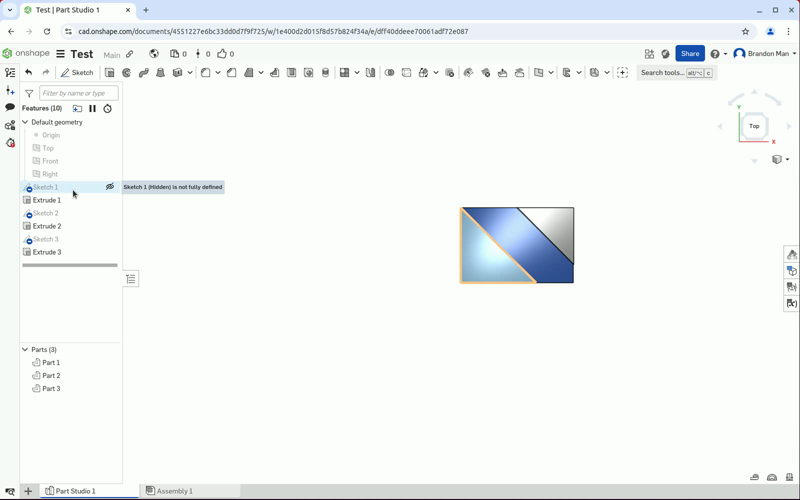
click(73, 189)
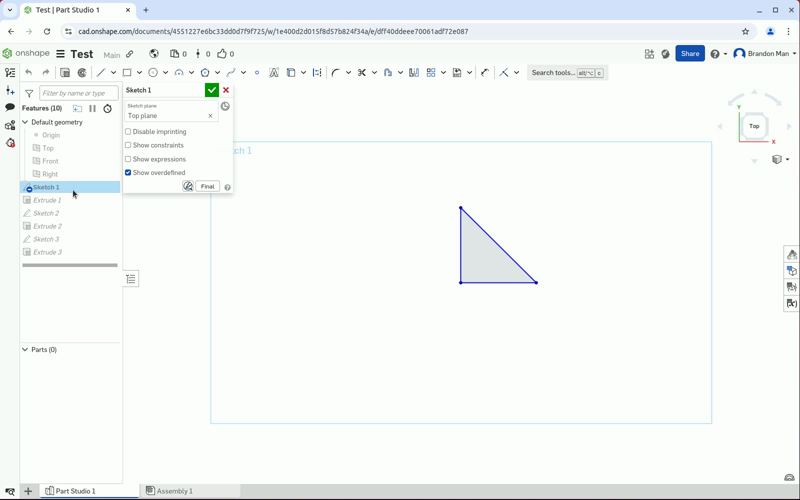
mouse_move(229, 92)
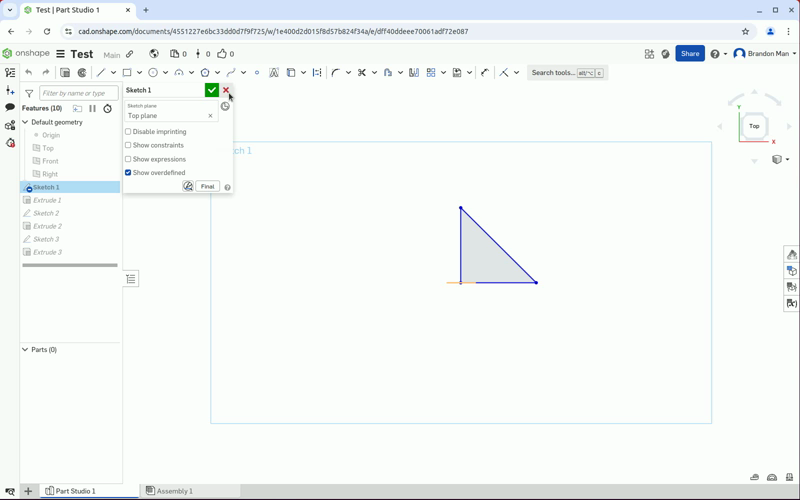
click(229, 92)
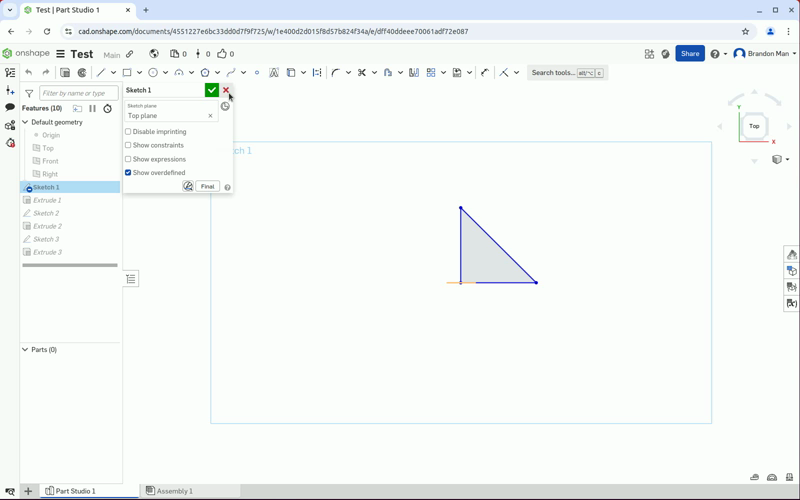
key(shift+s)
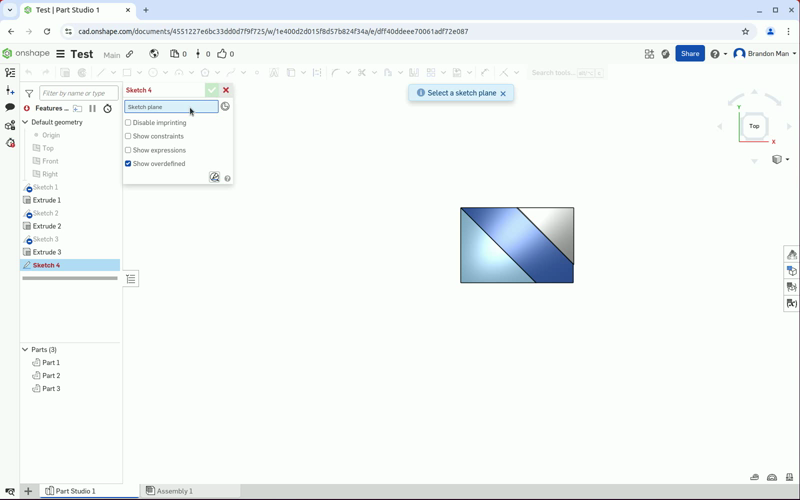
mouse_move(73, 150)
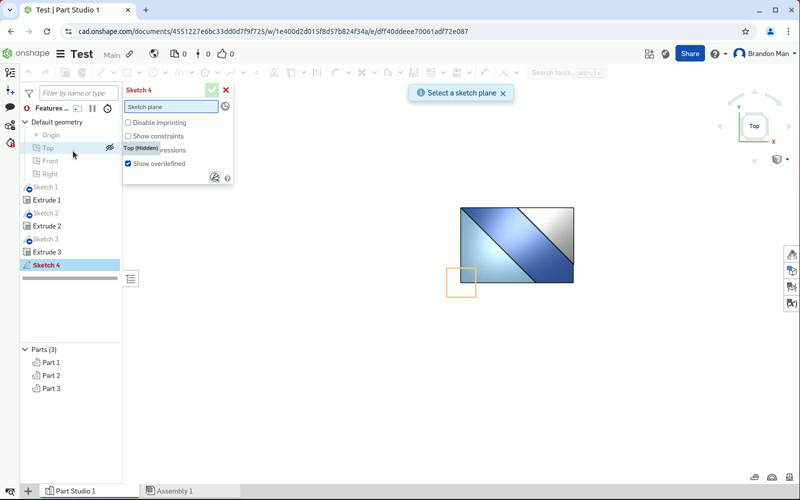
click(73, 150)
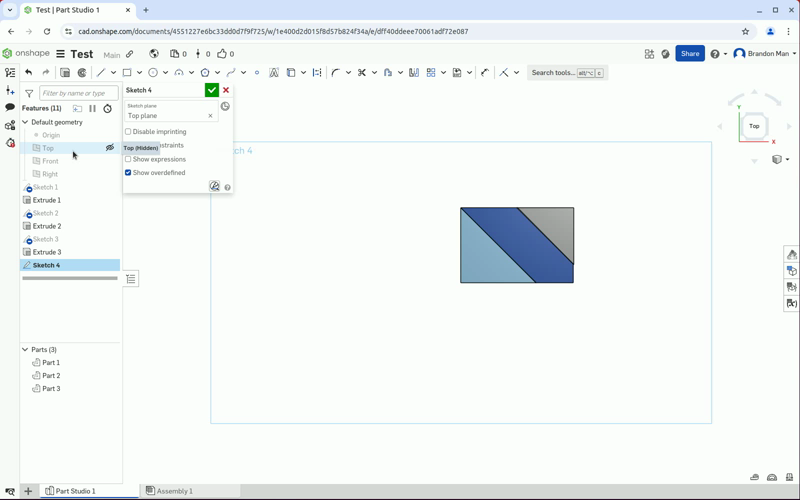
mouse_move(73, 352)
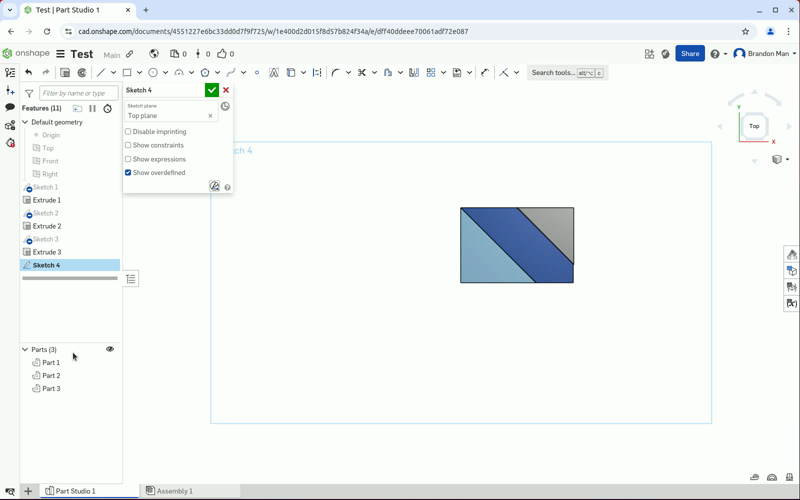
key(y)
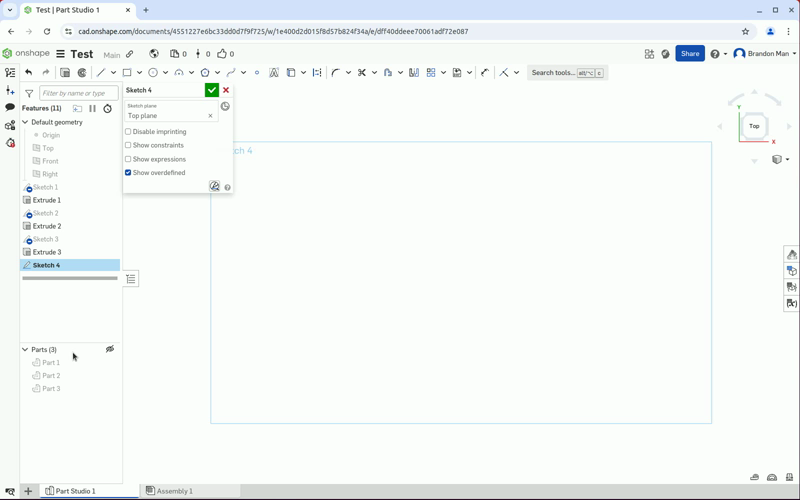
key(l)
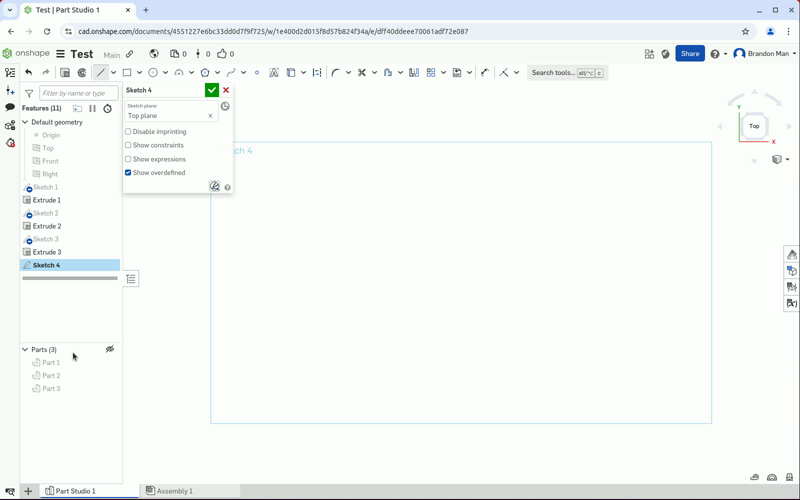
key_down(shift)
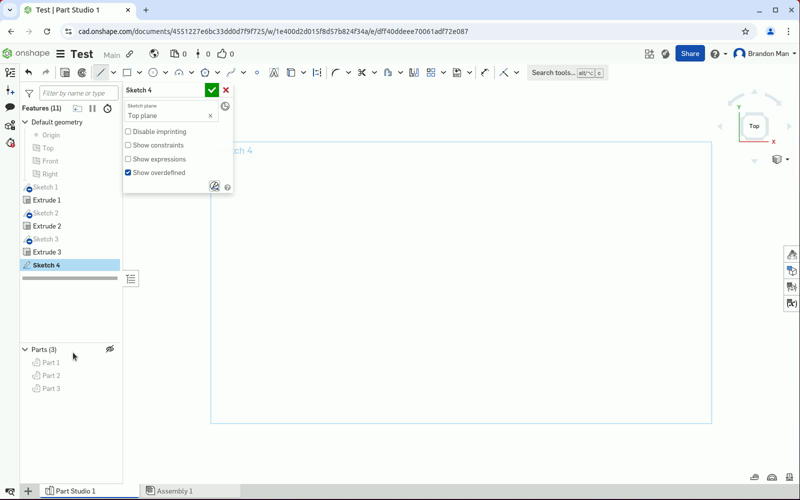
mouse_move(460, 207)
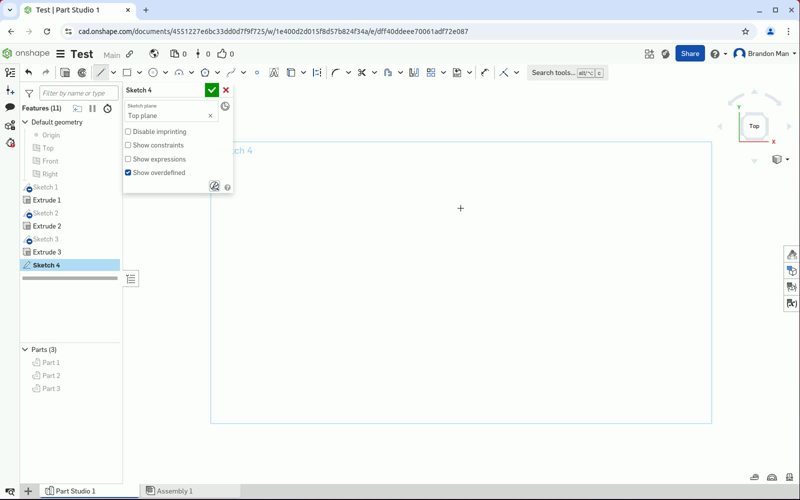
click(460, 207)
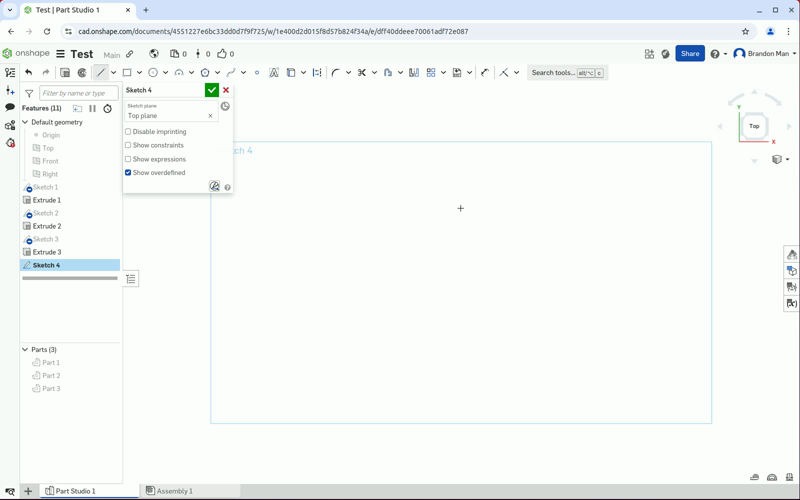
key_up(shift)
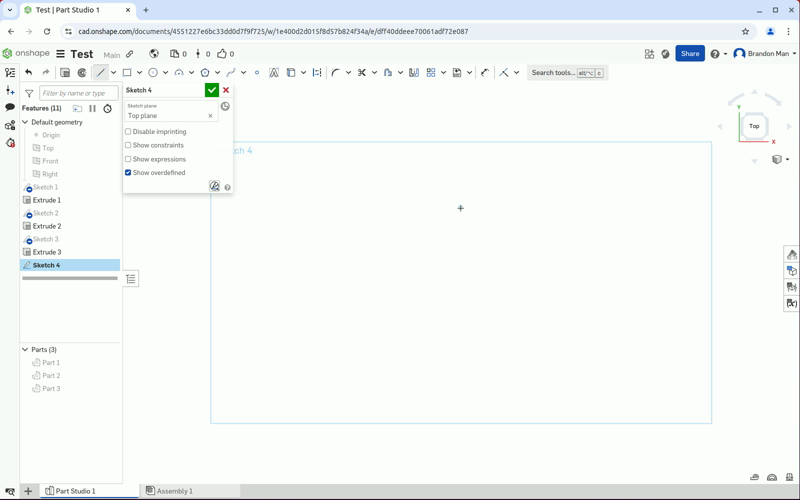
key_down(shift)
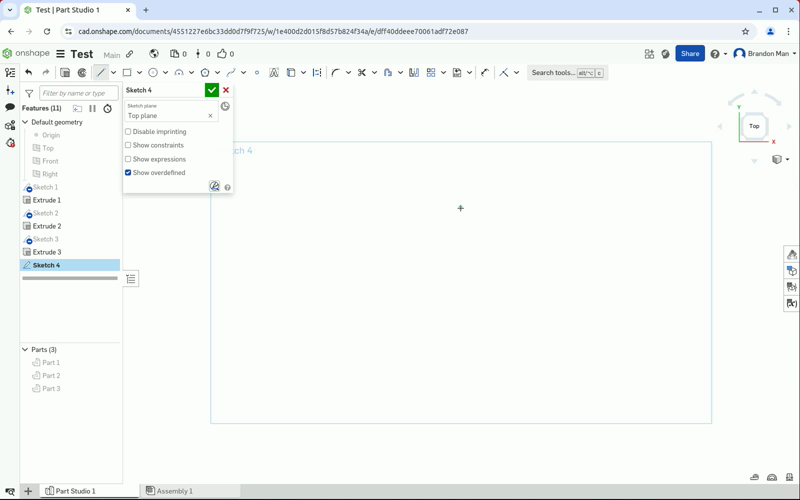
mouse_move(535, 282)
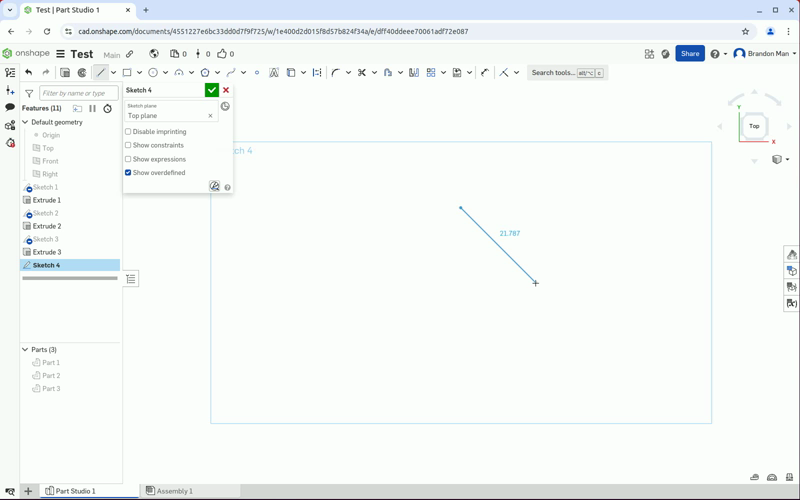
click(535, 282)
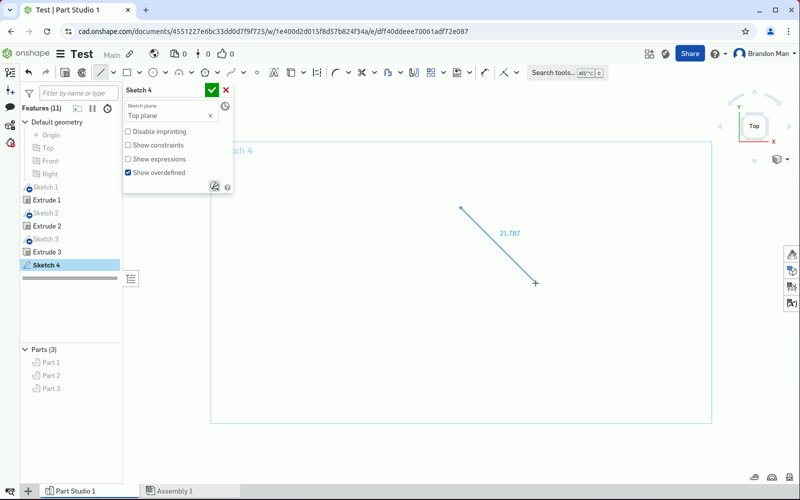
key_up(shift)
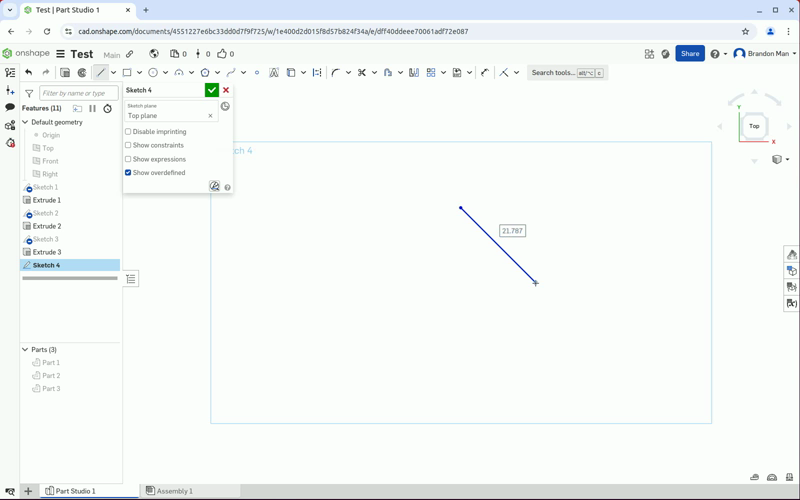
key_down(shift)
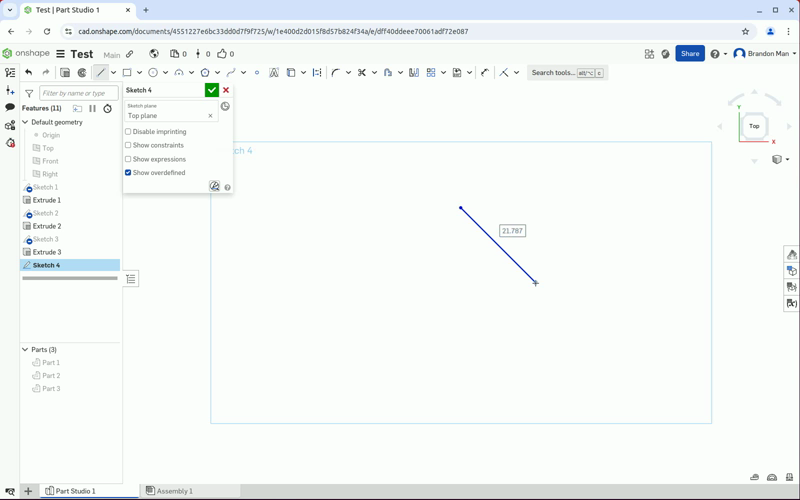
mouse_move(565, 282)
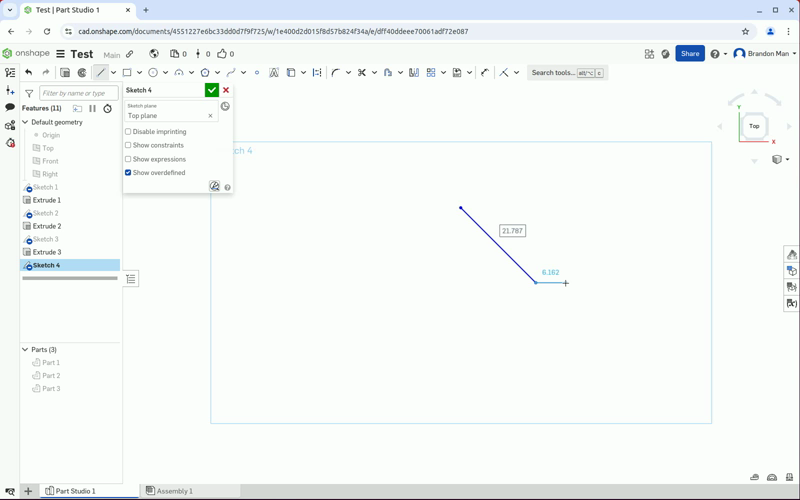
mouse_move(573, 282)
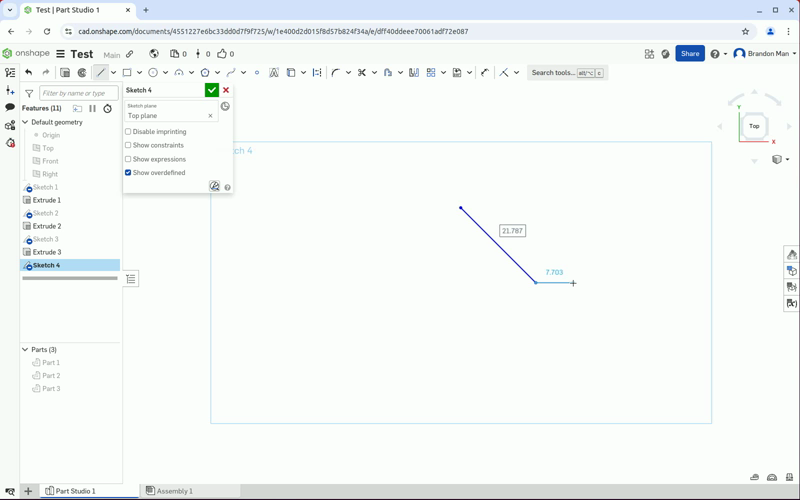
click(573, 282)
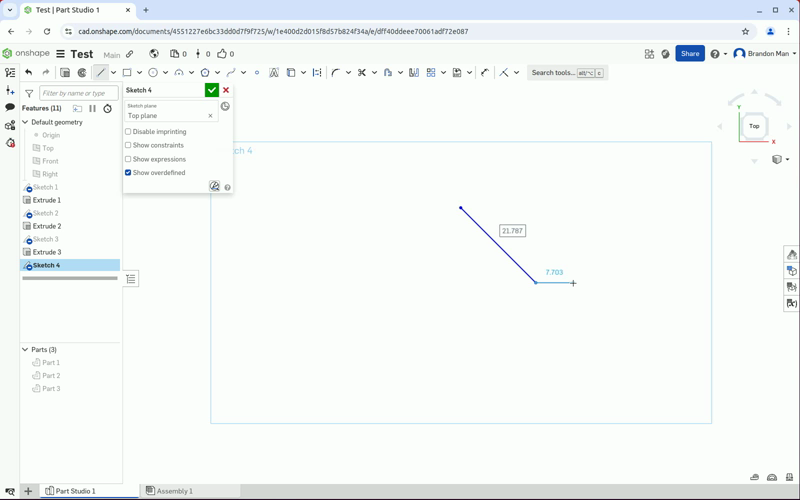
key_up(shift)
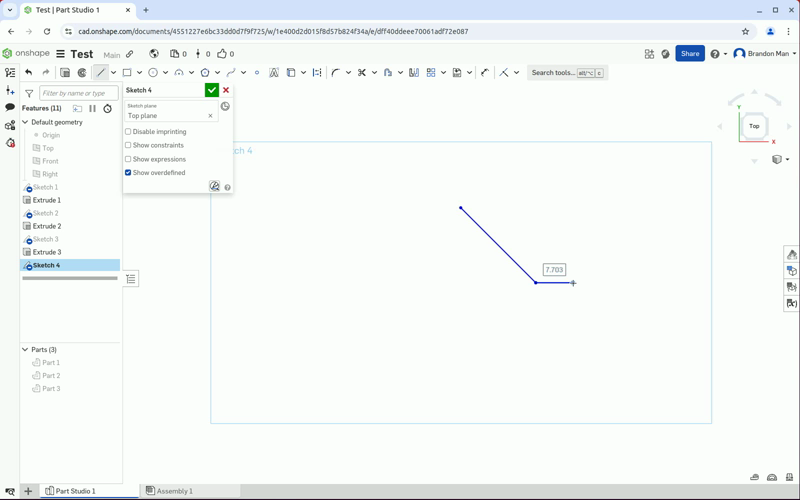
key_down(shift)
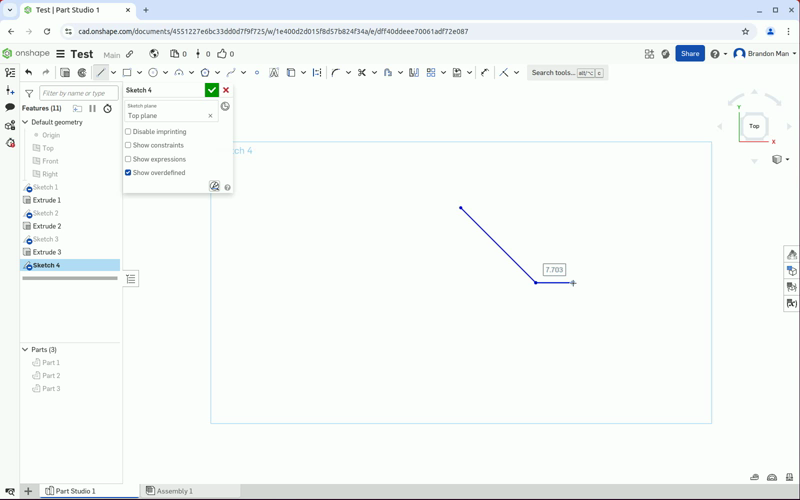
mouse_move(589, 282)
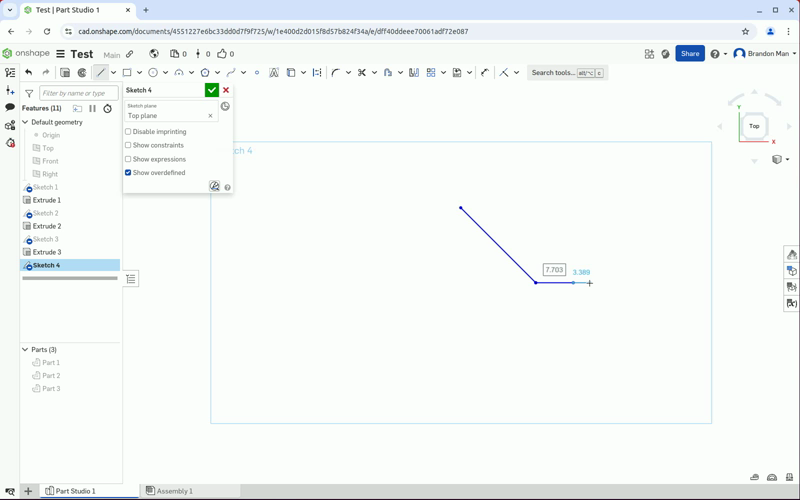
mouse_move(573, 263)
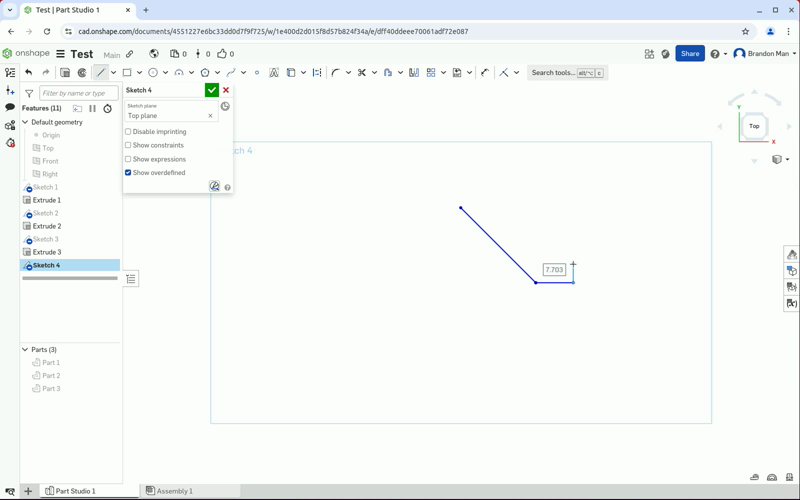
click(573, 263)
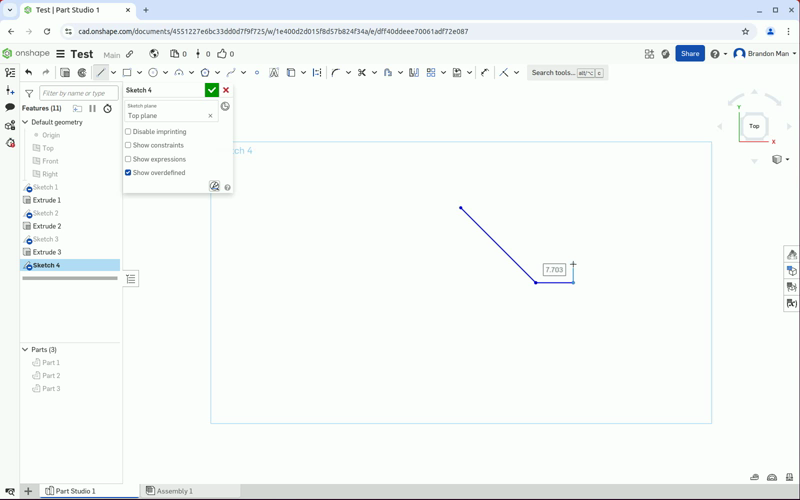
key_up(shift)
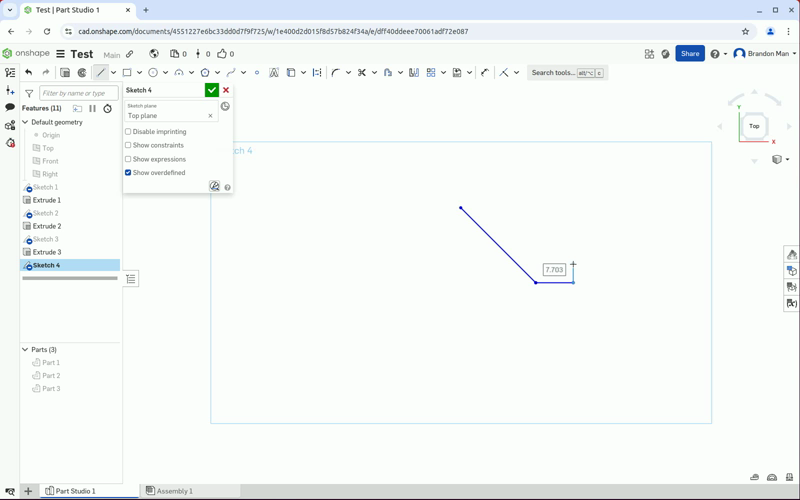
key_down(shift)
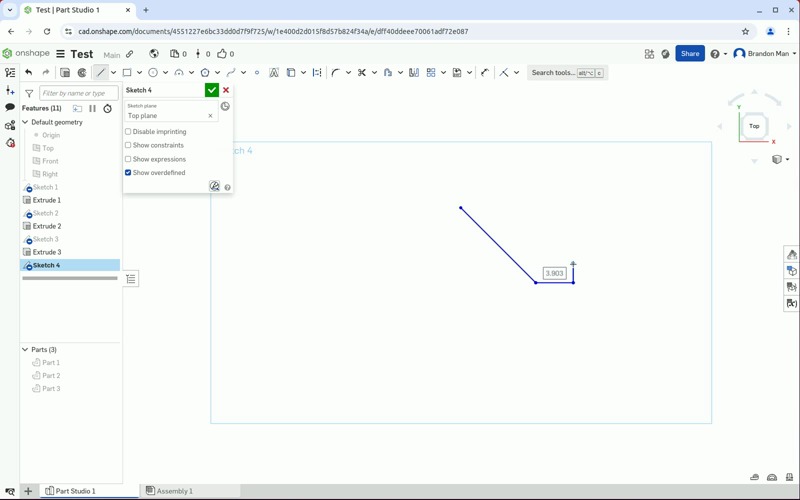
mouse_move(517, 207)
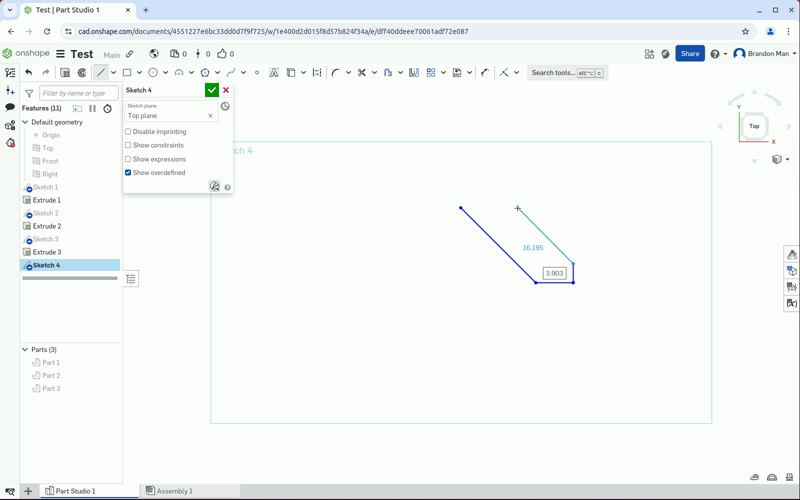
click(517, 207)
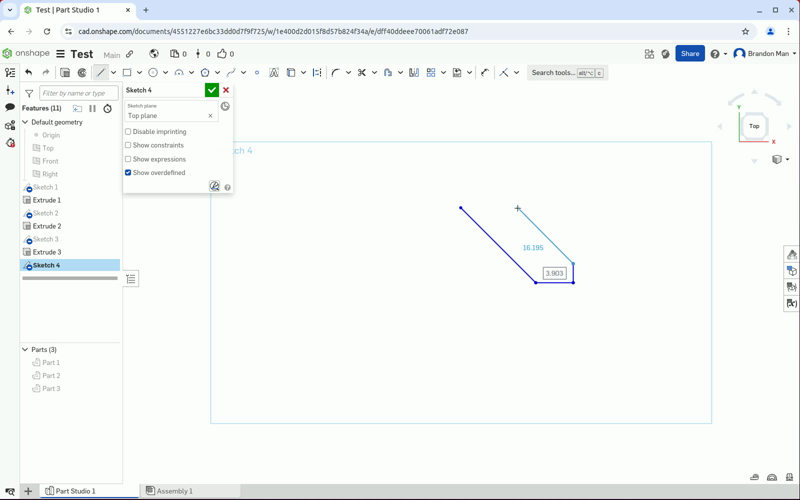
key_up(shift)
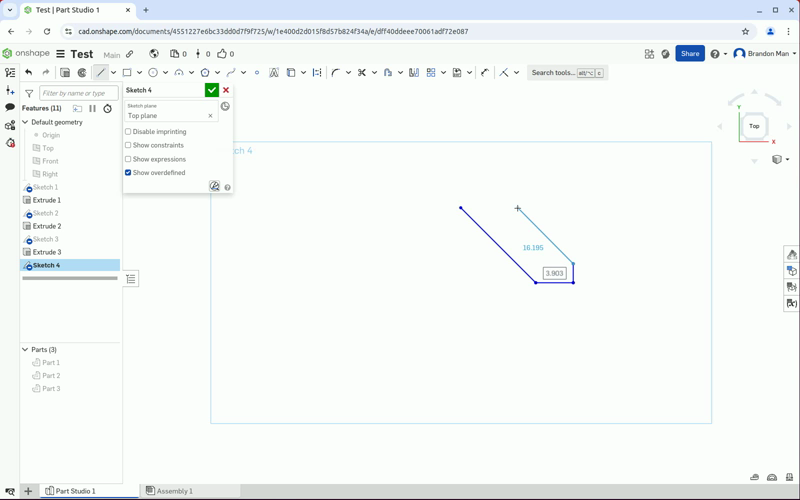
mouse_move(547, 207)
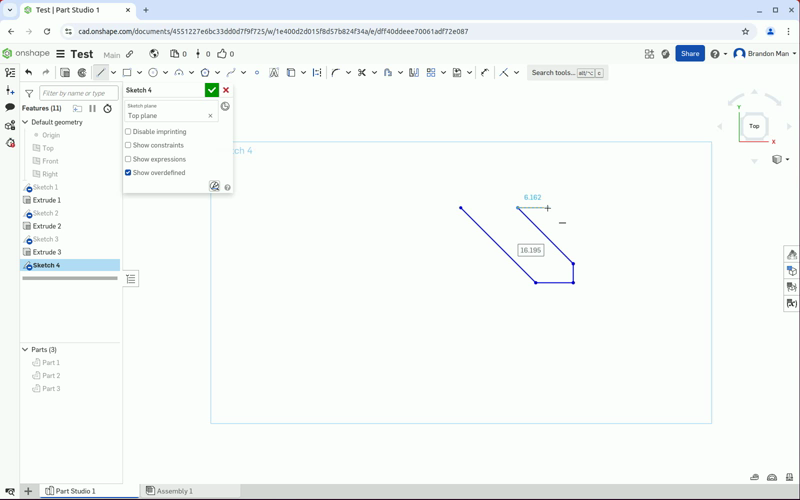
key_down(shift)
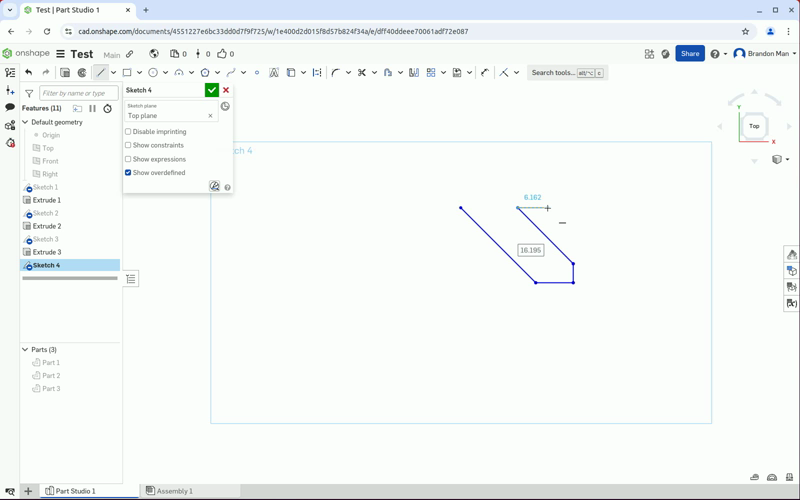
mouse_move(460, 207)
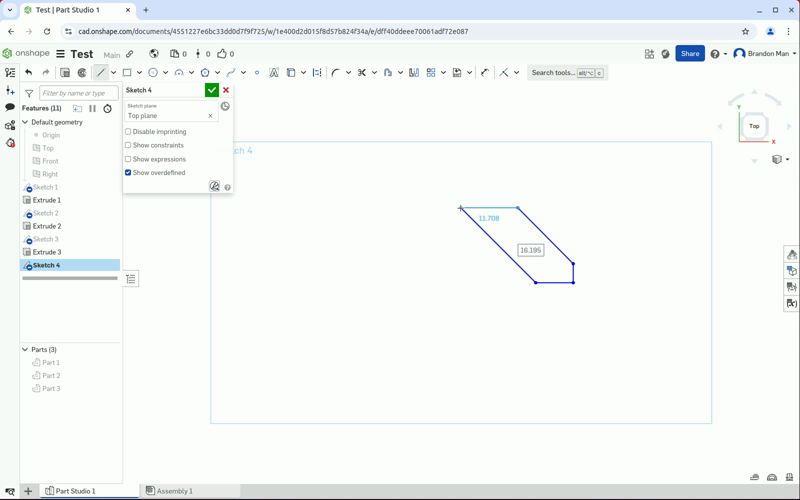
key_up(shift)
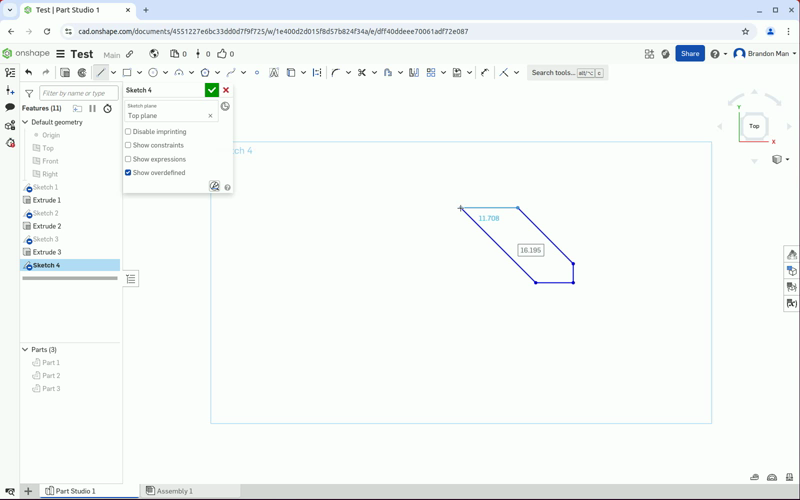
click(460, 207)
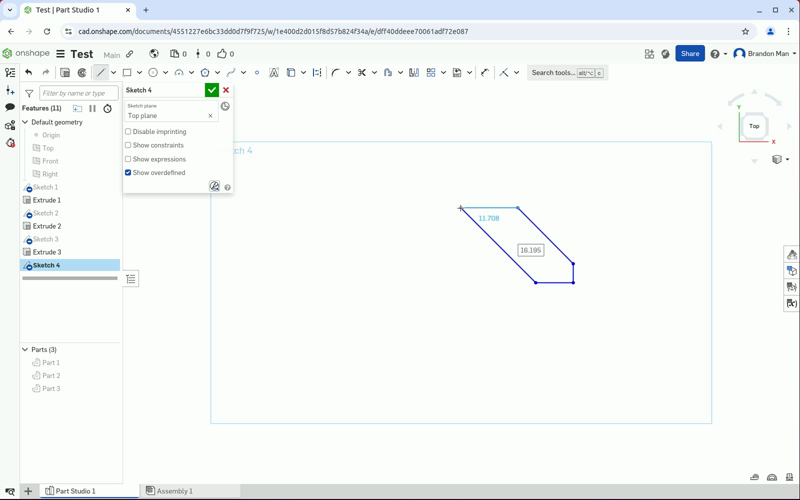
key(esc)
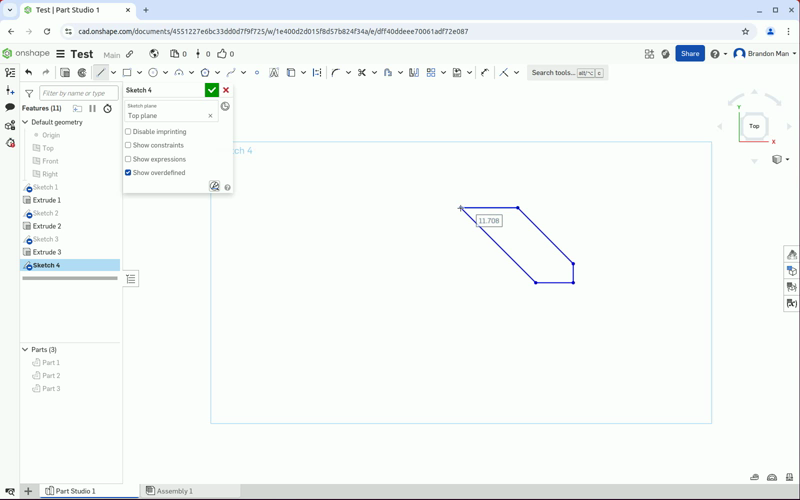
mouse_move(509, 220)
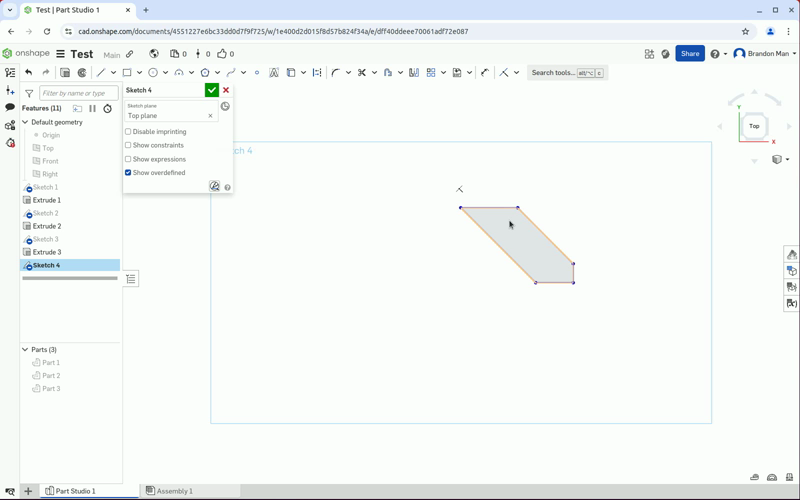
click(509, 220)
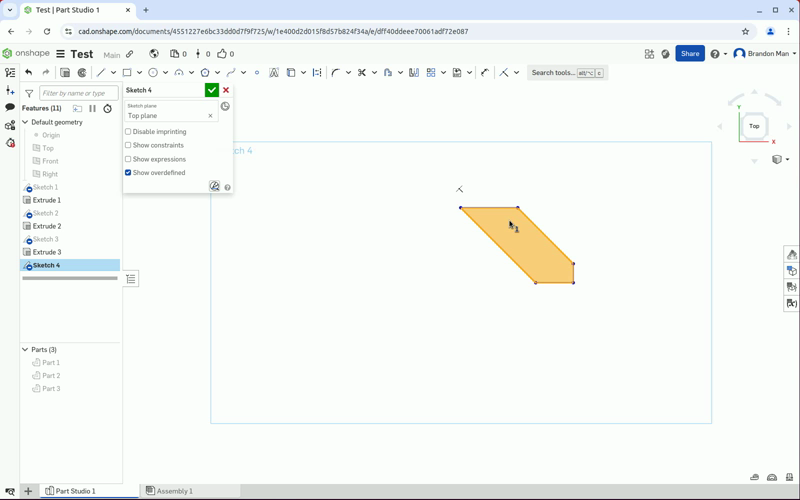
mouse_move(73, 352)
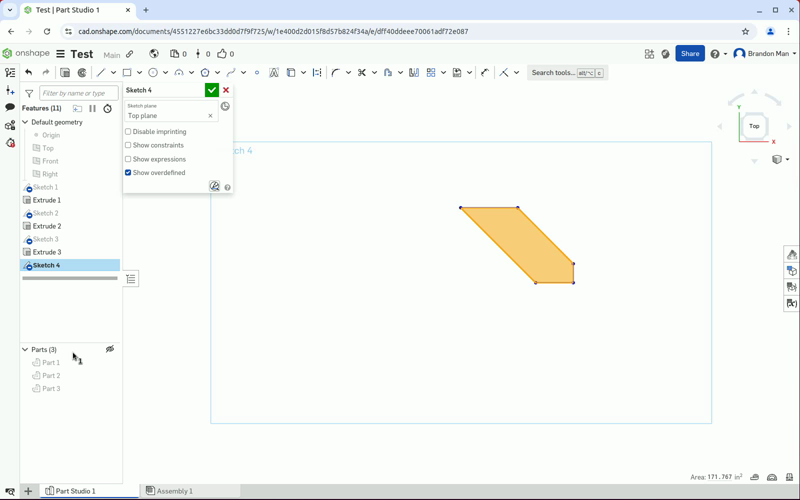
key(shift+y)
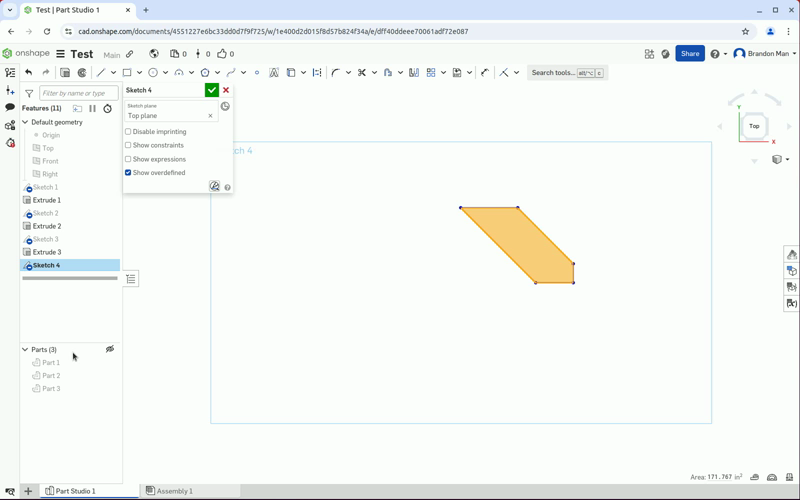
key(shift+e)
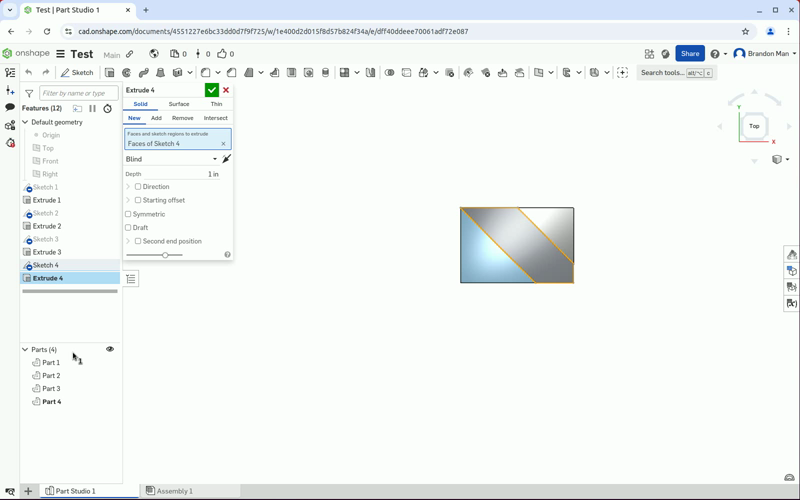
mouse_move(143, 106)
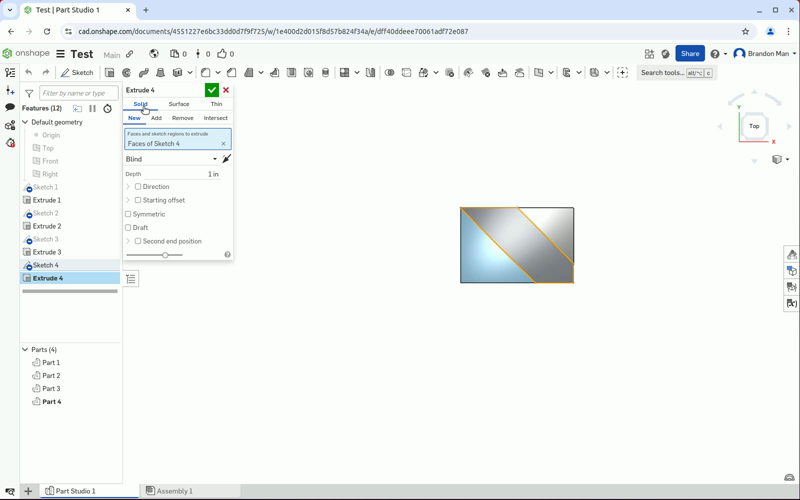
click(143, 106)
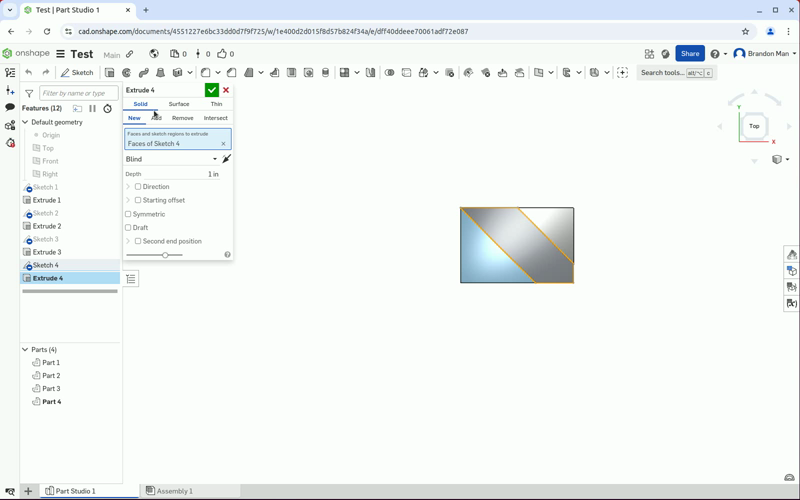
mouse_move(186, 120)
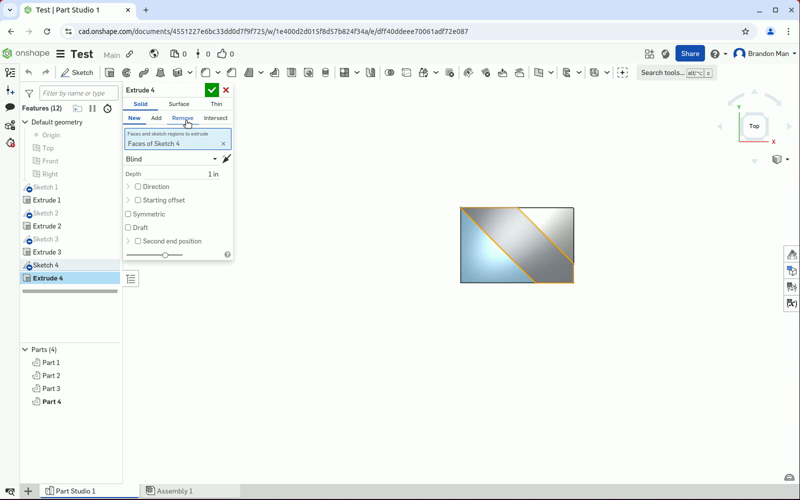
click(186, 120)
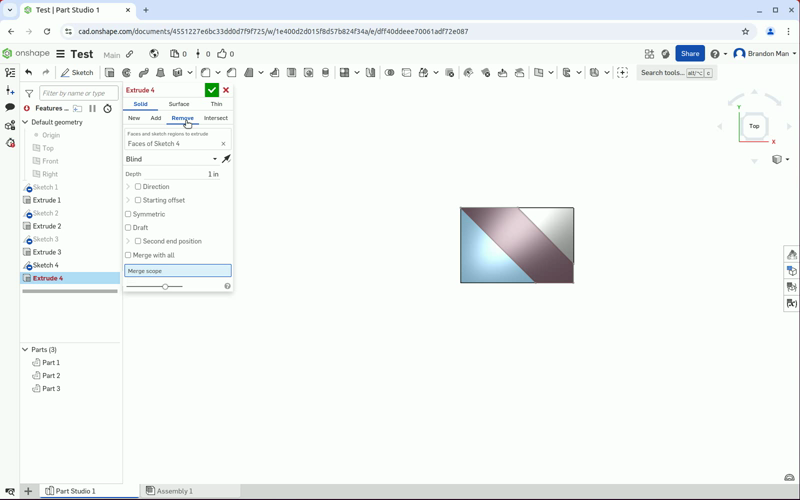
key(tab, 4)
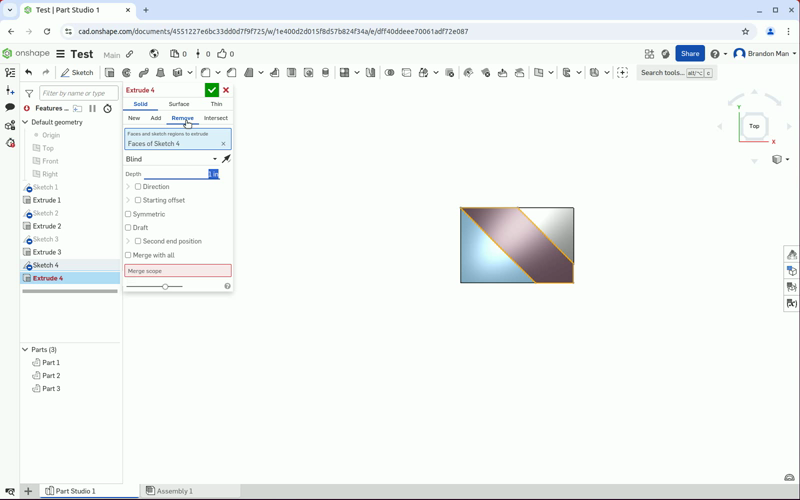
text(7.703)
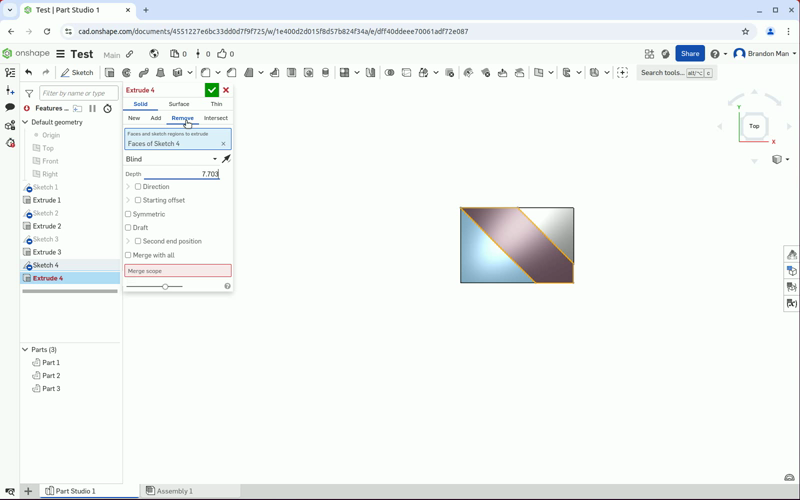
key(tab, 6)
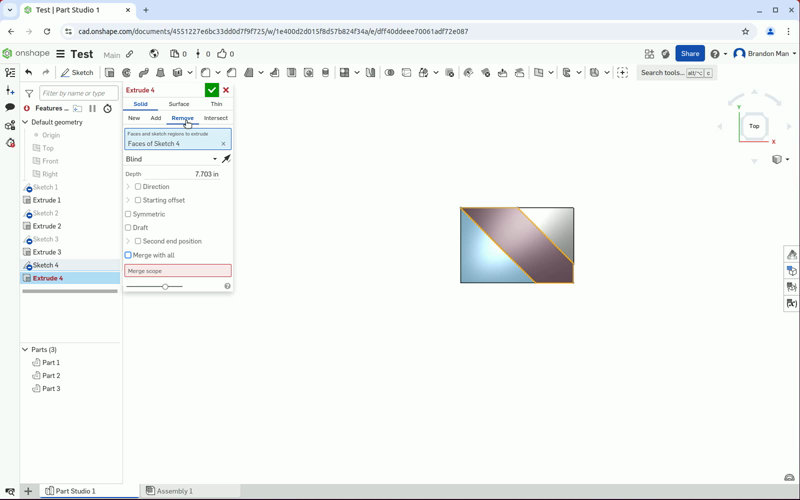
key(space)
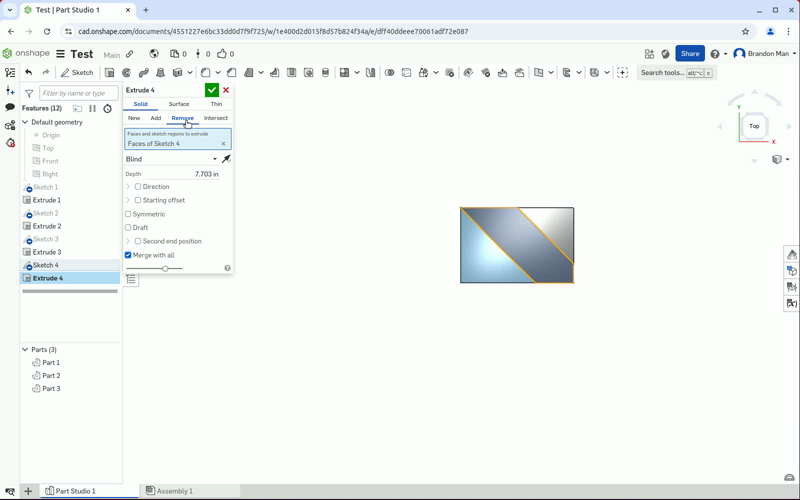
key(enter)
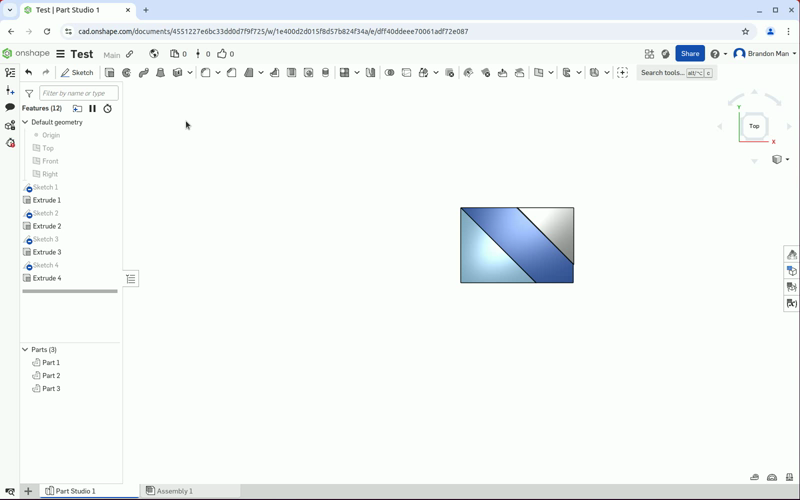
key(shift+h)
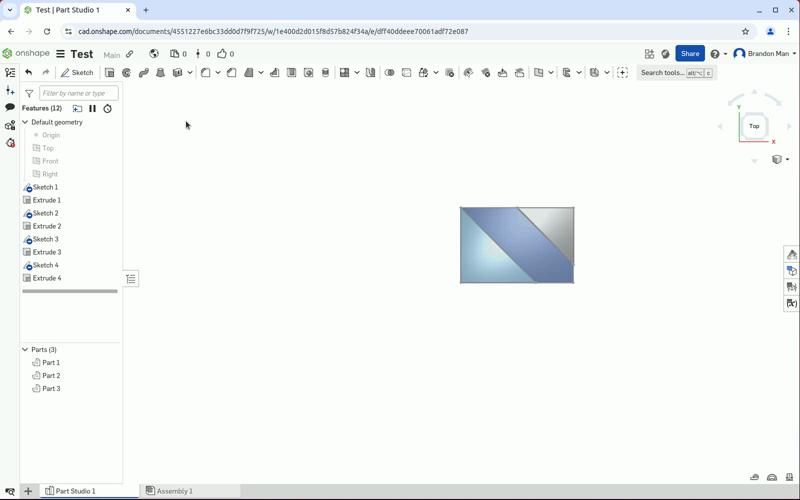
key(shift+h)
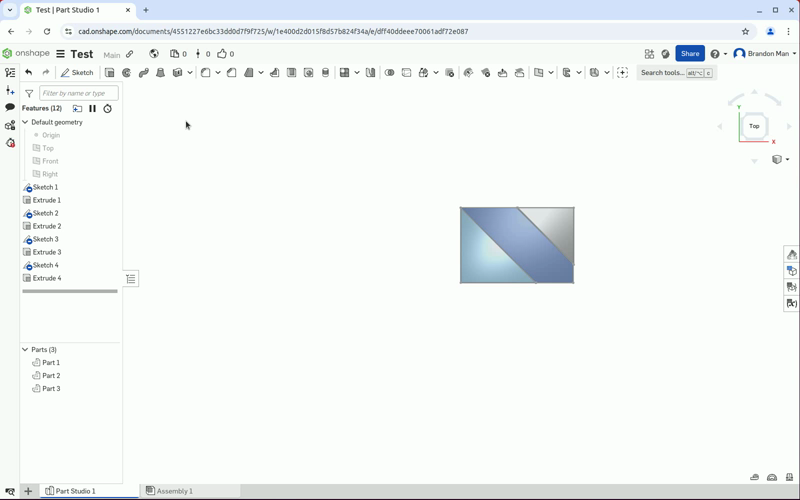
key(shift+7)
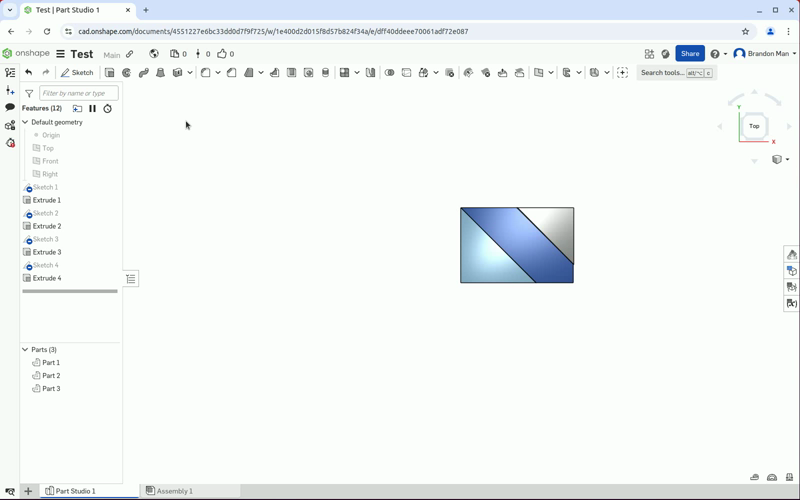
key(up, 3)
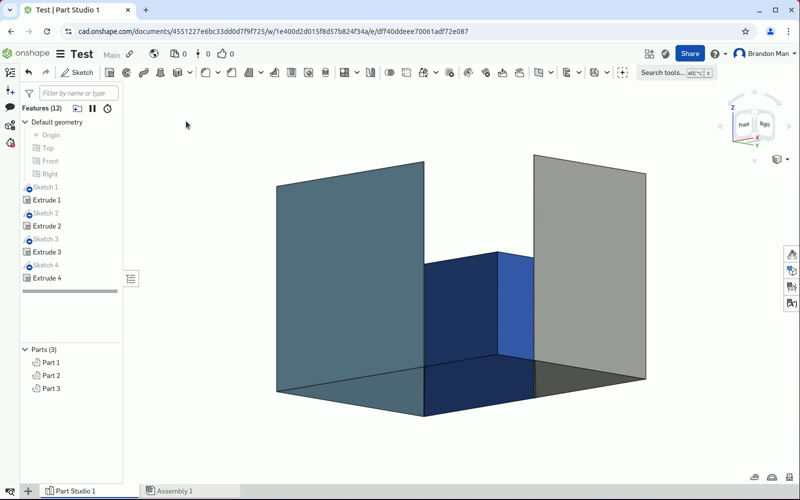
key(left, 3)
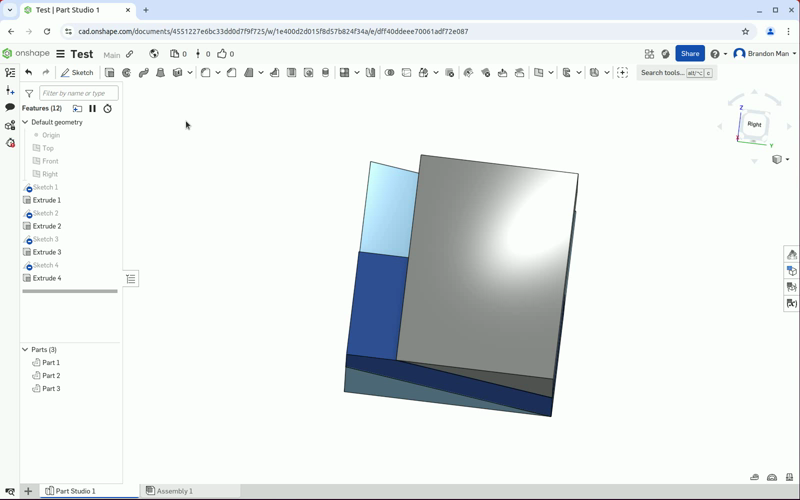
key(right, 3)
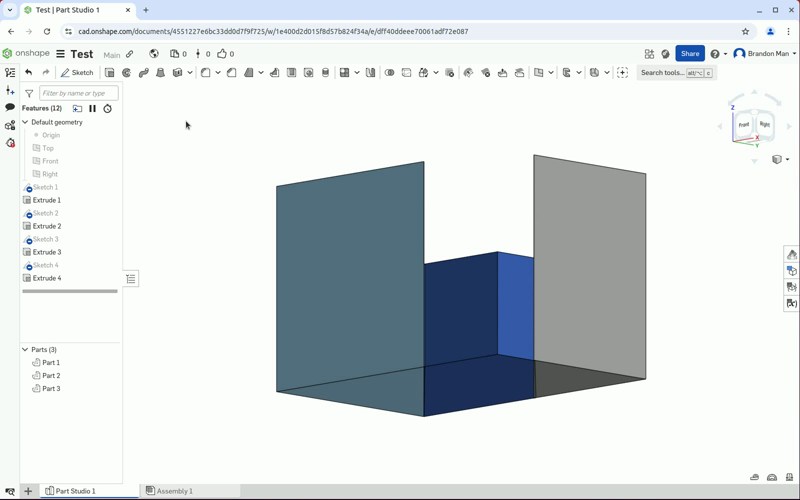
key(down, 3)
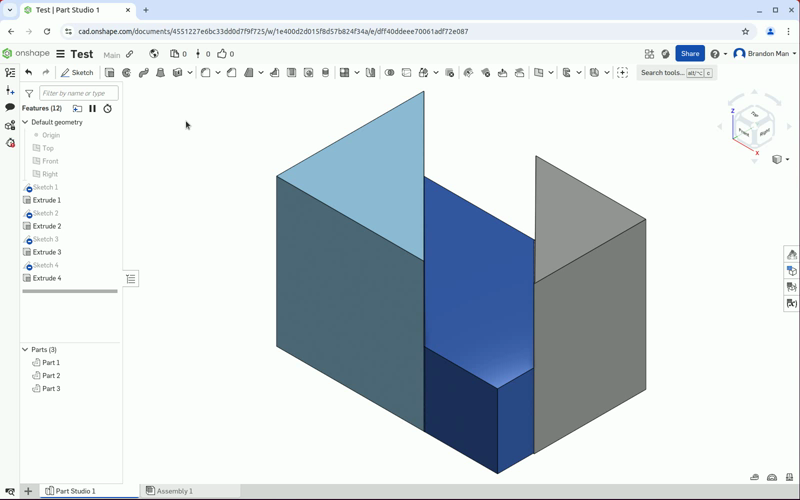
mouse_move(73, 189)
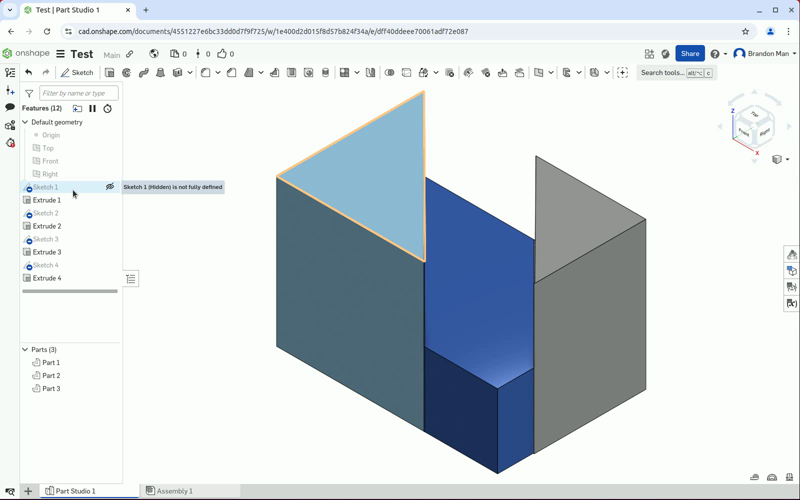
click(73, 189)